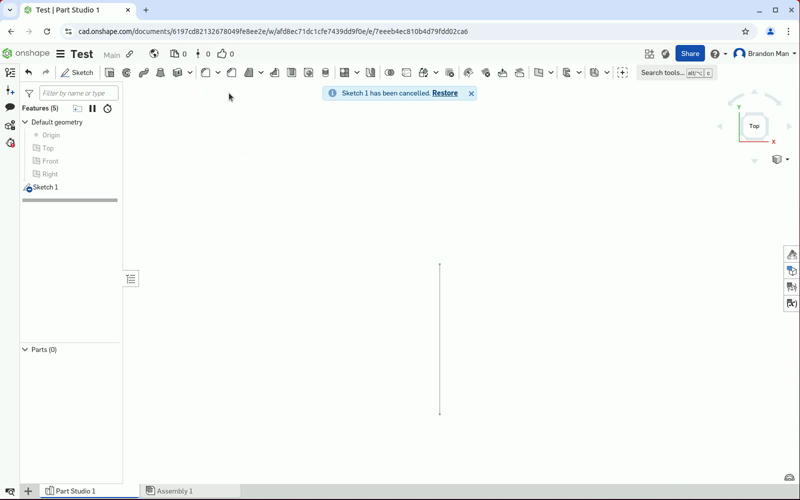
key(shift+h)
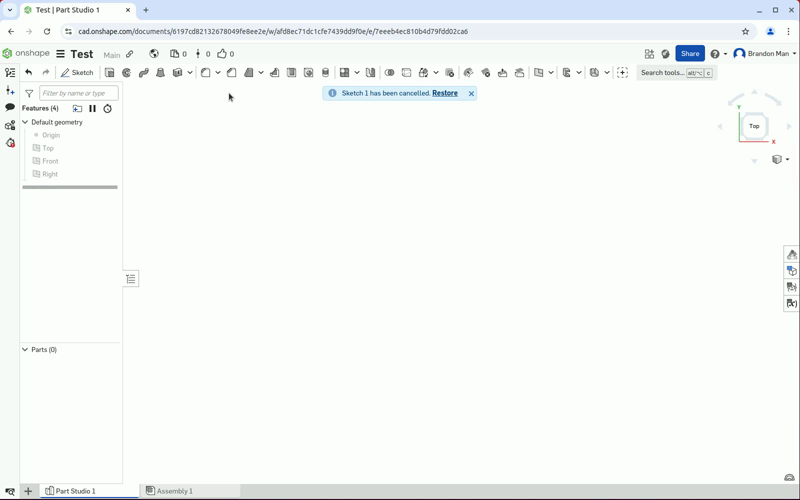
key(shift+s)
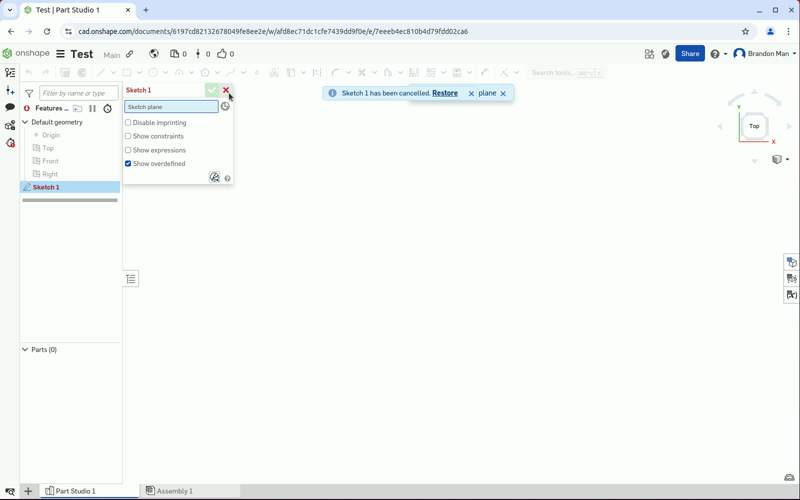
mouse_move(73, 150)
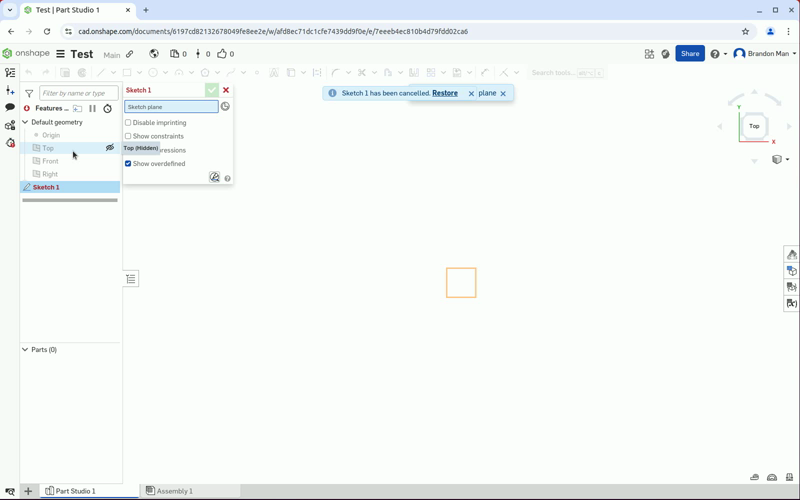
click(73, 150)
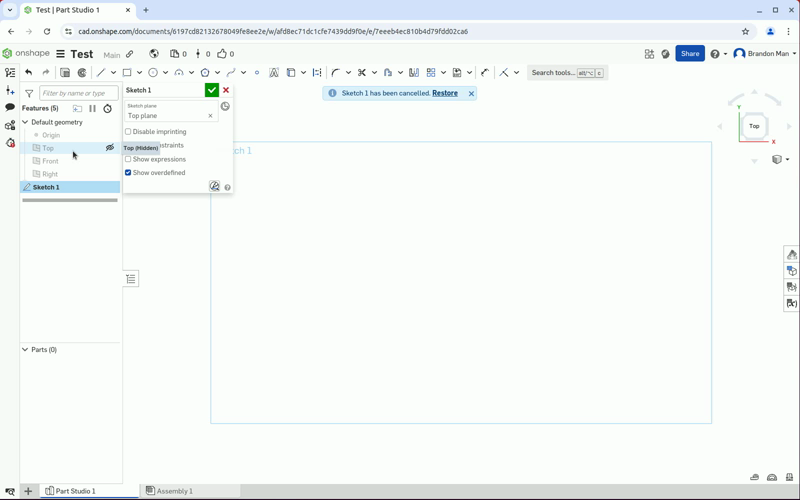
mouse_move(73, 352)
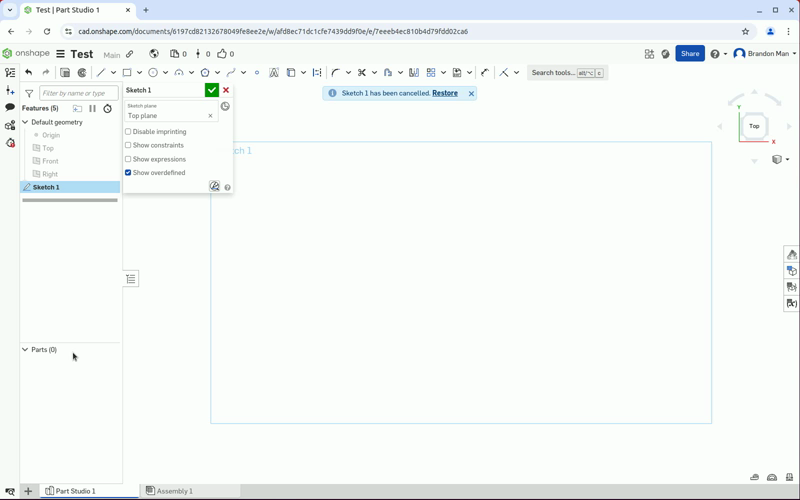
key(y)
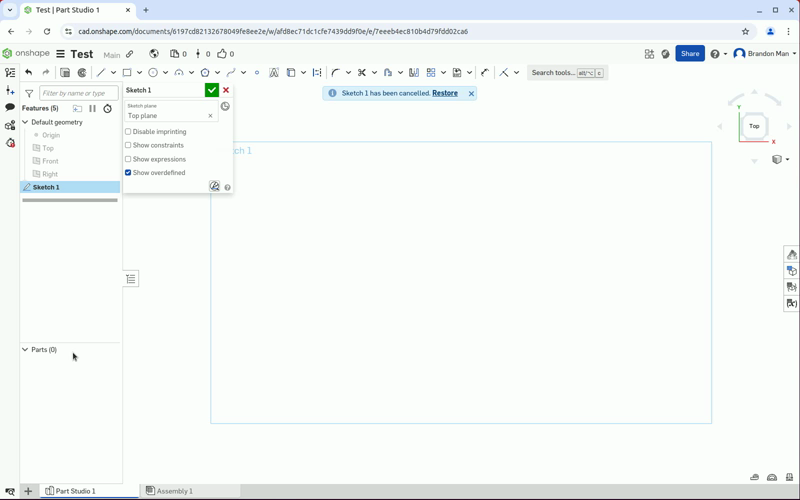
key(c)
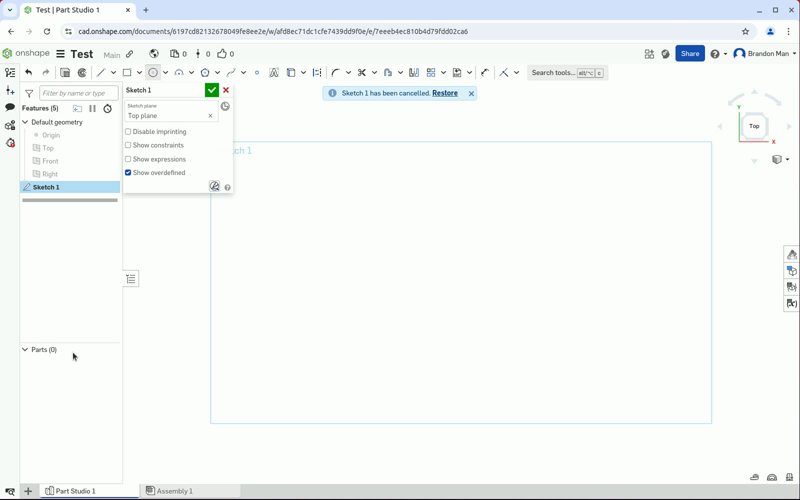
key_down(shift)
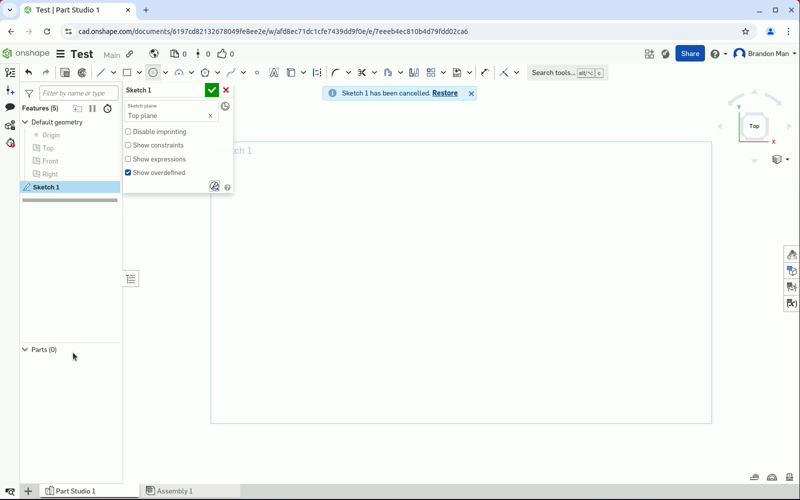
mouse_move(461, 282)
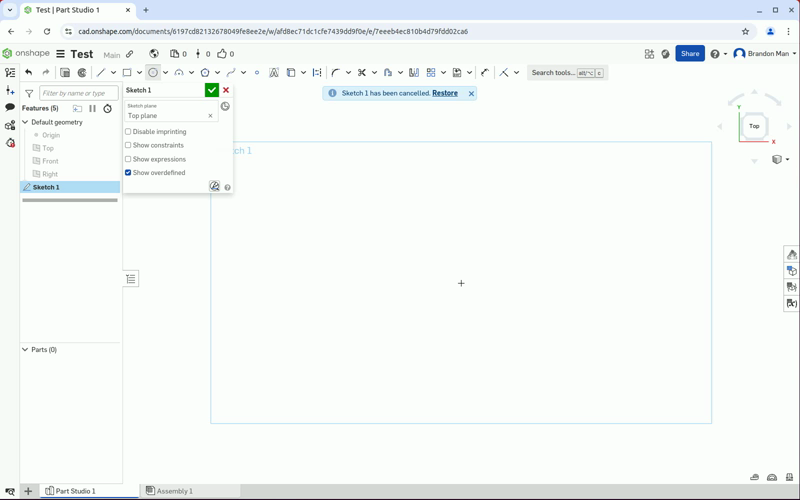
click(461, 282)
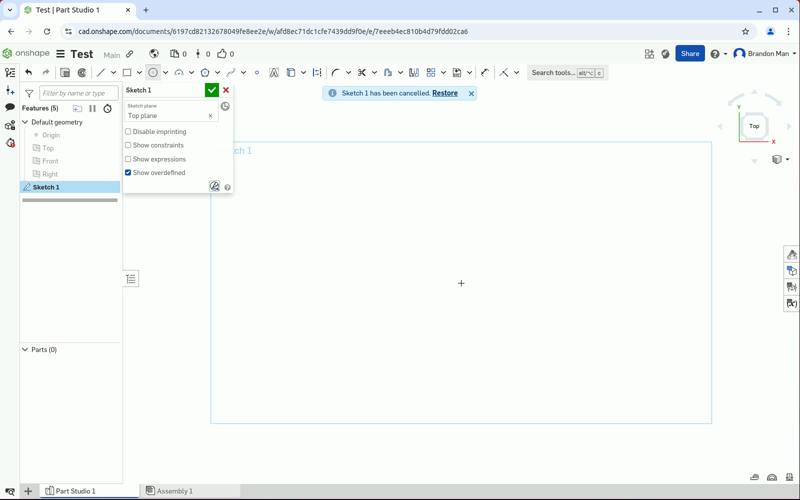
key_up(shift)
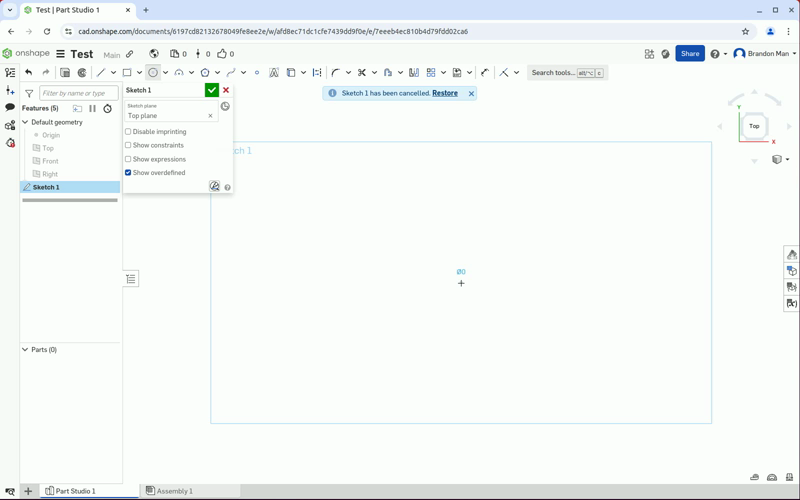
mouse_move(572, 282)
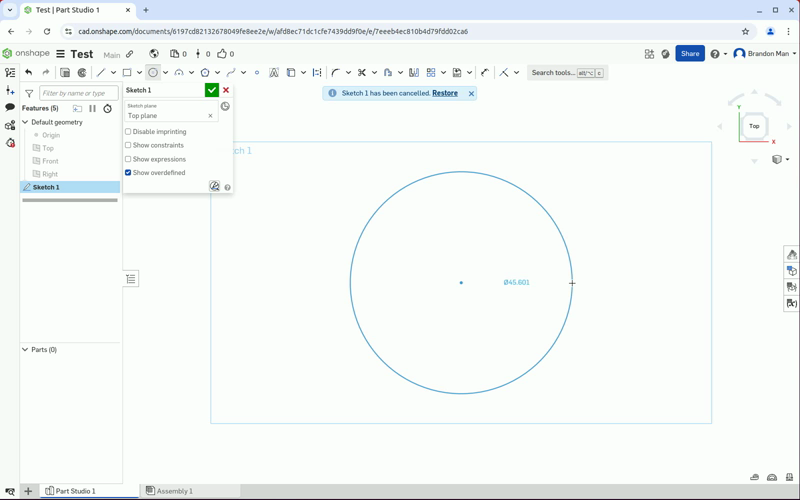
click(572, 282)
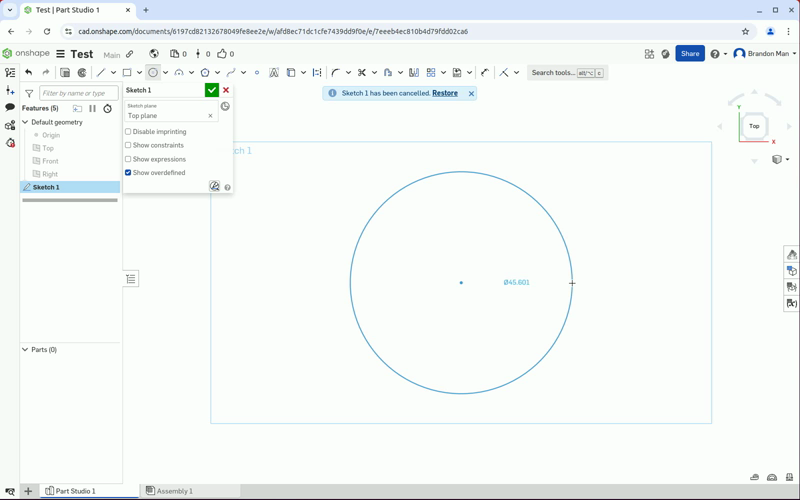
key(esc)
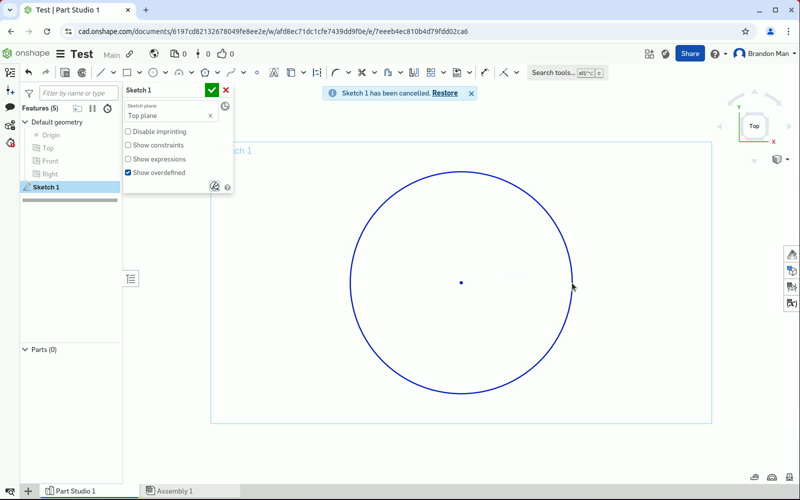
key(c)
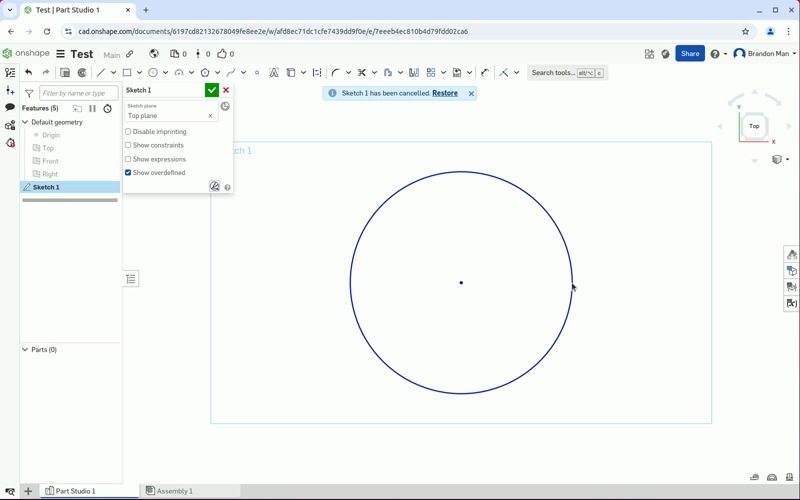
key_down(shift)
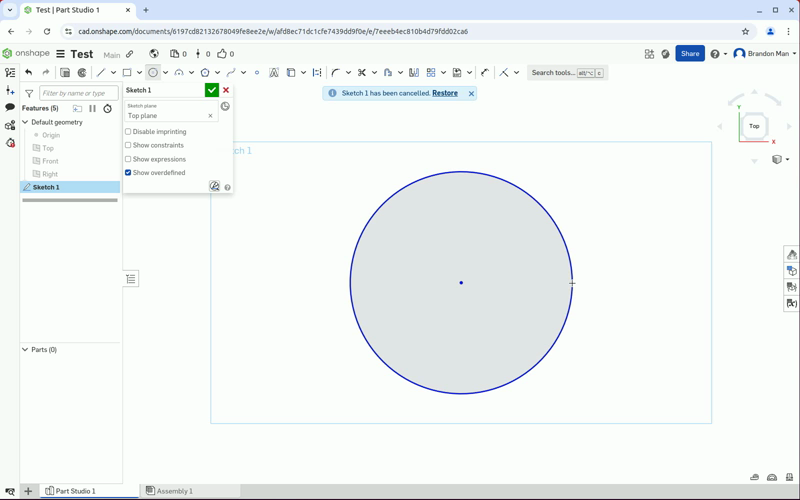
mouse_move(461, 282)
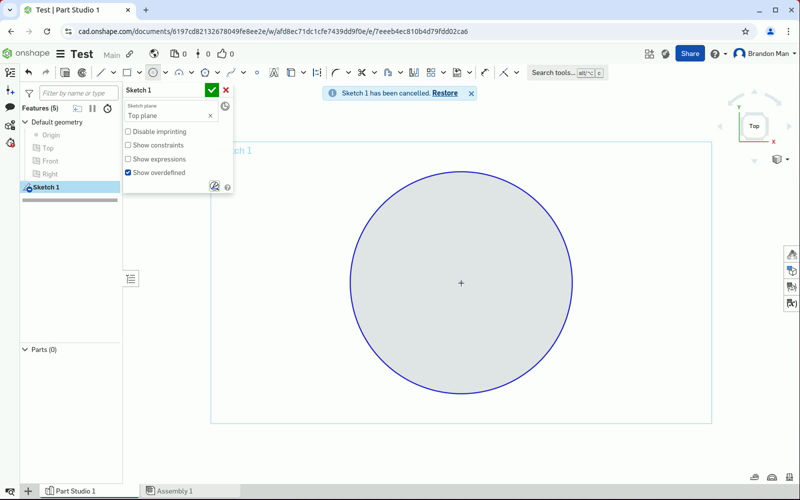
click(461, 282)
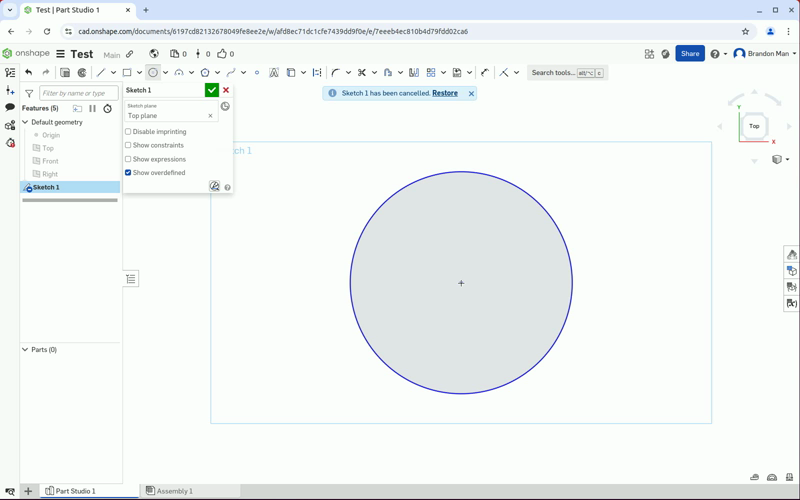
key_up(shift)
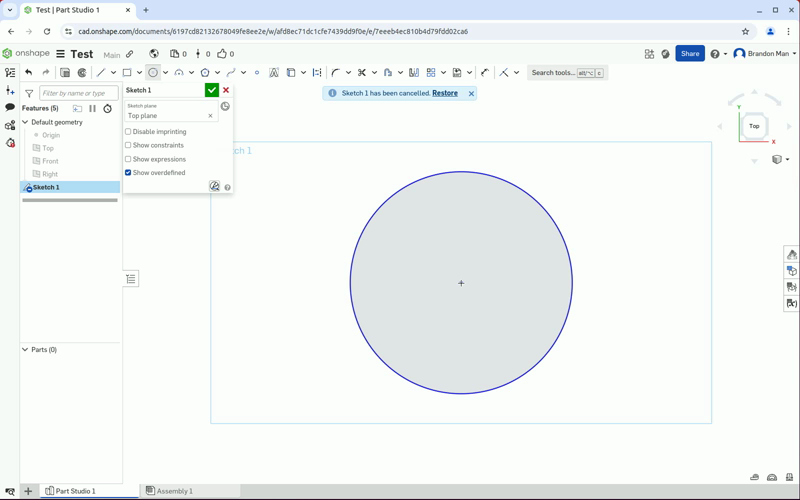
mouse_move(569, 282)
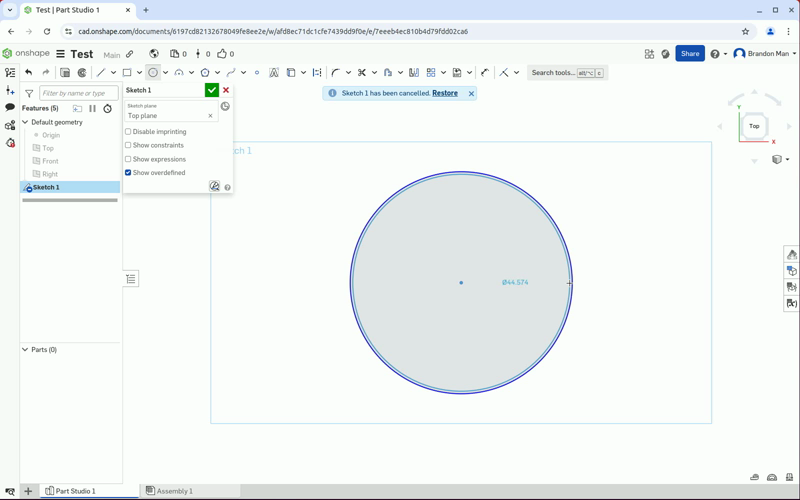
scroll(6)
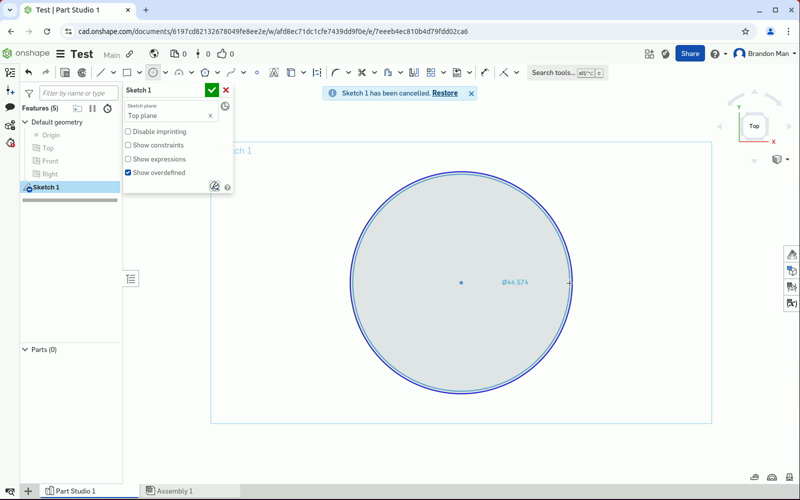
scroll(6)
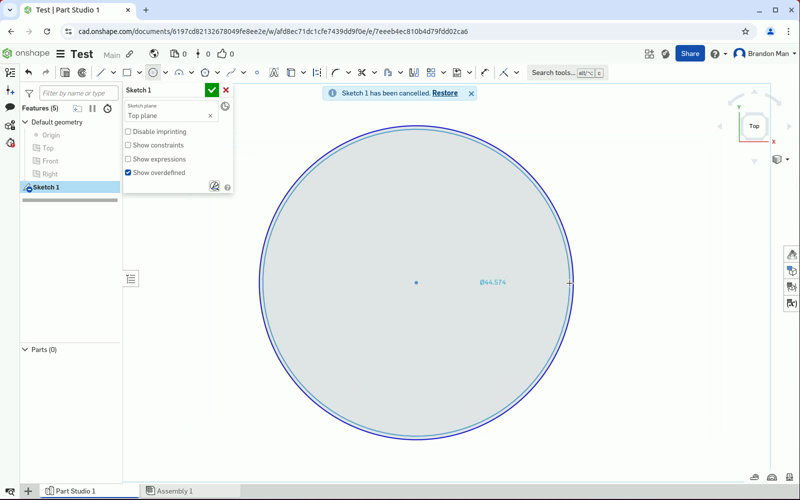
scroll(6)
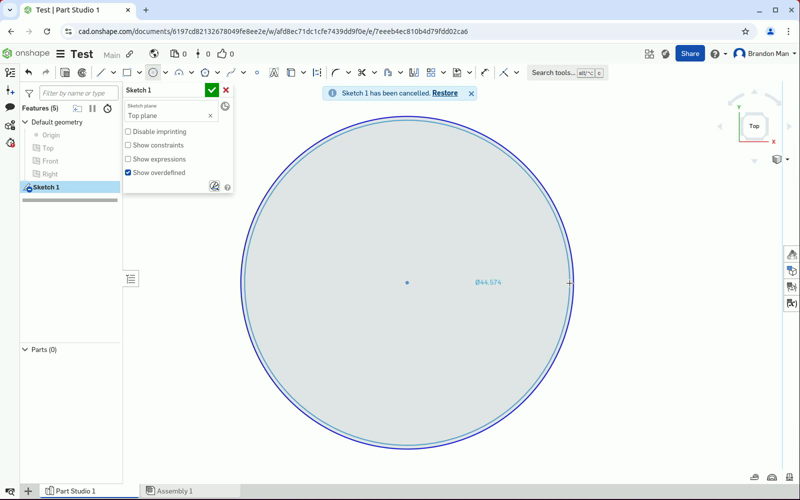
scroll(6)
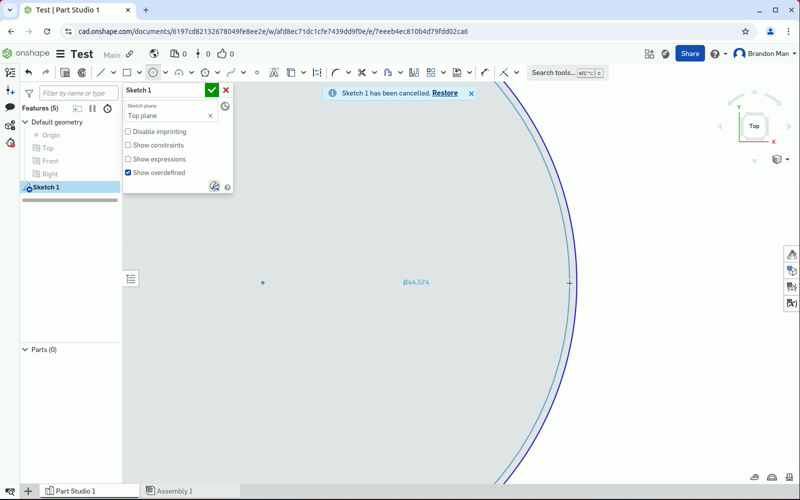
scroll(6)
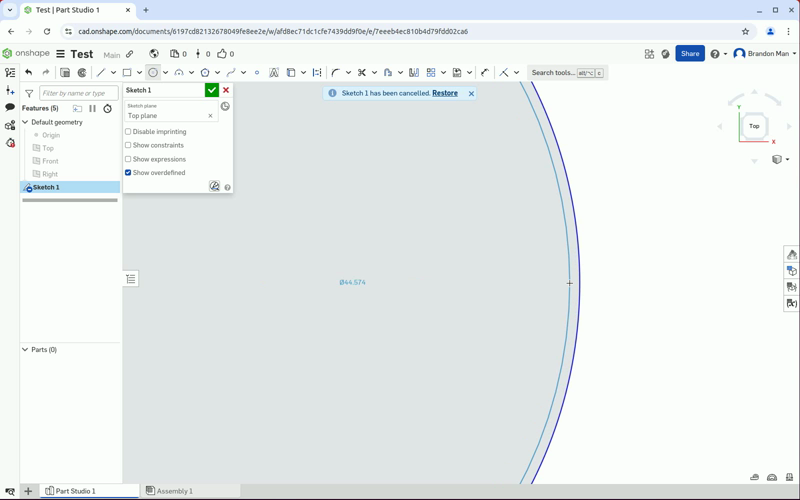
scroll(6)
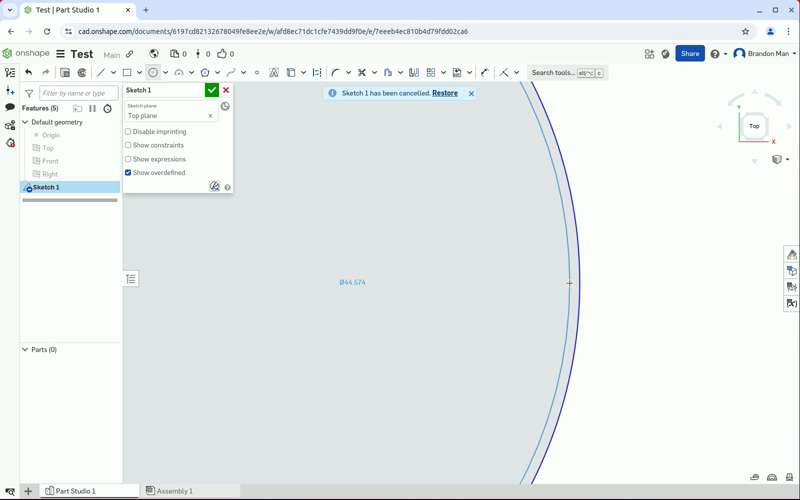
scroll(6)
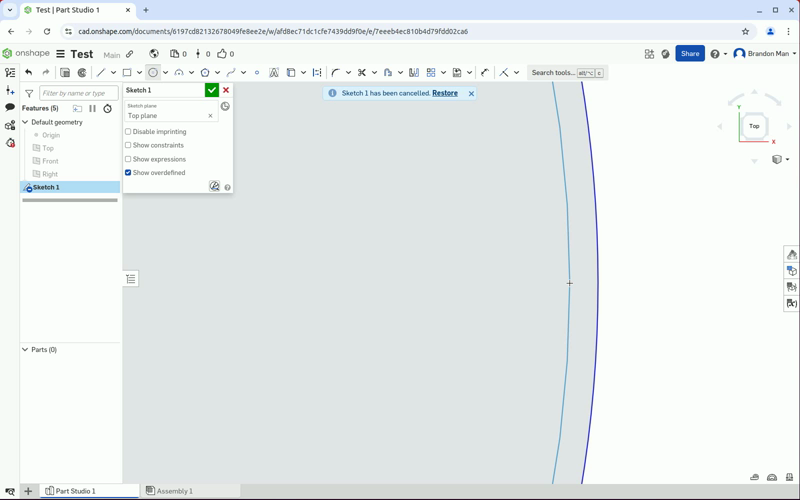
click(569, 282)
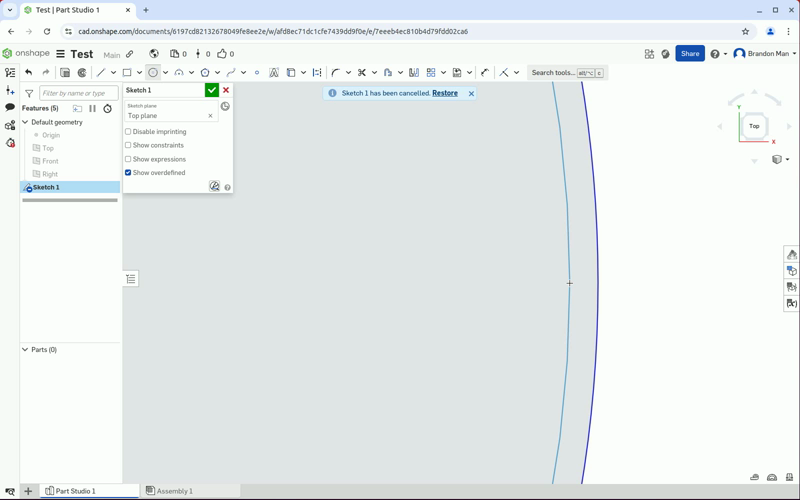
scroll(-6)
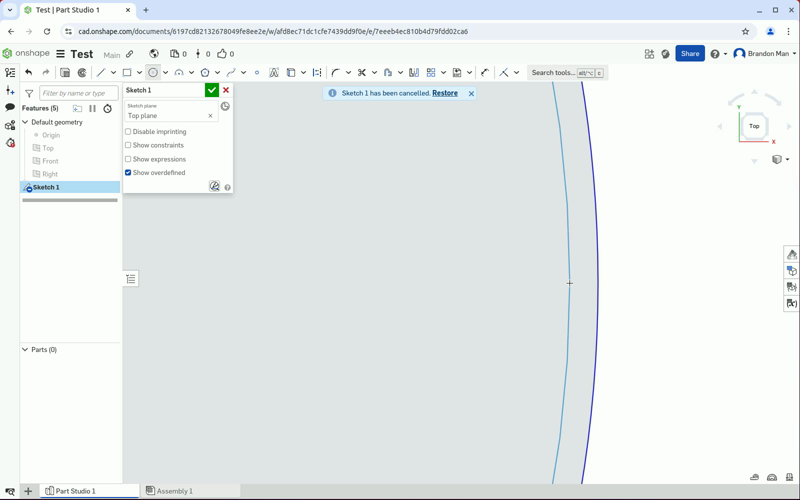
scroll(-6)
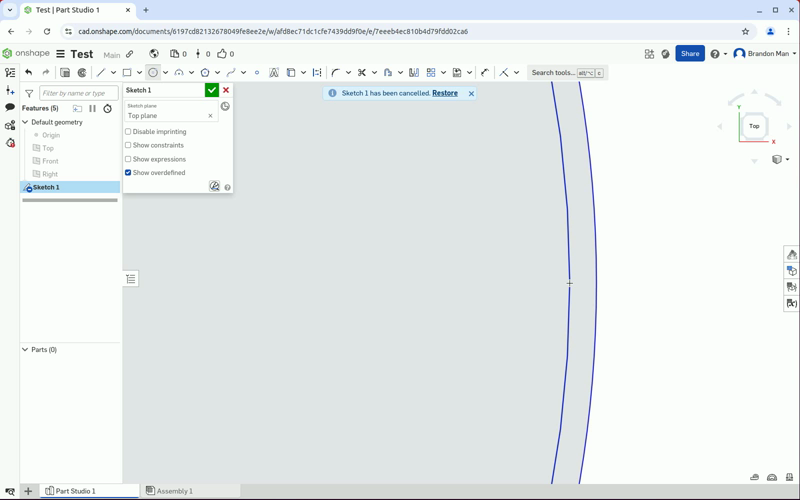
scroll(-6)
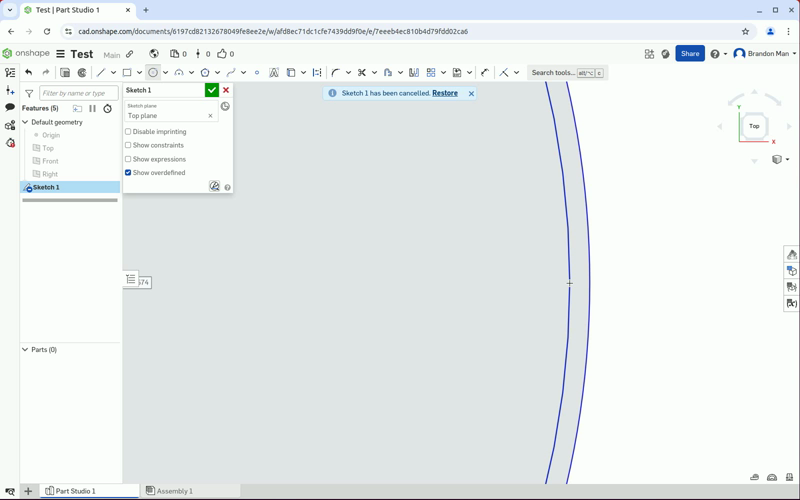
scroll(-6)
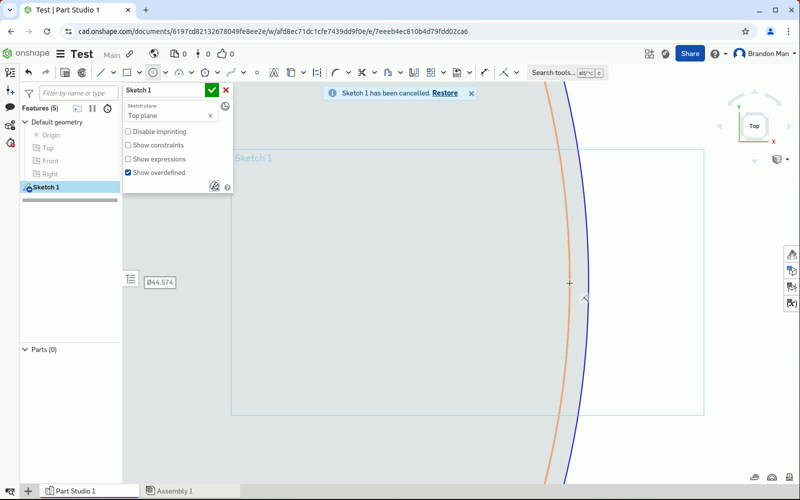
scroll(-6)
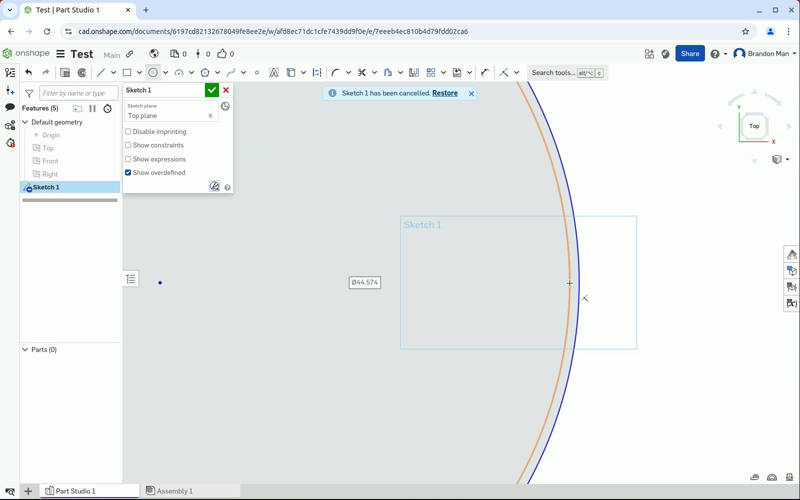
scroll(-6)
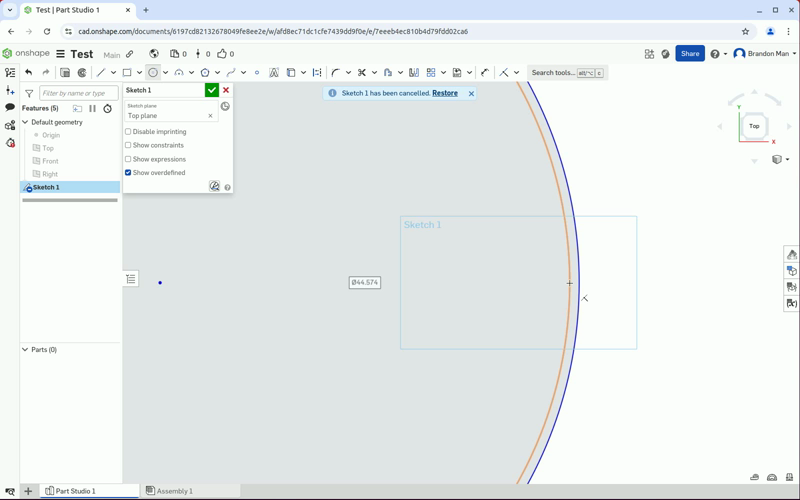
scroll(-6)
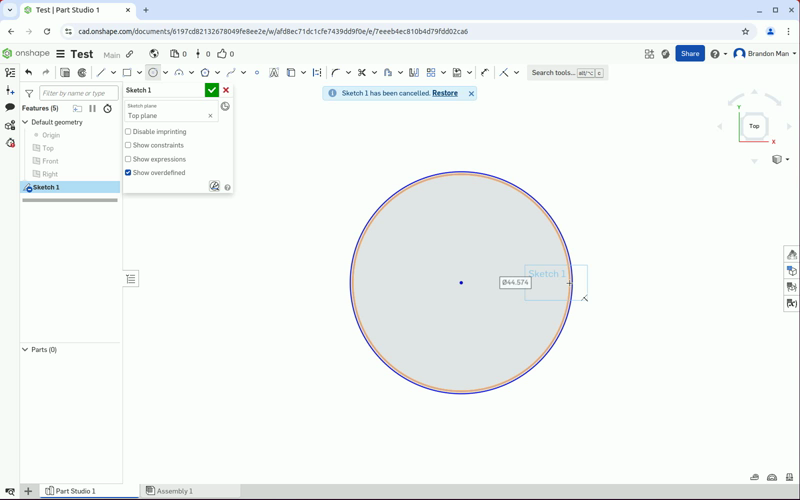
key(esc)
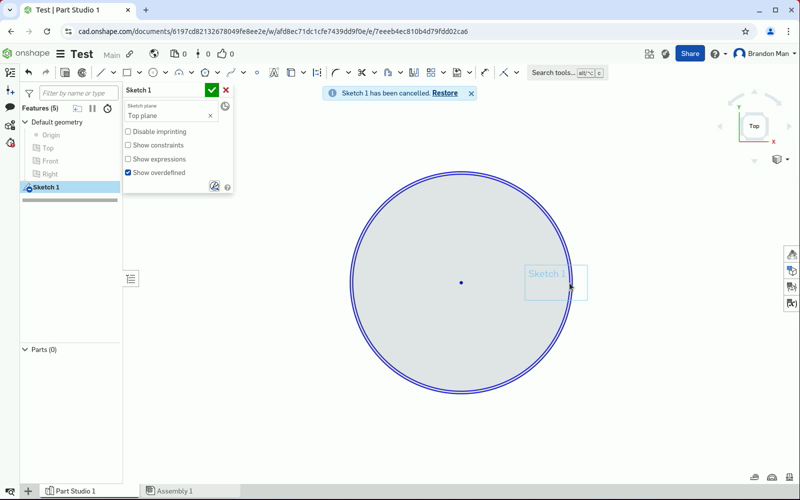
mouse_move(525, 194)
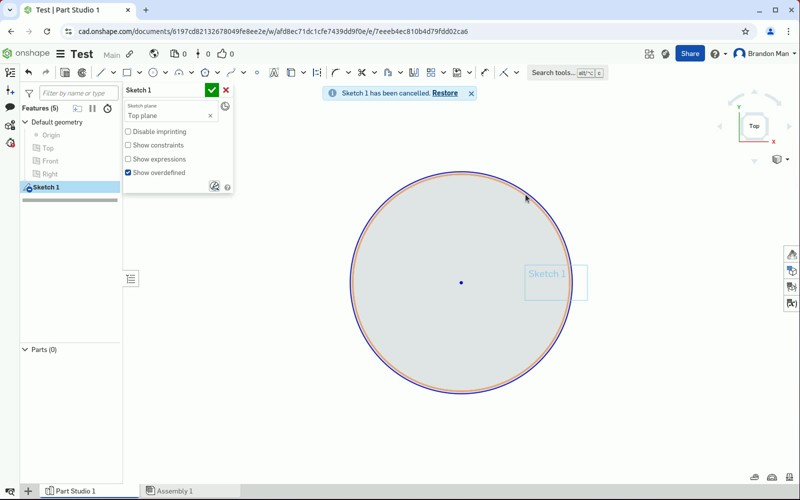
scroll(6)
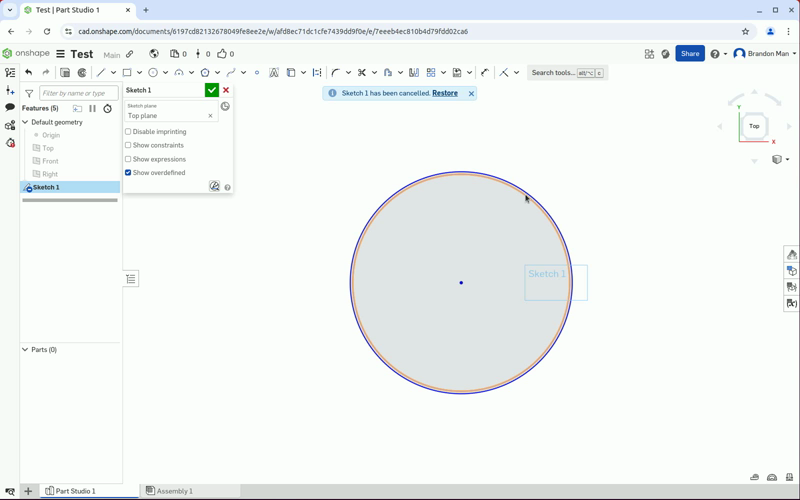
scroll(6)
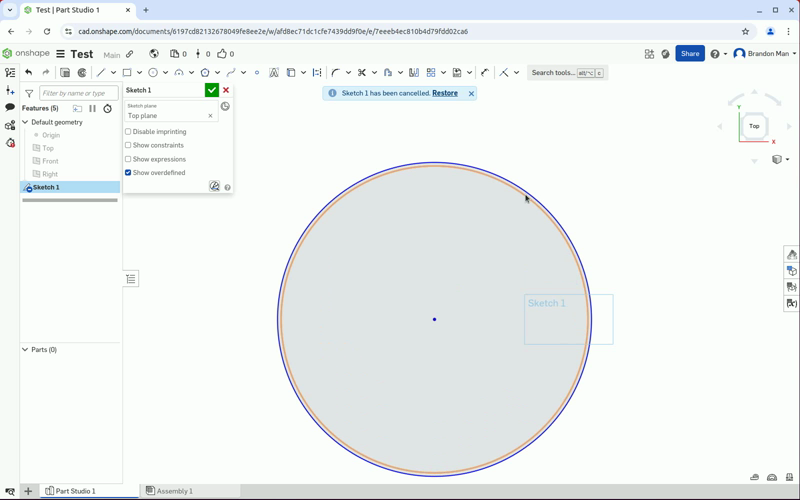
scroll(6)
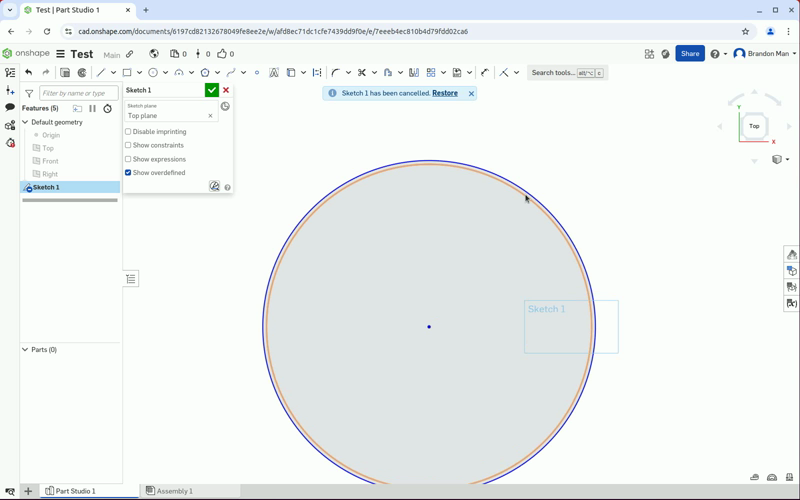
scroll(6)
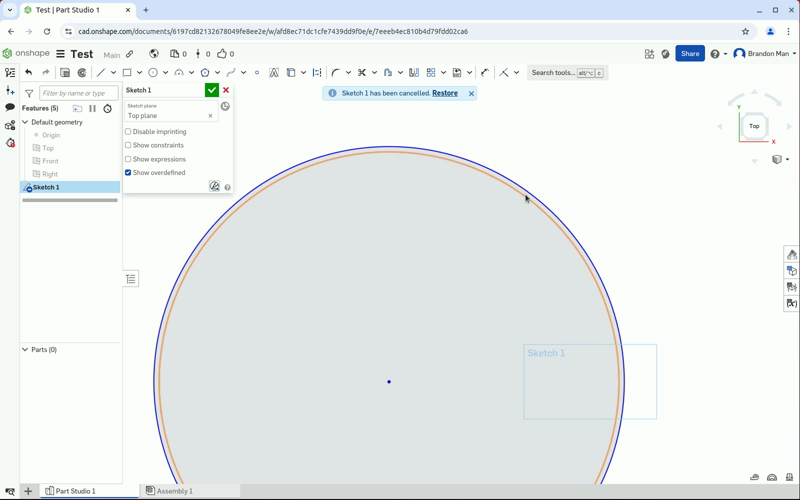
scroll(6)
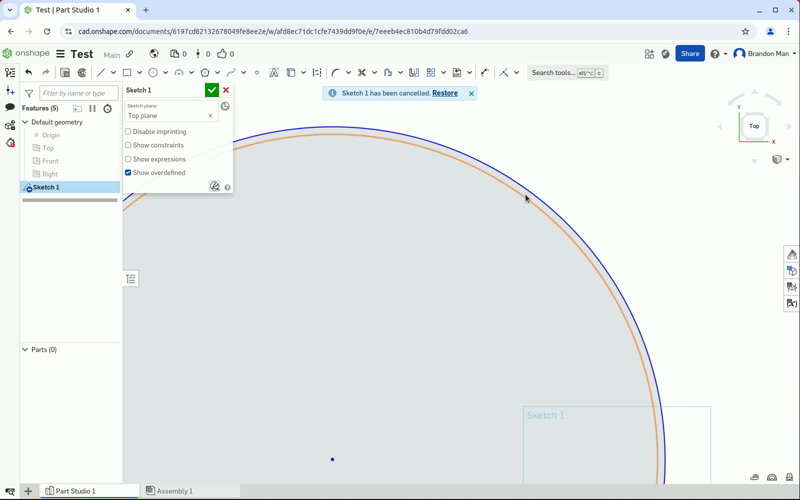
scroll(6)
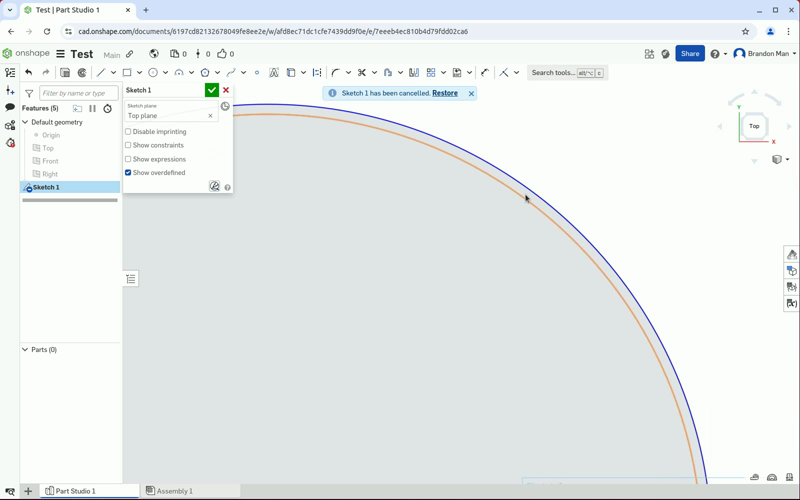
scroll(6)
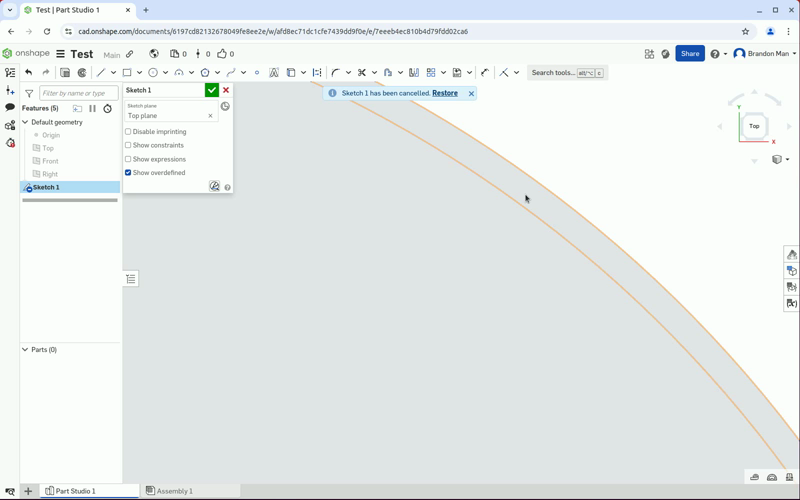
click(525, 194)
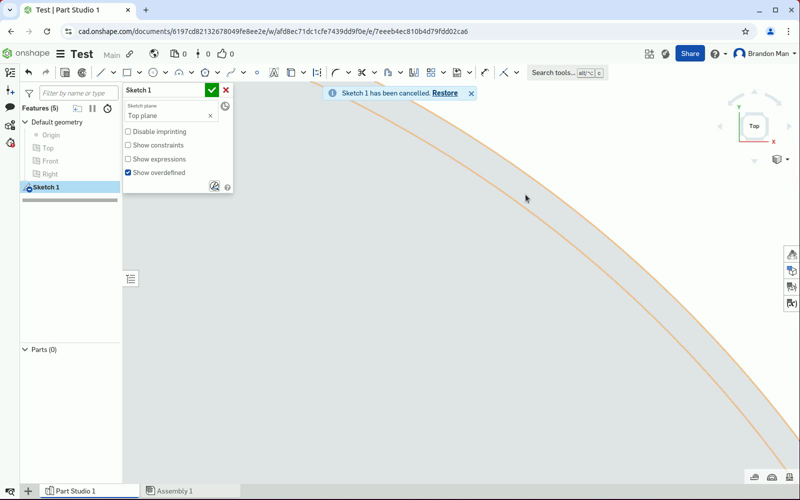
scroll(-6)
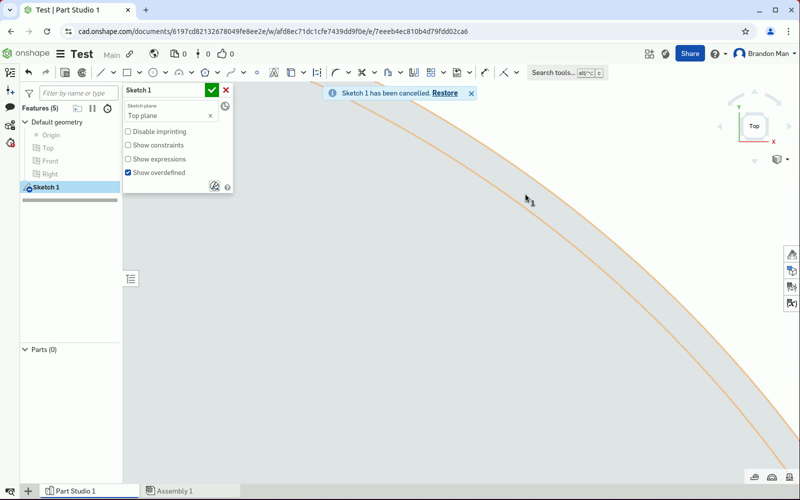
scroll(-6)
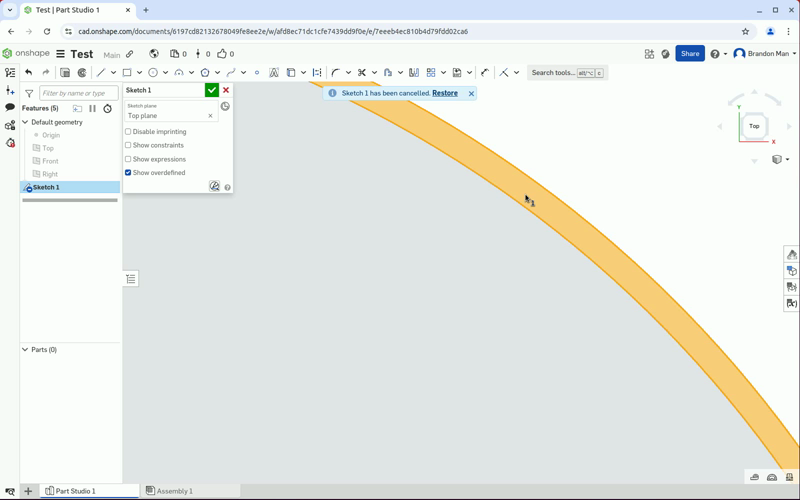
scroll(-6)
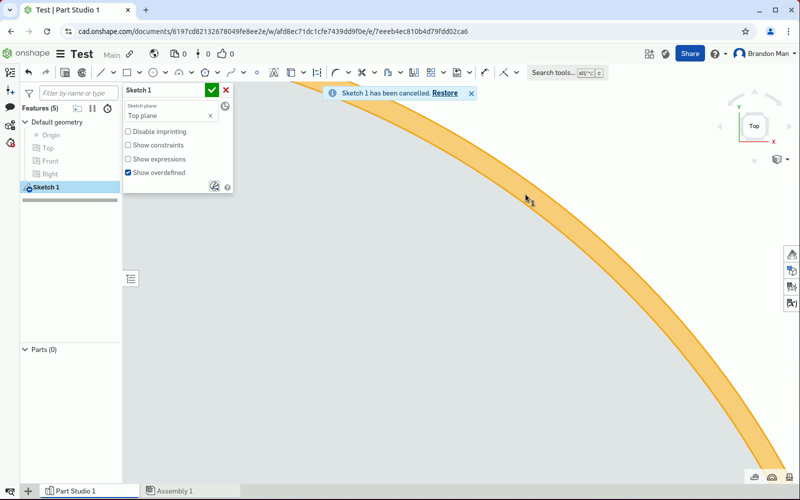
scroll(-6)
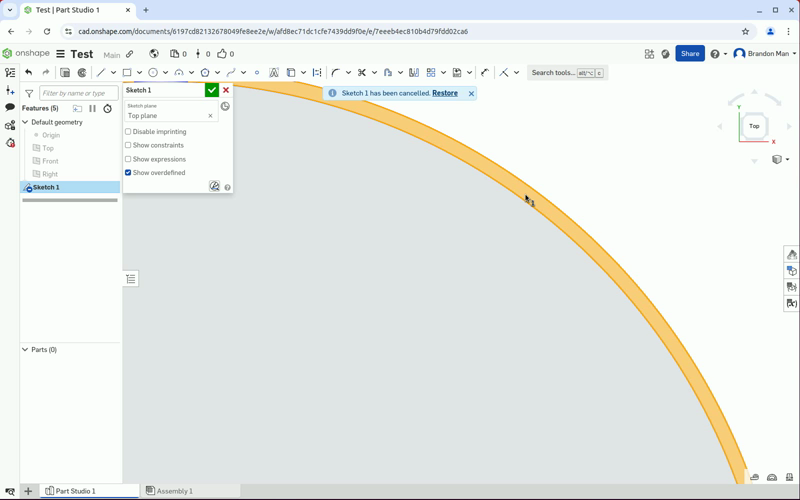
scroll(-6)
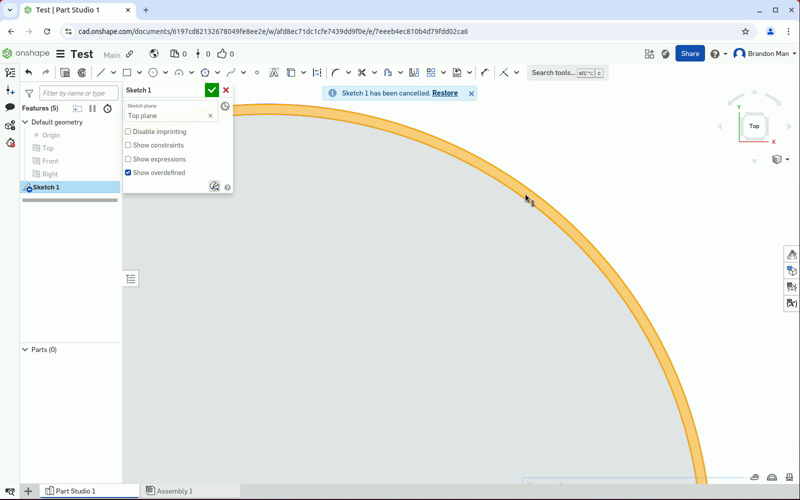
scroll(-6)
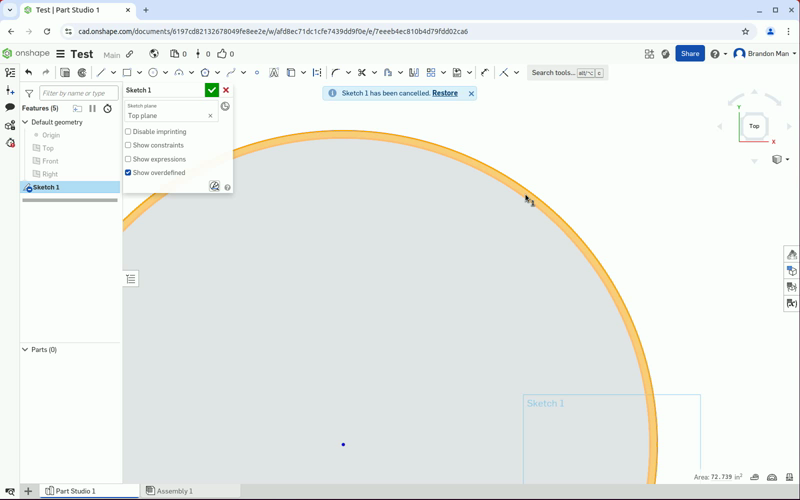
scroll(-6)
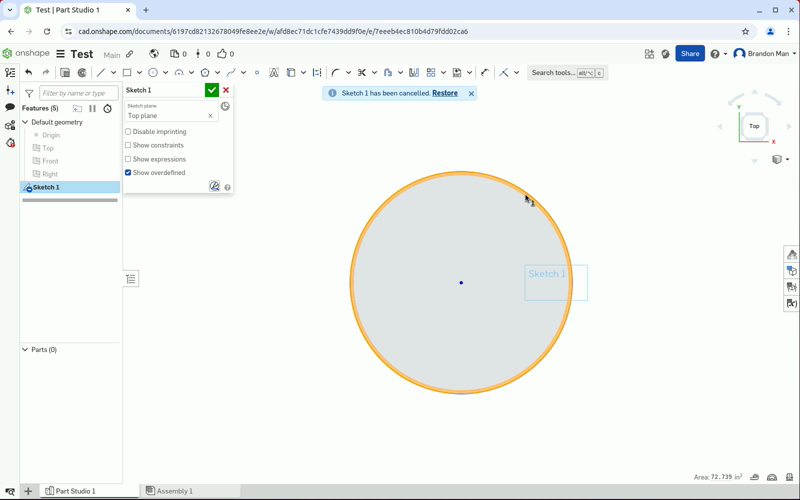
mouse_move(73, 352)
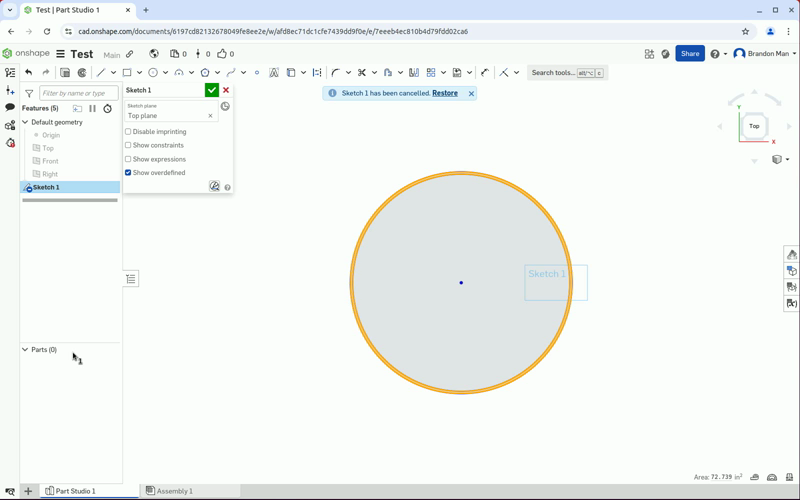
key(shift+y)
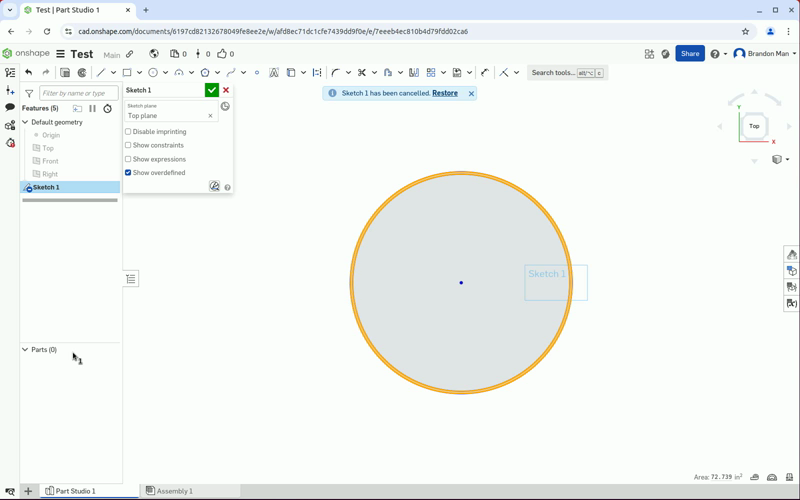
key(shift+e)
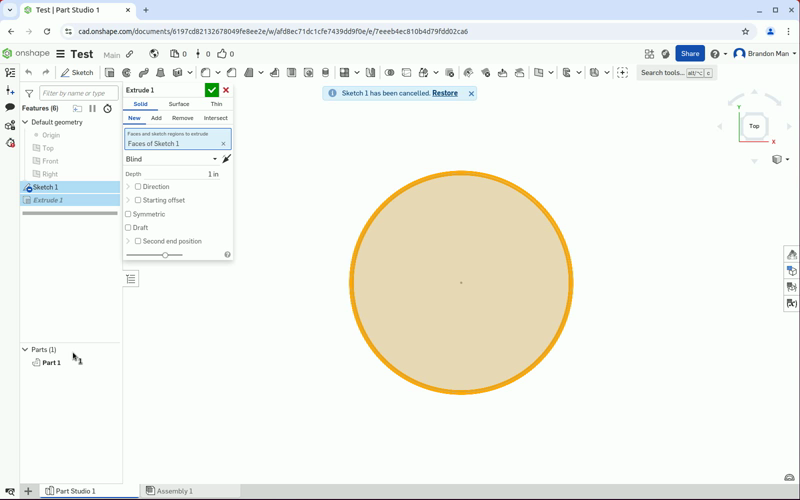
mouse_move(143, 106)
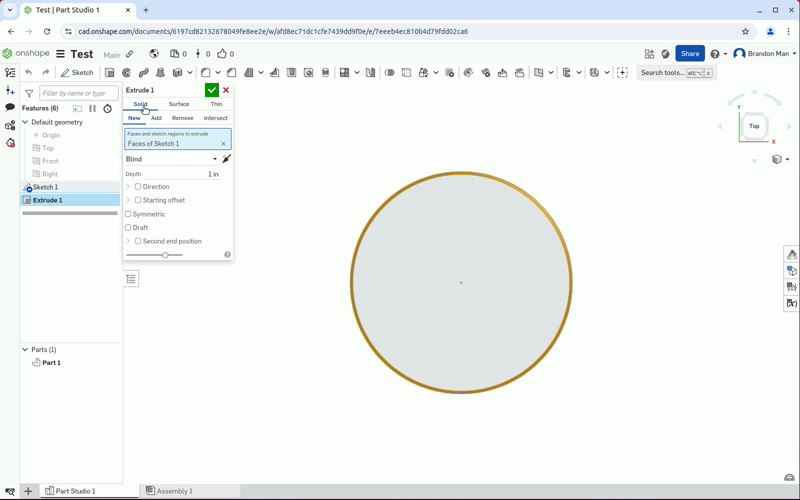
click(143, 106)
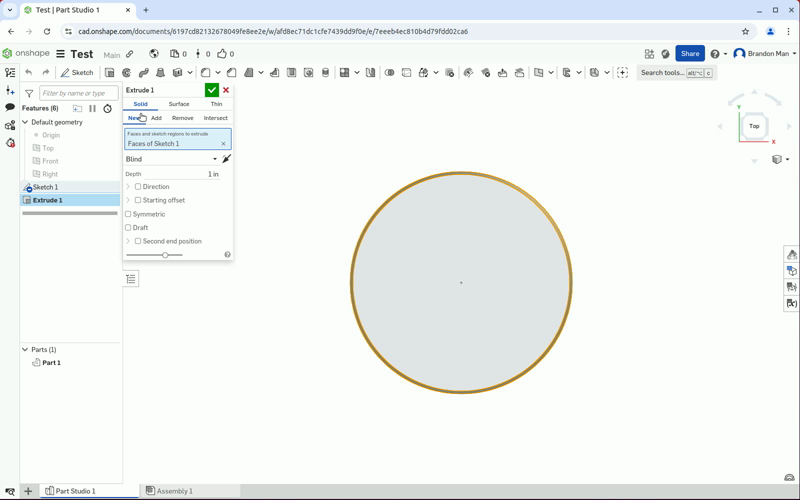
mouse_move(137, 120)
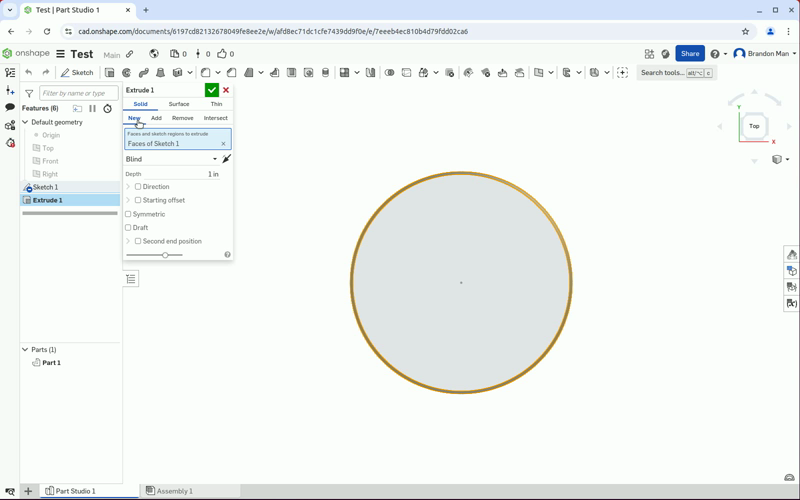
click(137, 120)
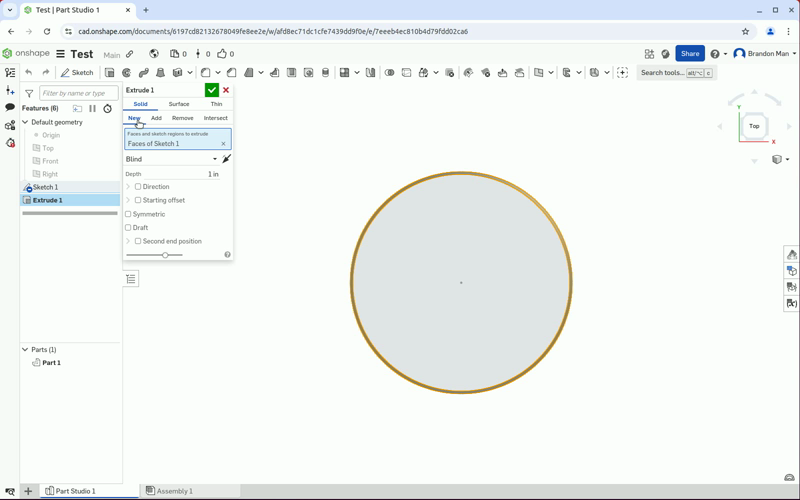
key(tab, 4)
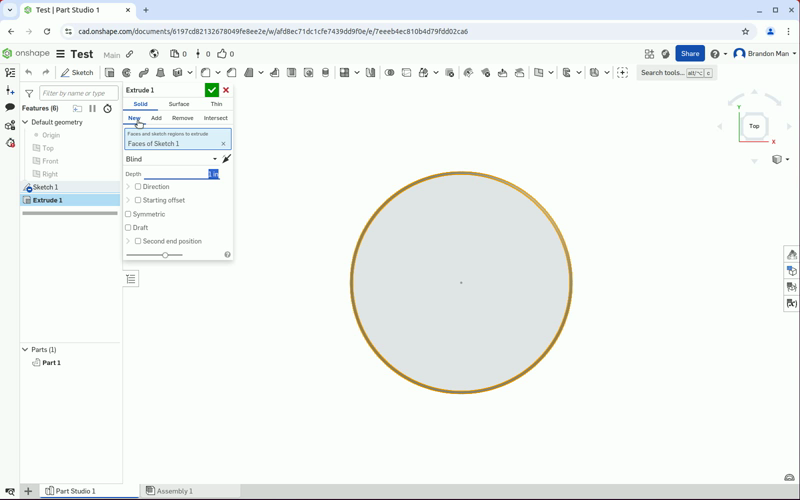
text(0.963)
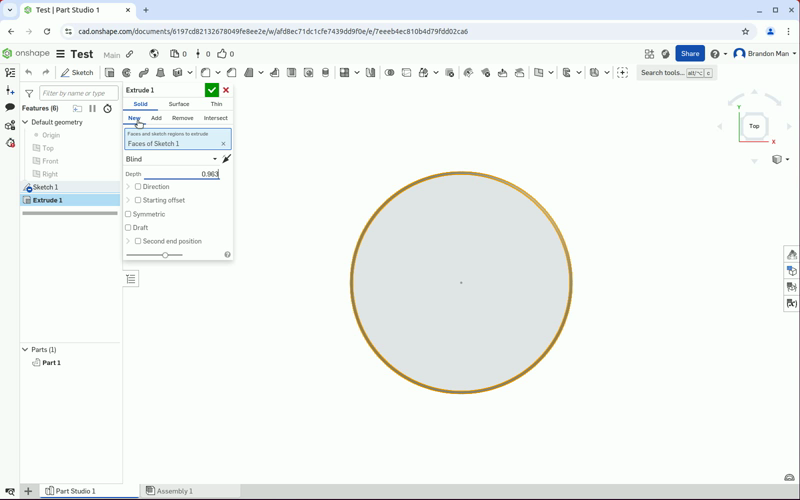
key(enter)
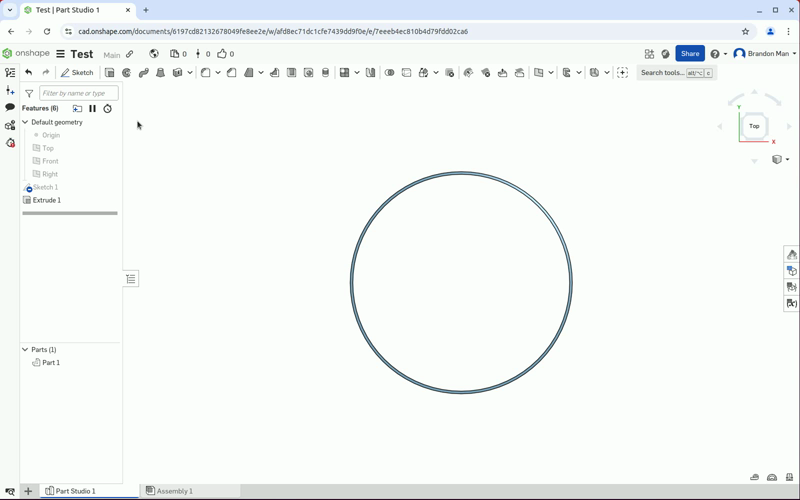
key(shift+h)
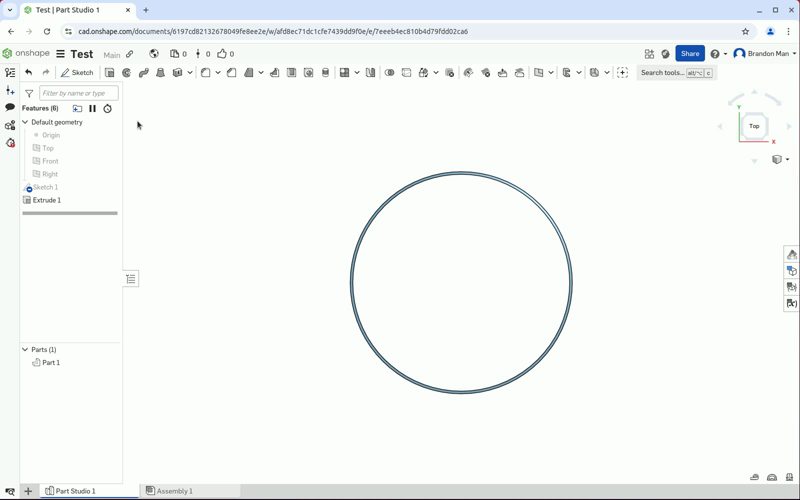
key(shift+h)
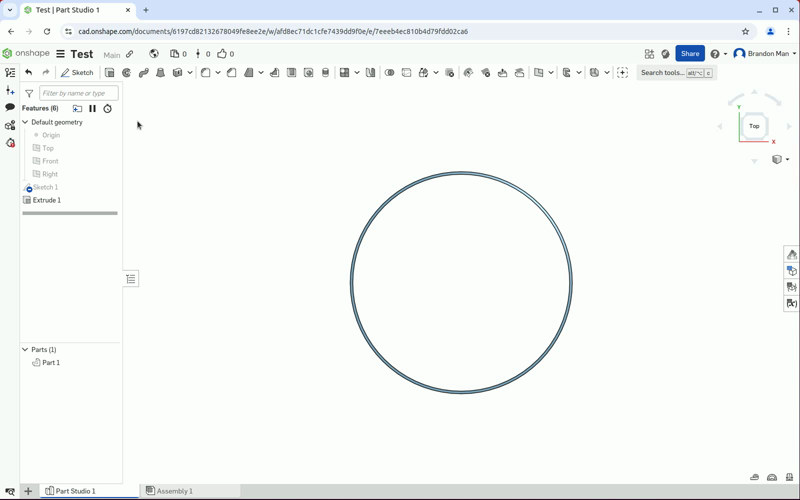
mouse_move(73, 189)
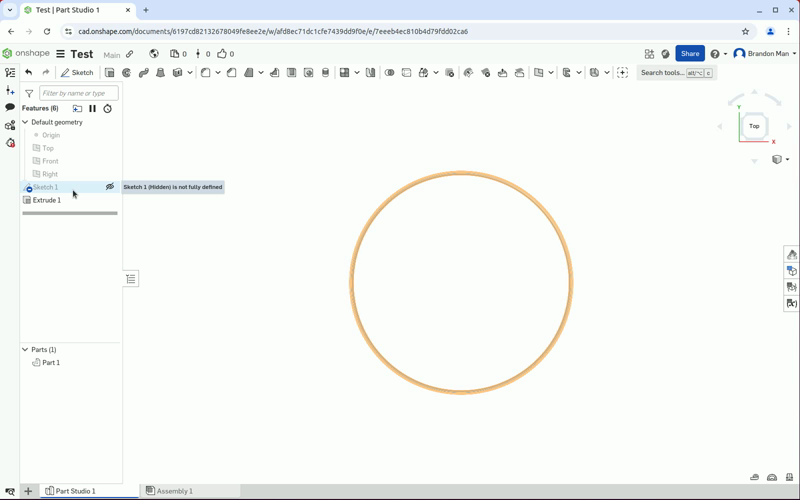
click(73, 189)
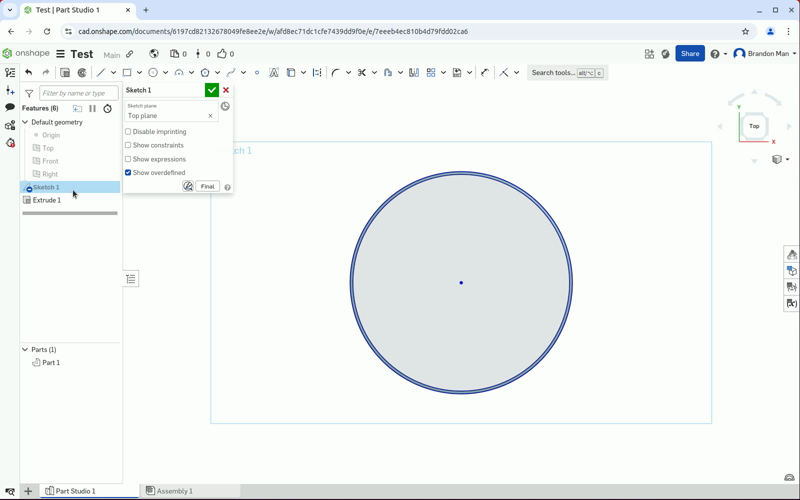
mouse_move(229, 92)
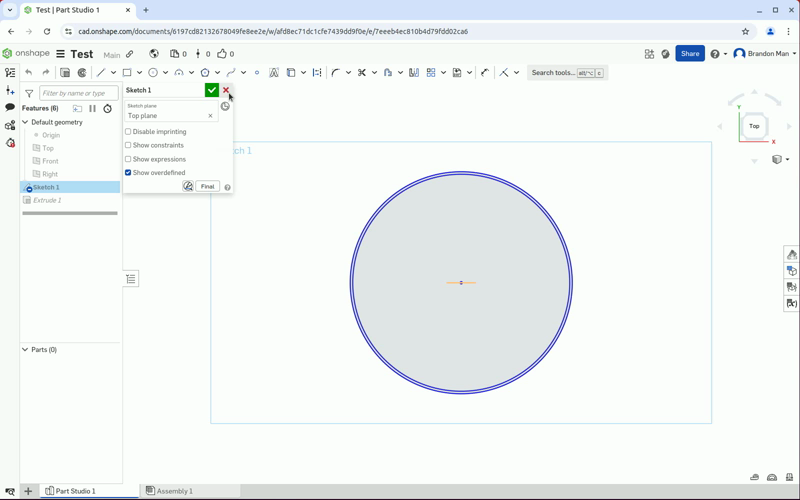
click(229, 92)
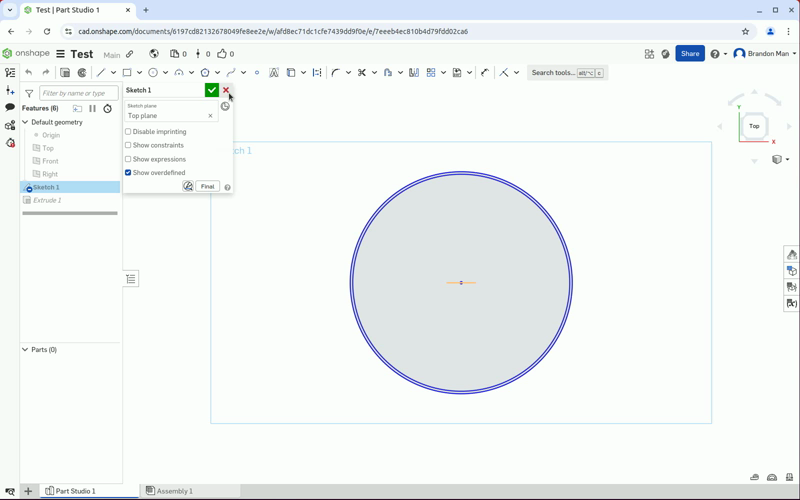
key(shift+s)
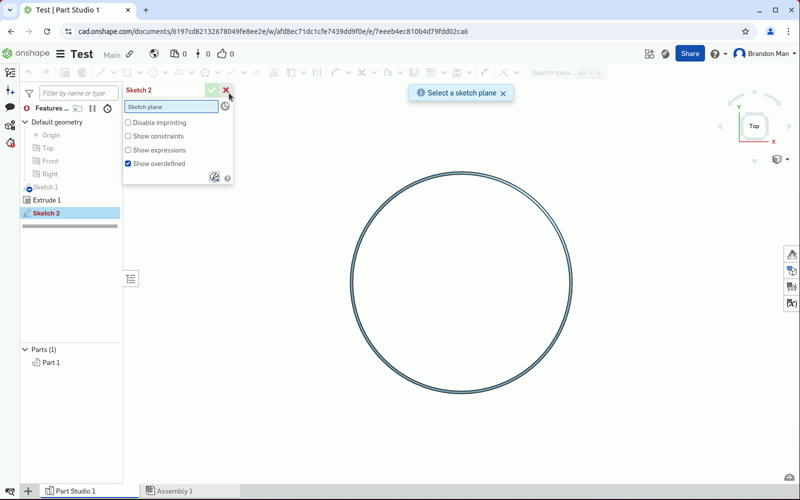
mouse_move(73, 150)
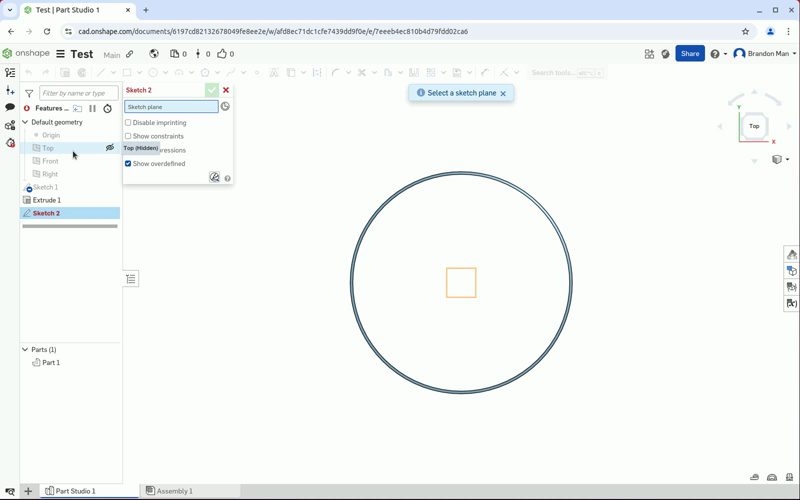
click(73, 150)
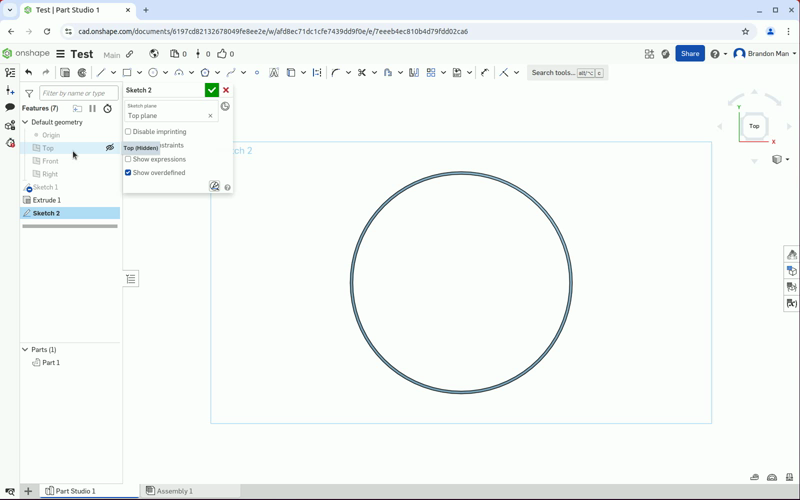
mouse_move(73, 352)
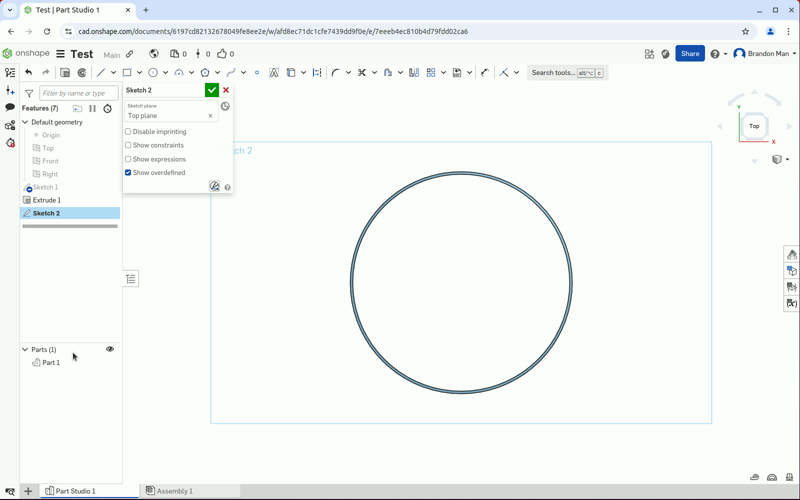
key(y)
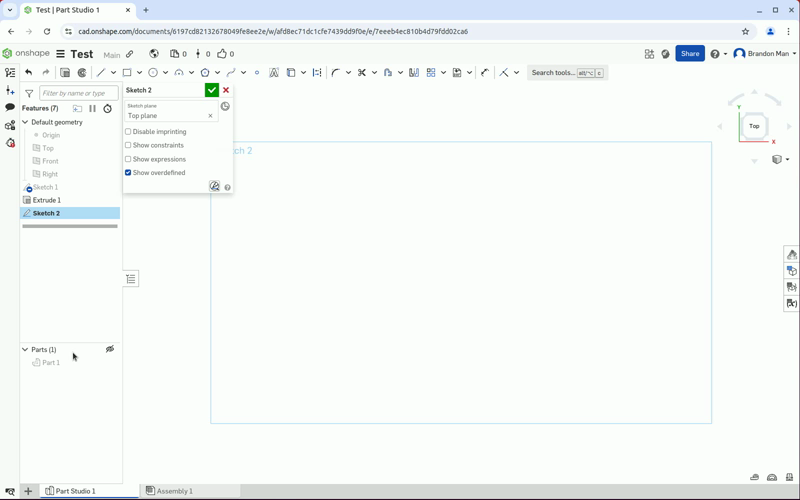
key(c)
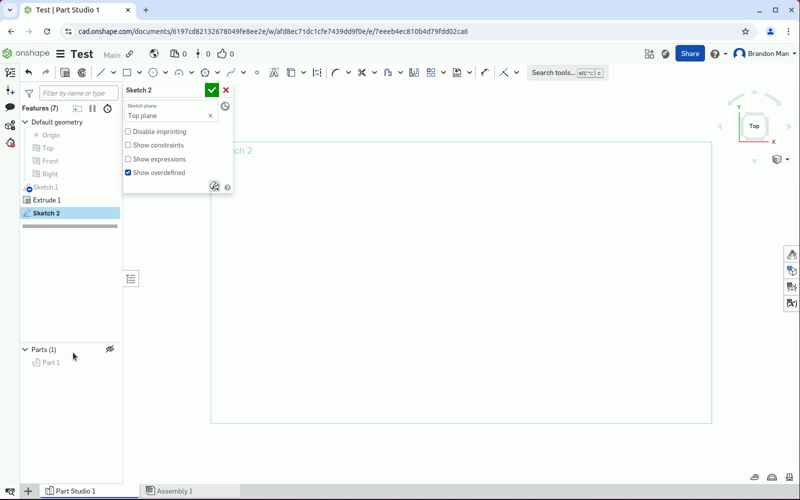
key_down(shift)
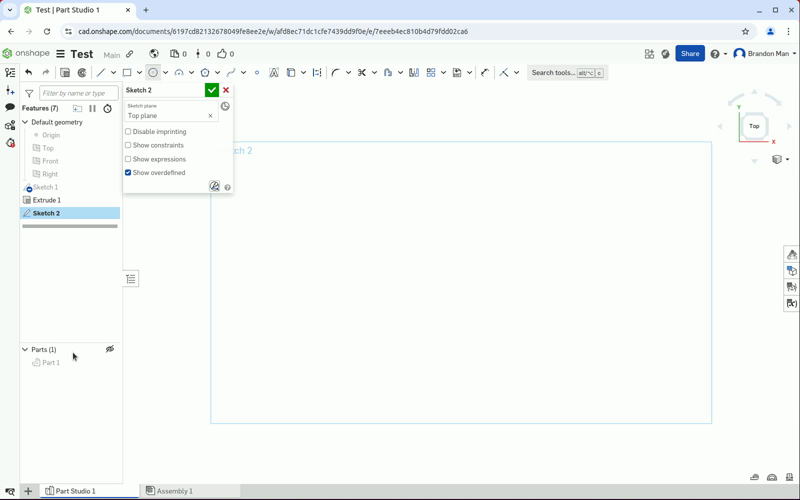
mouse_move(461, 282)
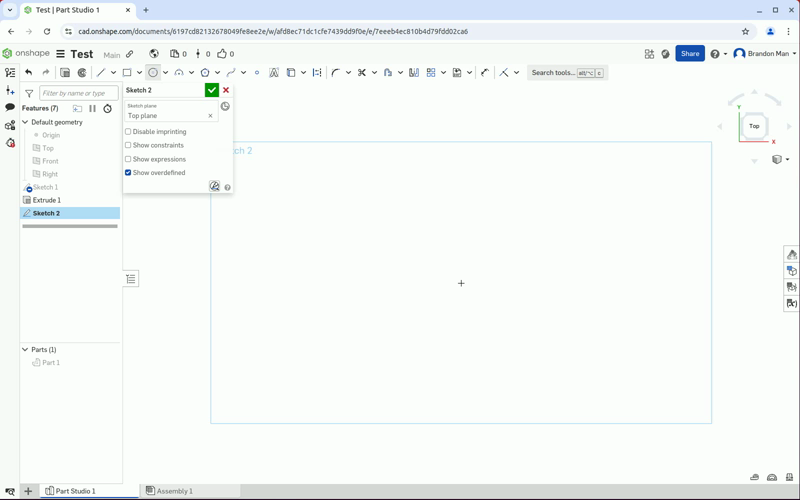
click(461, 282)
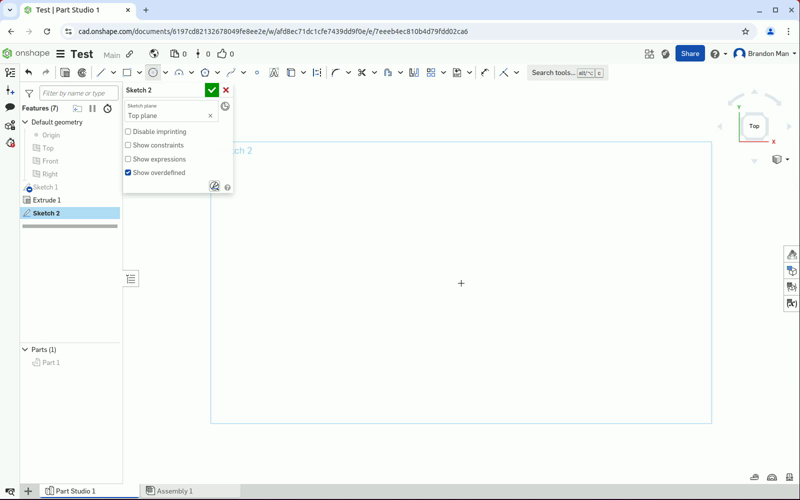
key_up(shift)
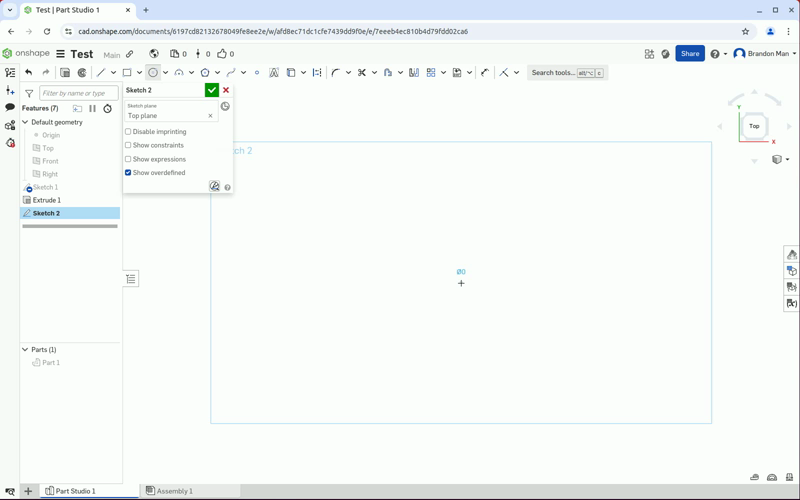
mouse_move(570, 282)
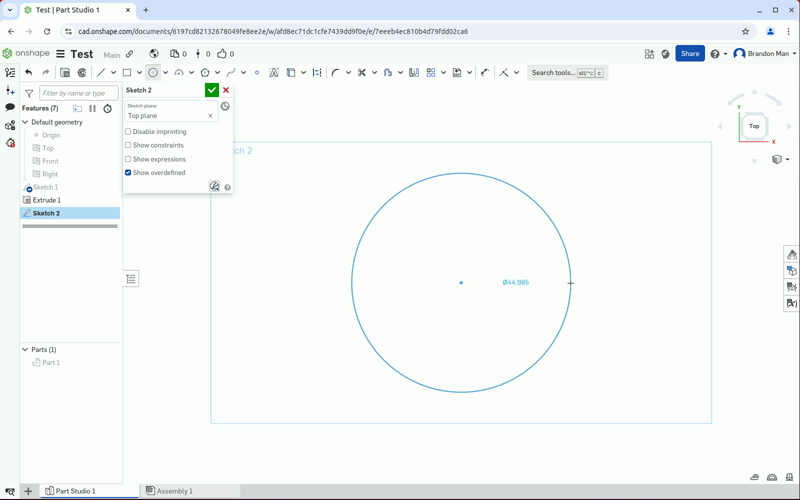
click(570, 282)
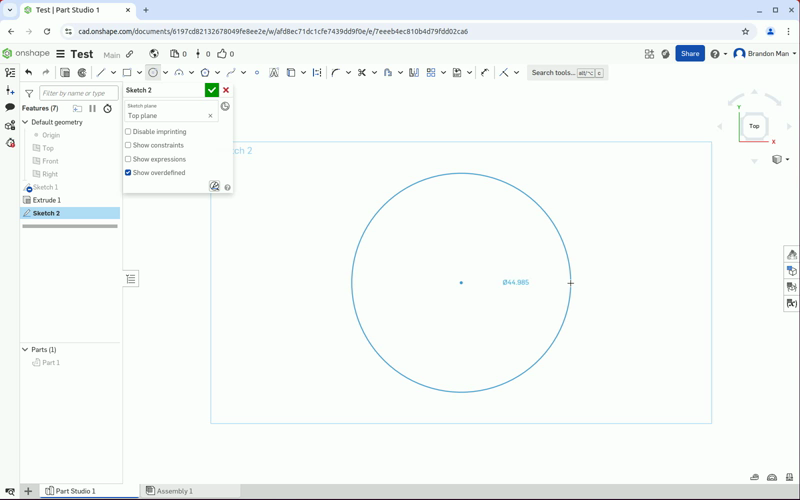
key(esc)
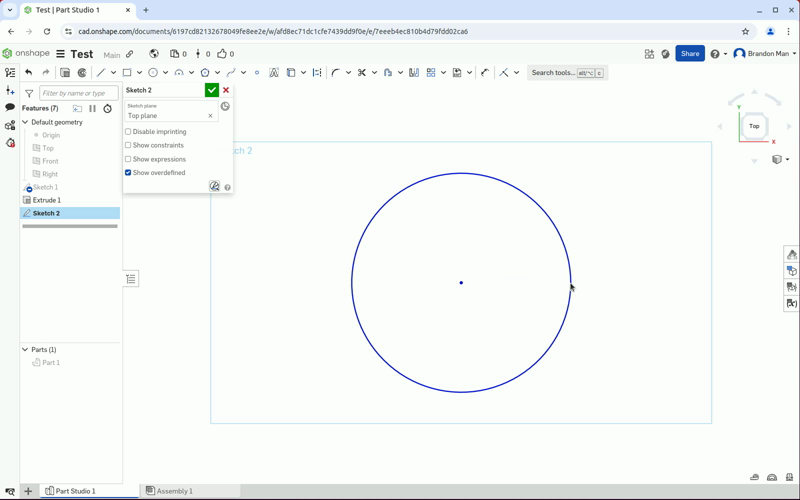
key(c)
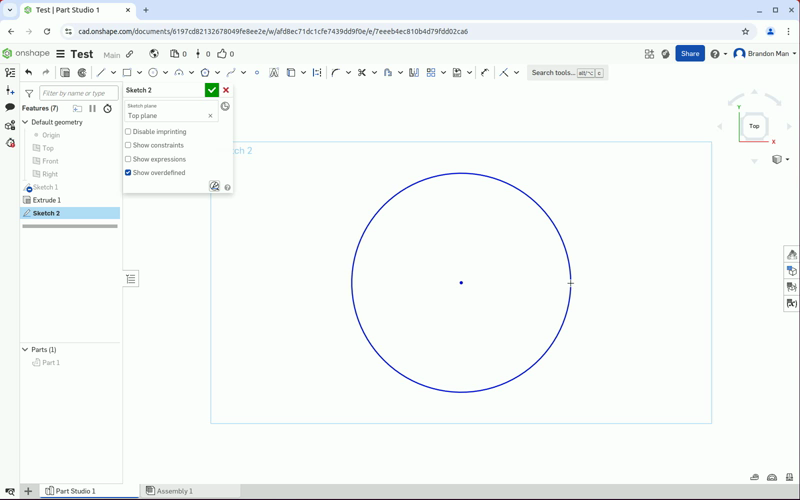
key_down(shift)
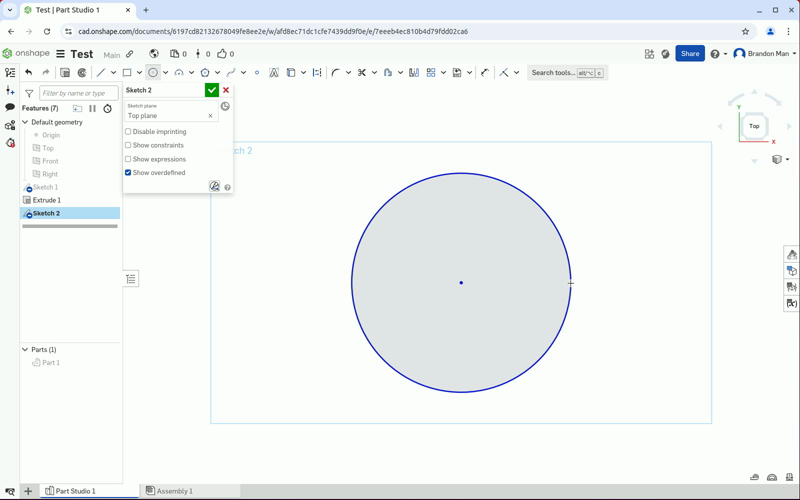
mouse_move(461, 282)
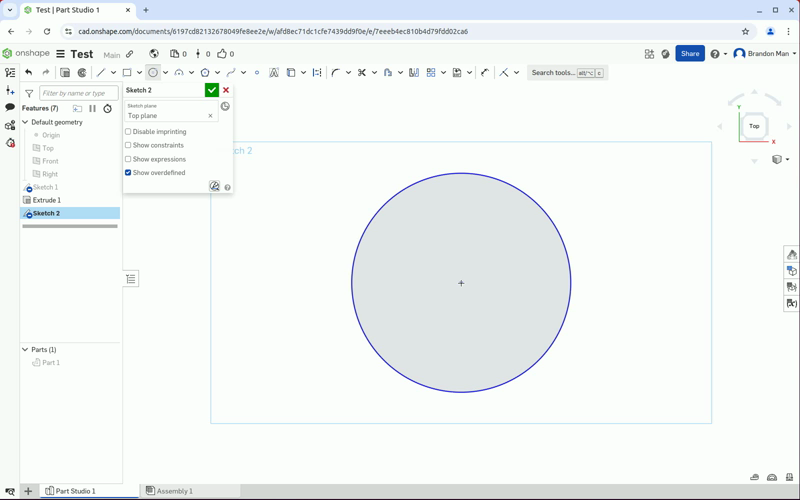
click(461, 282)
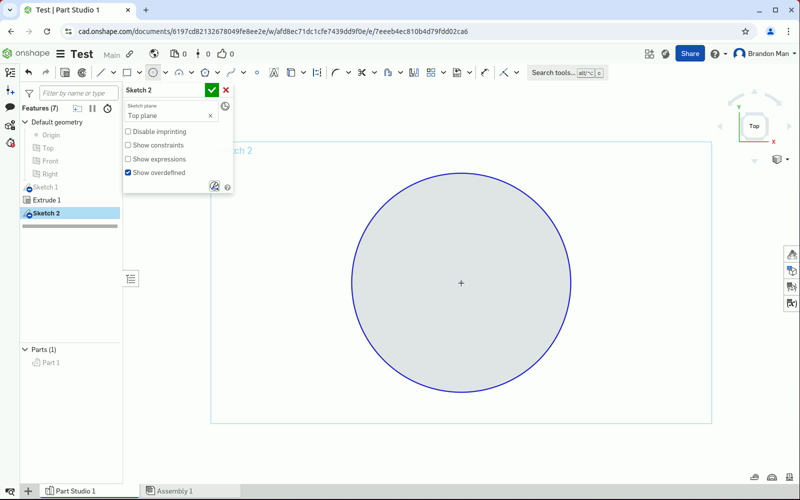
key_up(shift)
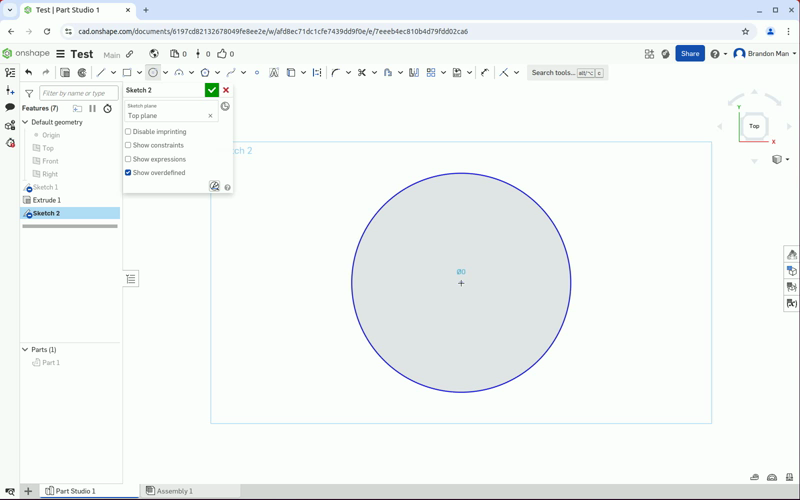
mouse_move(498, 282)
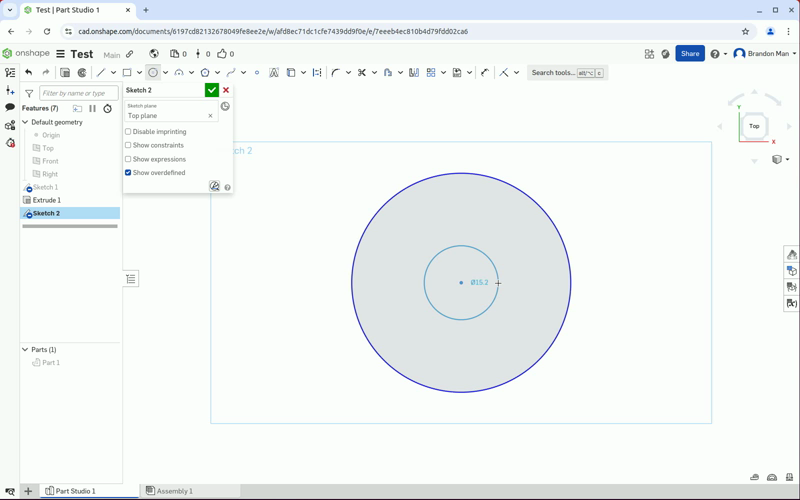
click(498, 282)
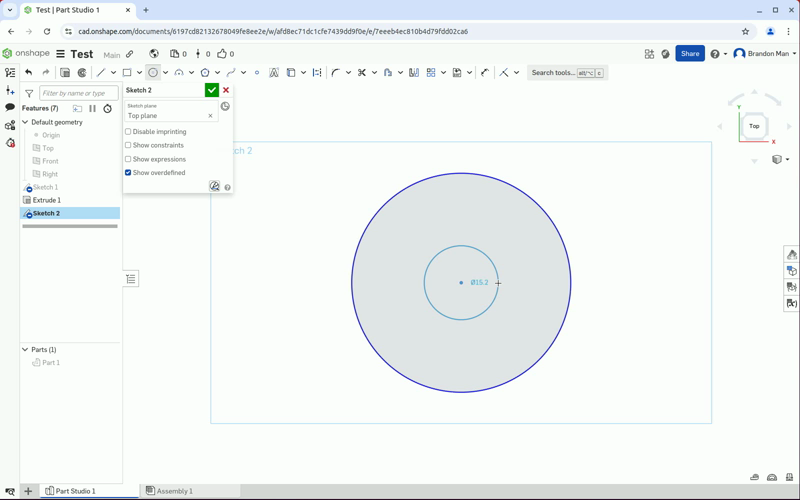
key(esc)
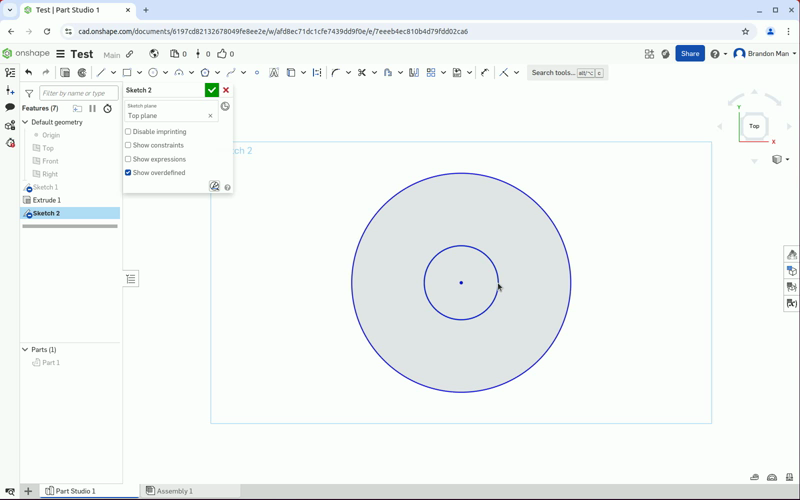
mouse_move(451, 221)
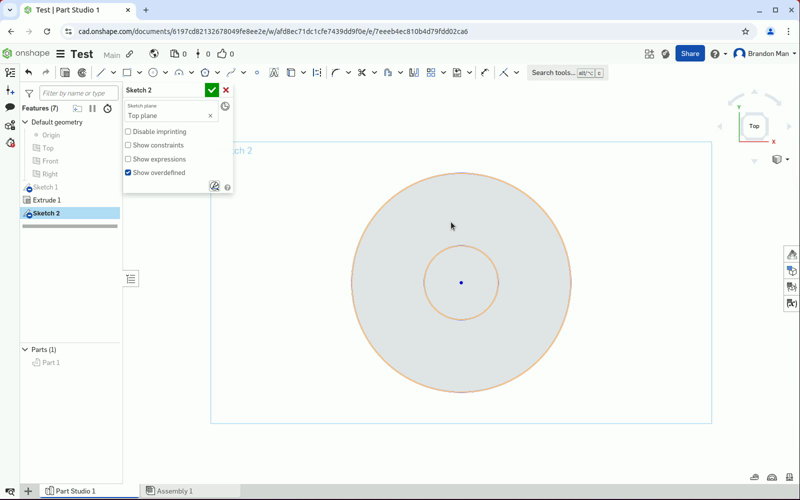
click(451, 221)
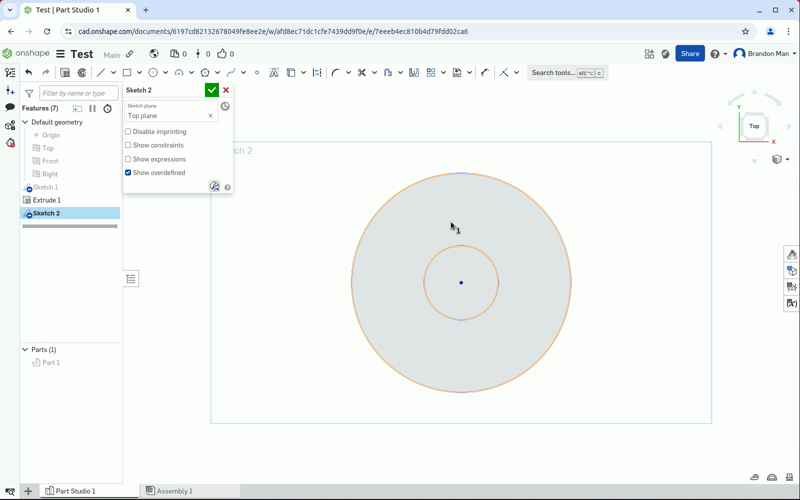
mouse_move(73, 352)
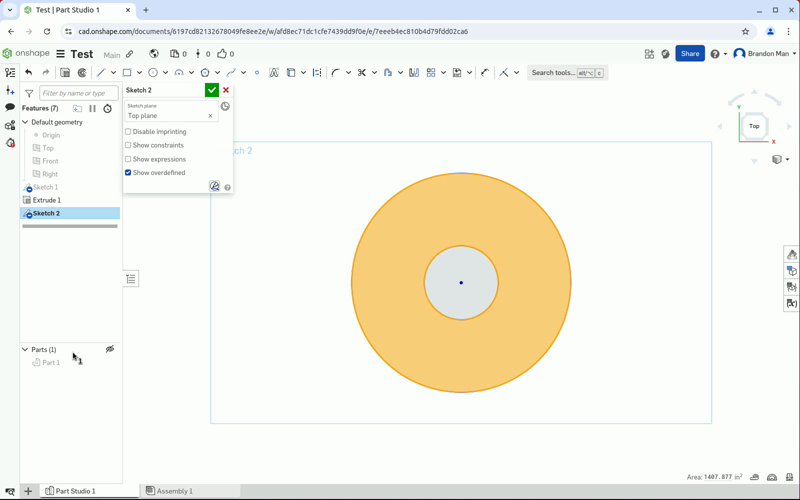
key(shift+y)
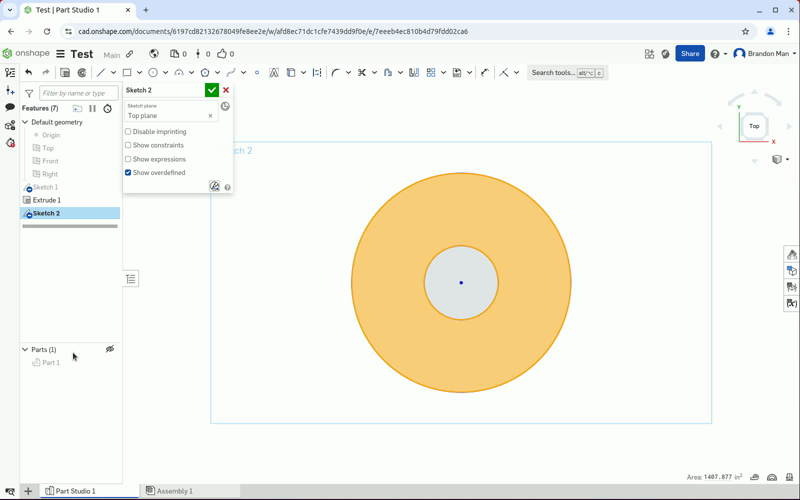
key(shift+e)
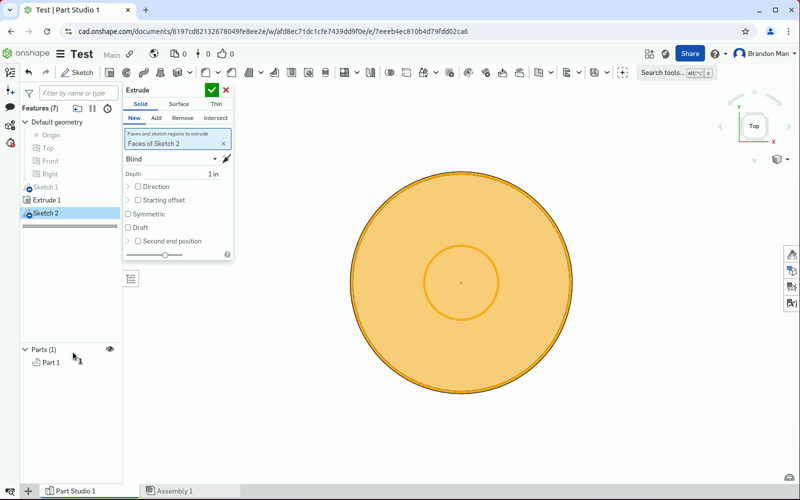
mouse_move(143, 106)
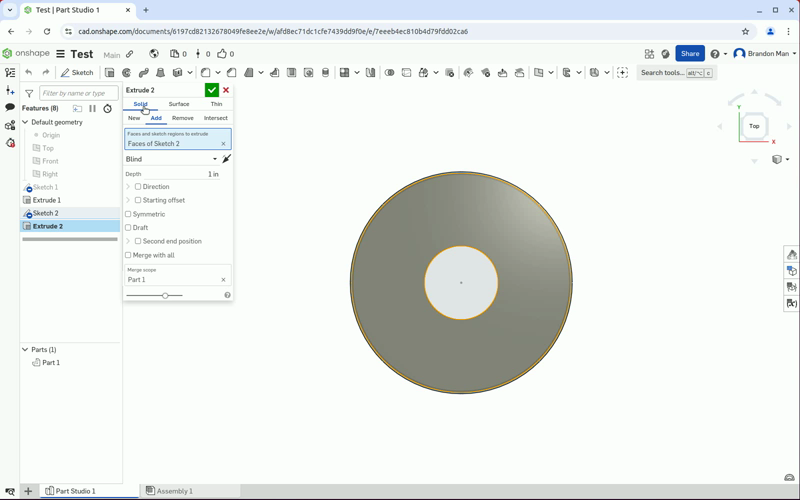
click(143, 106)
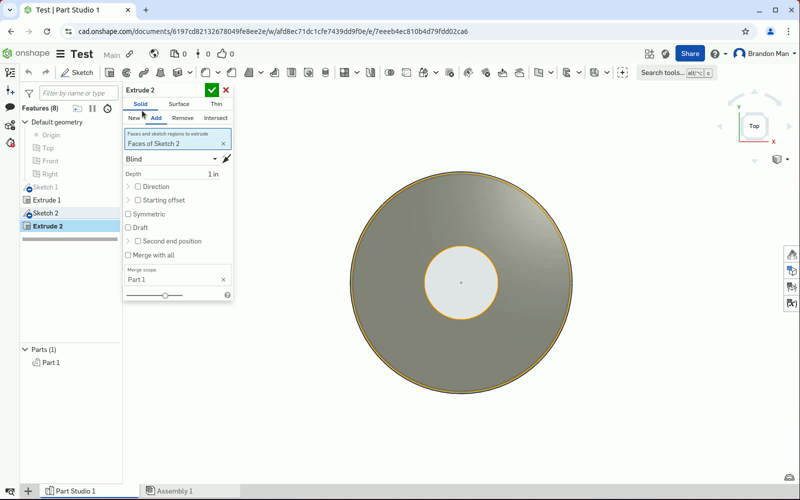
mouse_move(137, 120)
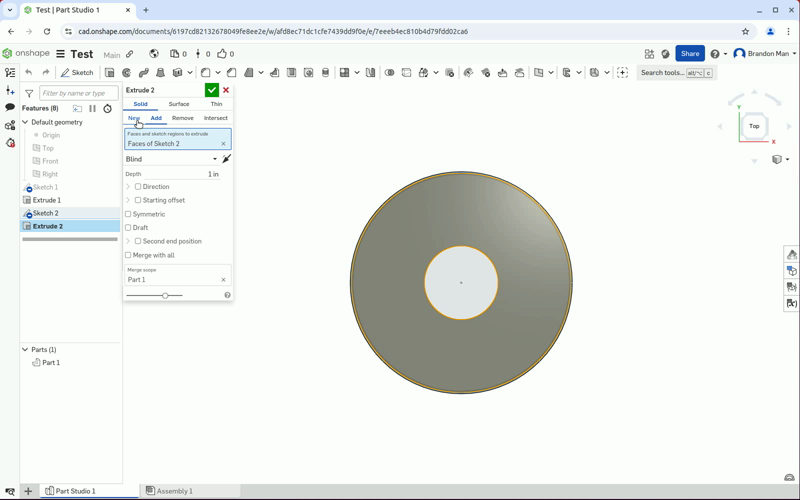
click(137, 120)
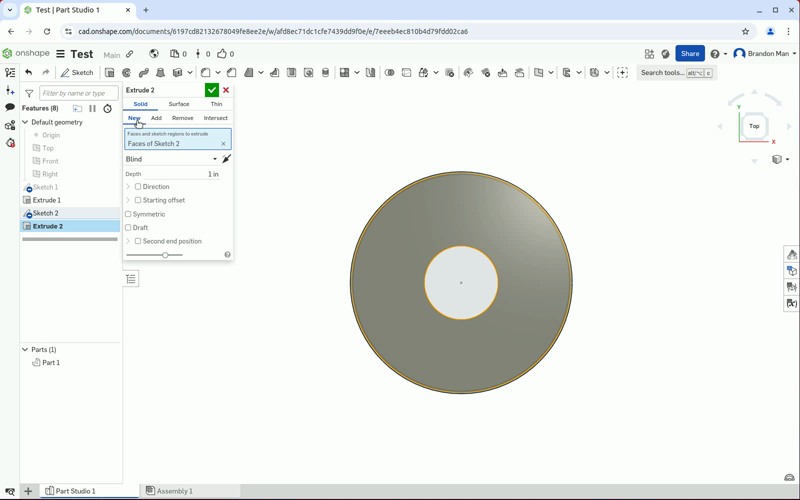
key(tab, 4)
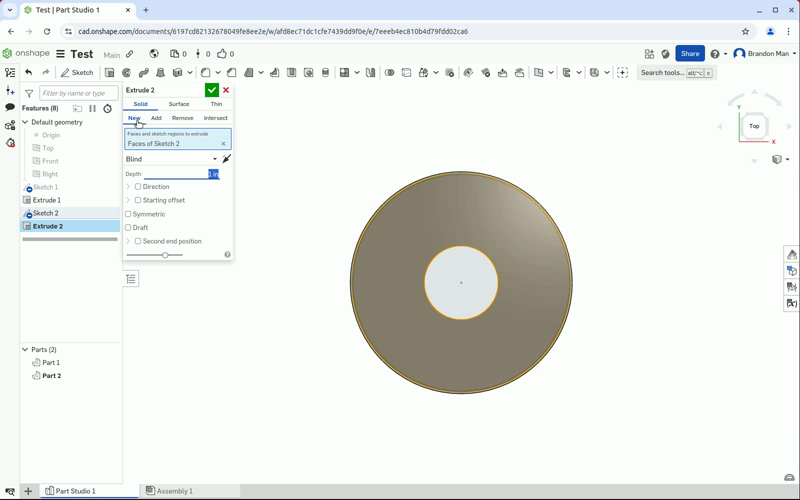
text(0.963)
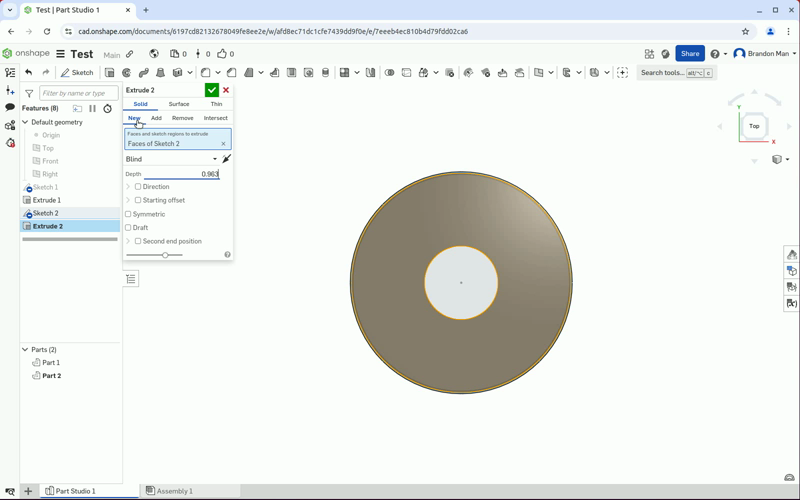
key(enter)
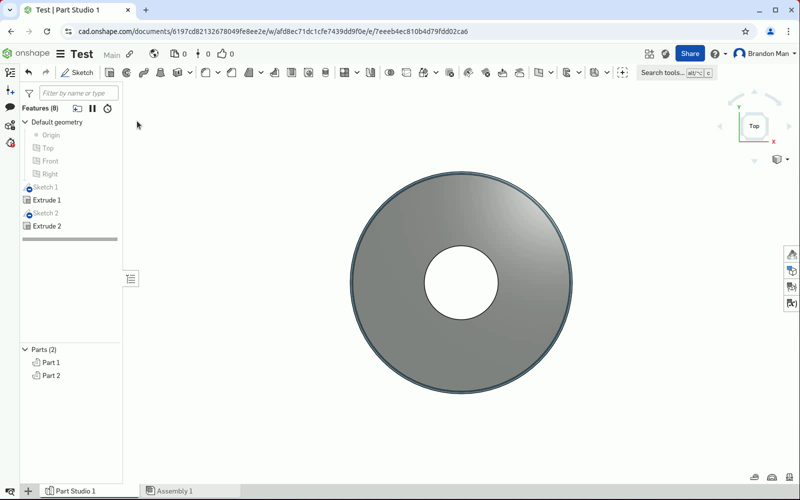
key(shift+h)
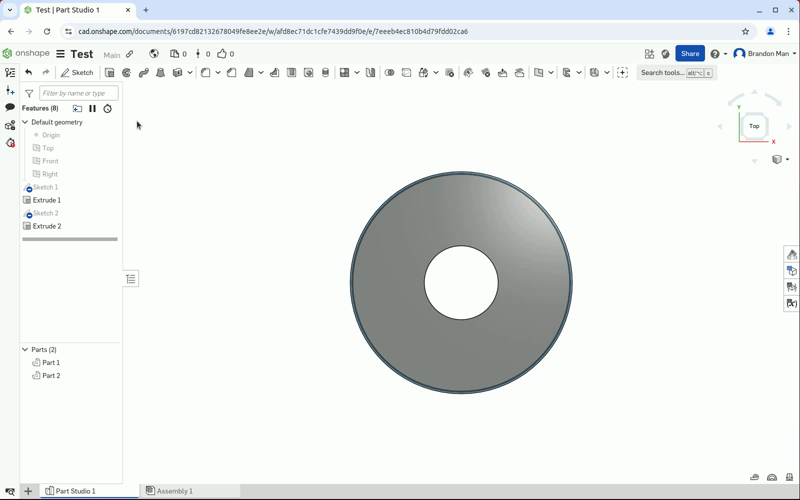
key(shift+h)
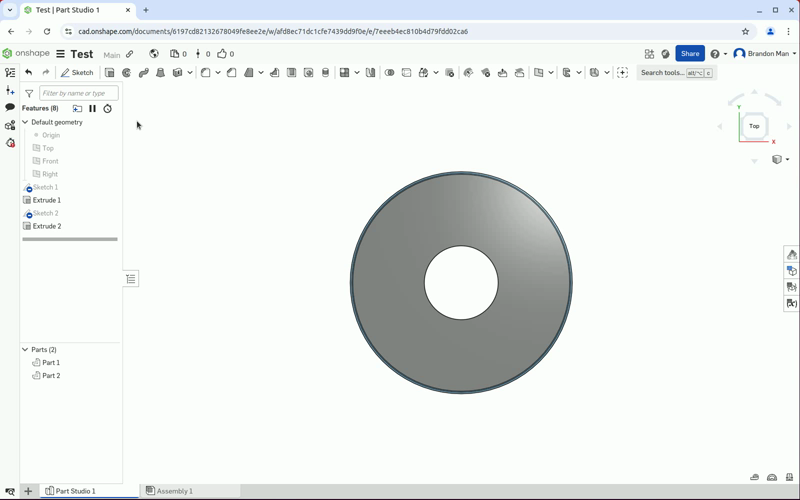
mouse_move(73, 189)
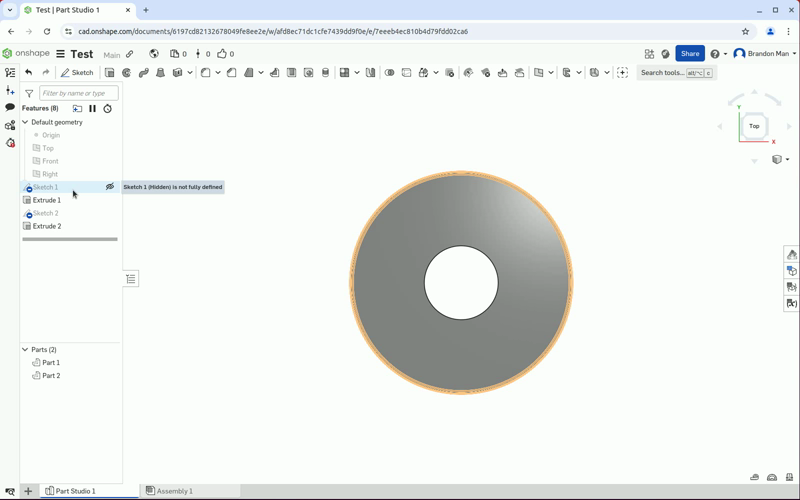
click(73, 189)
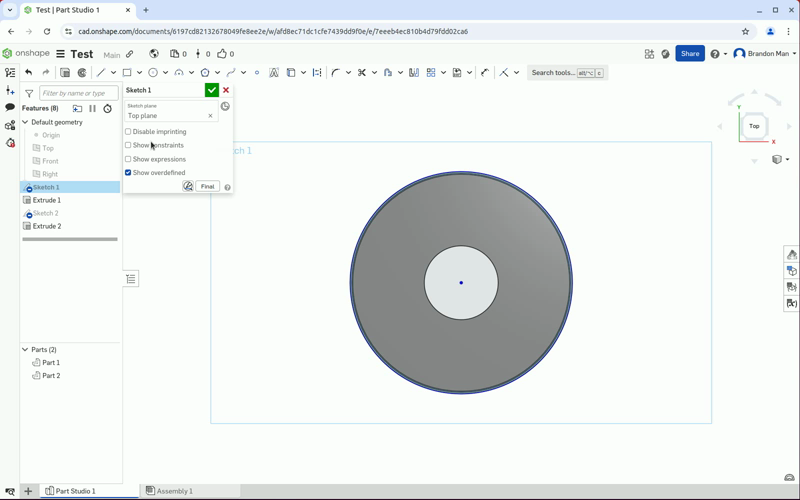
mouse_move(229, 92)
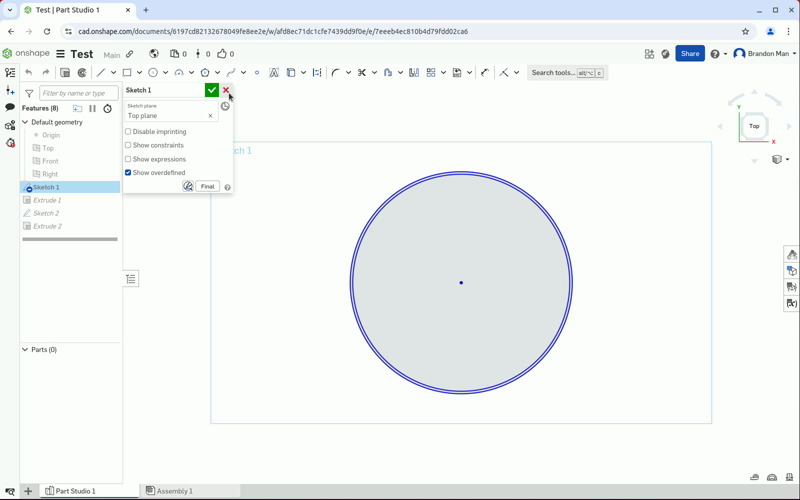
click(229, 92)
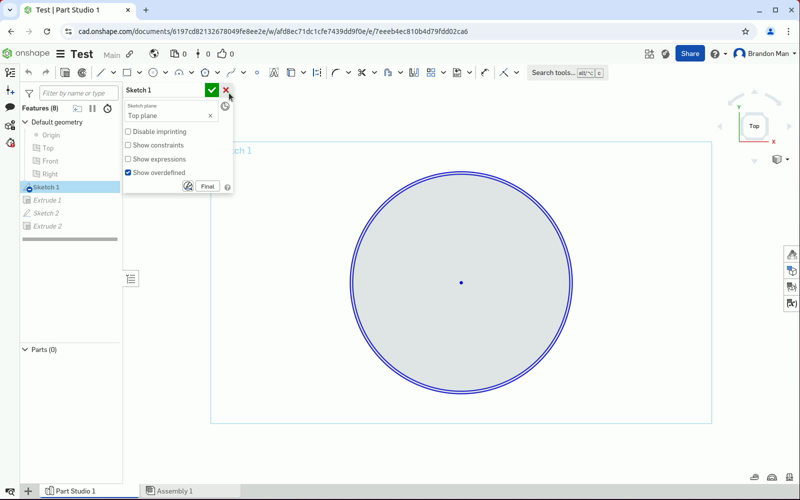
key(shift+s)
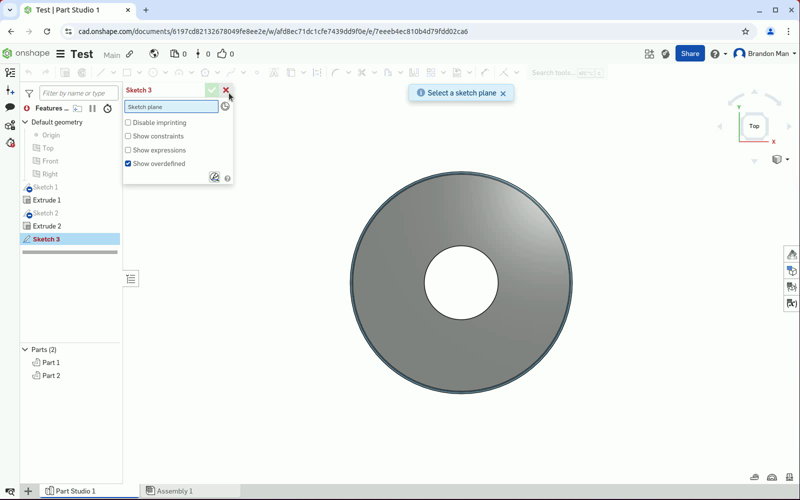
mouse_move(73, 150)
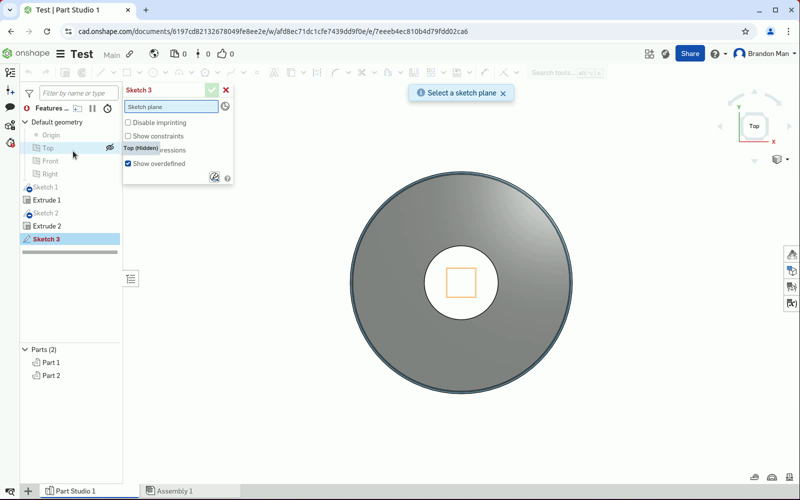
click(73, 150)
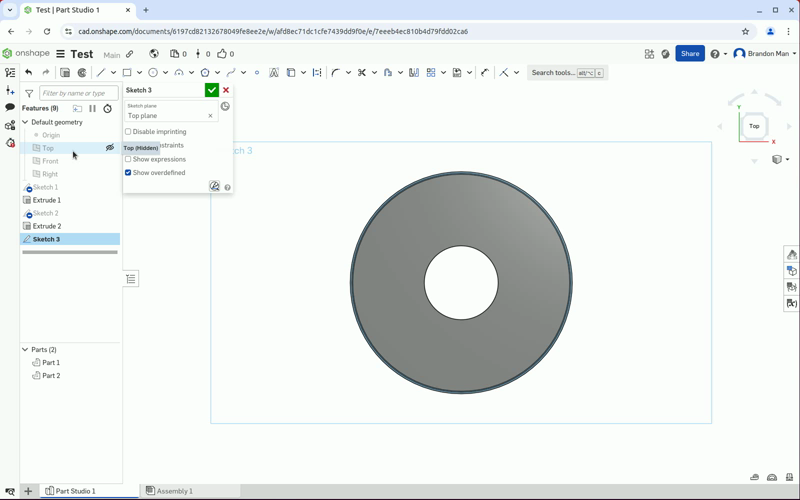
mouse_move(73, 352)
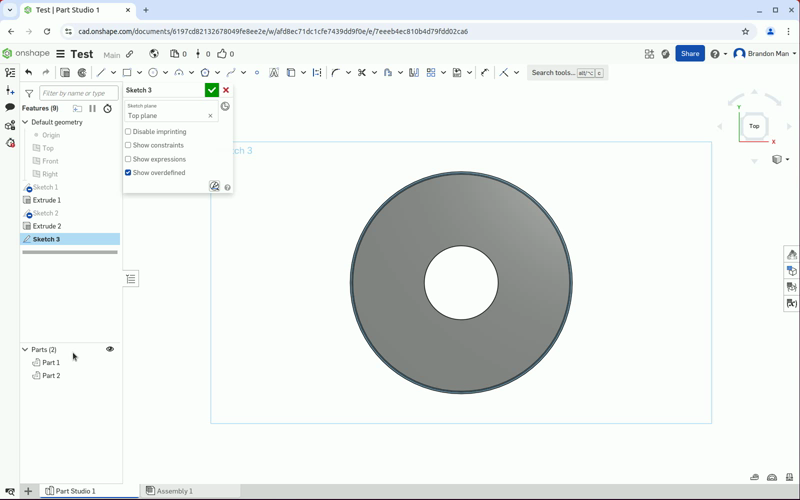
key(y)
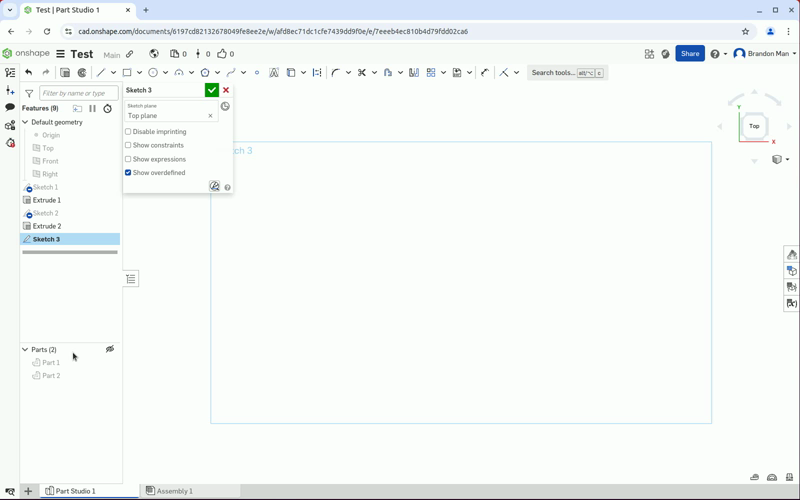
key(c)
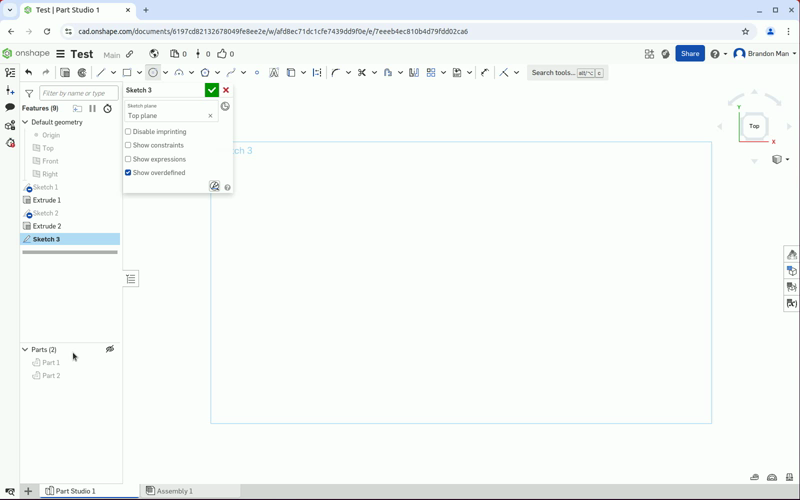
key_down(shift)
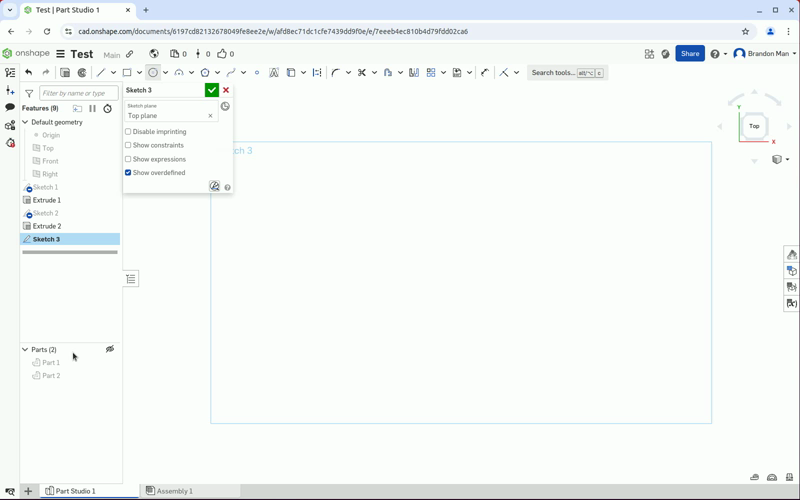
mouse_move(460, 282)
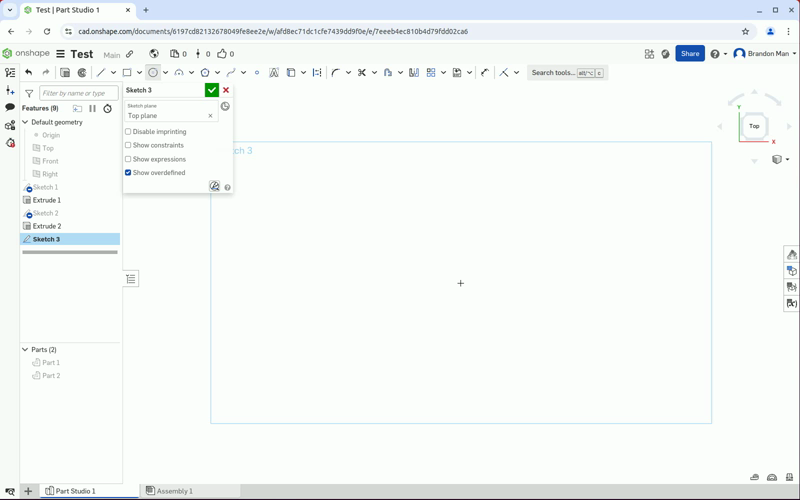
click(460, 282)
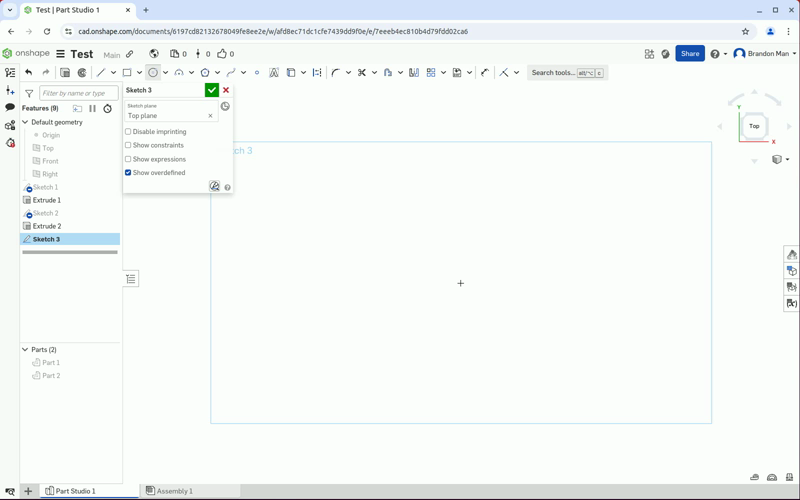
key_up(shift)
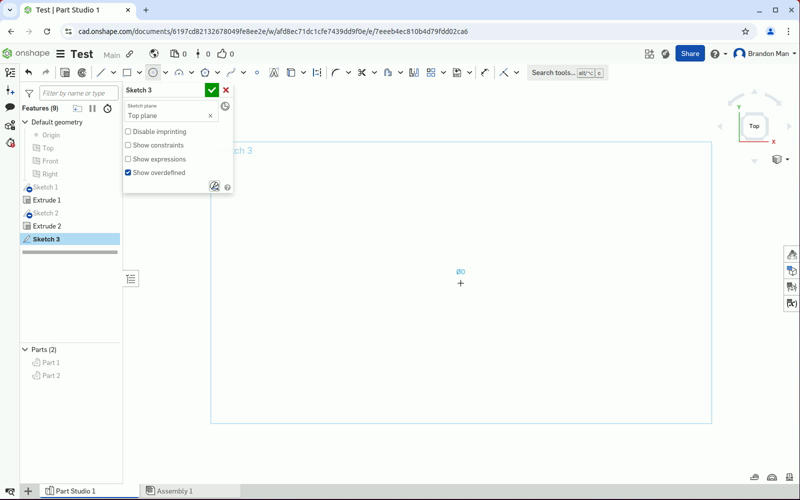
mouse_move(498, 282)
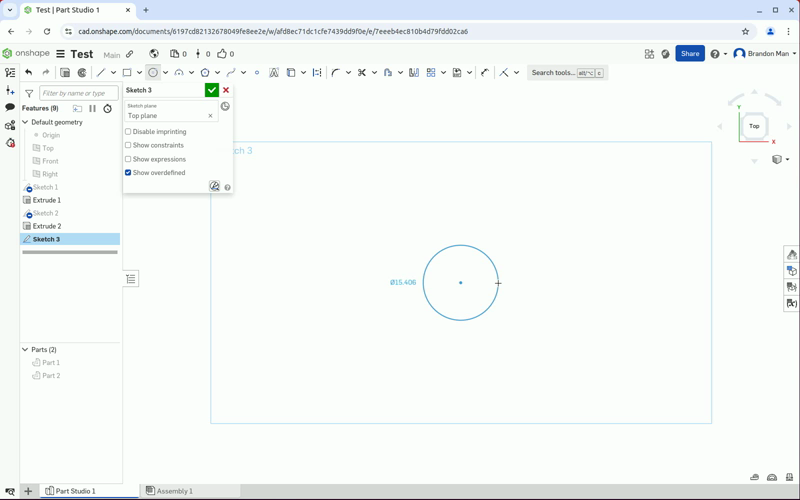
click(498, 282)
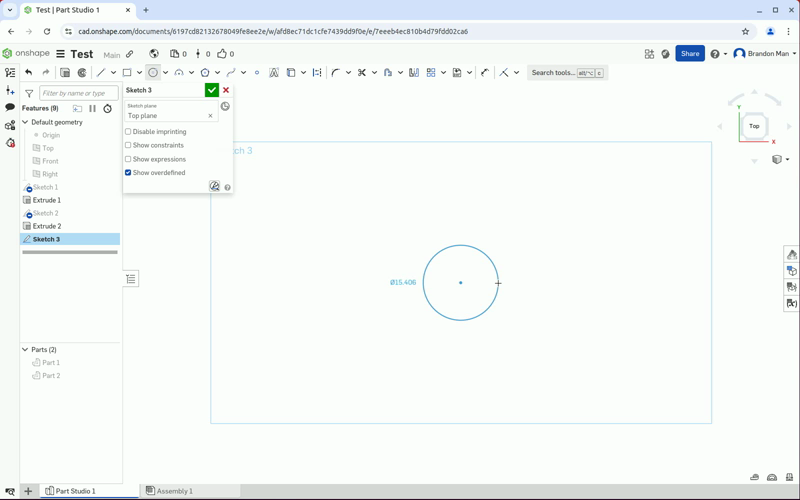
key(esc)
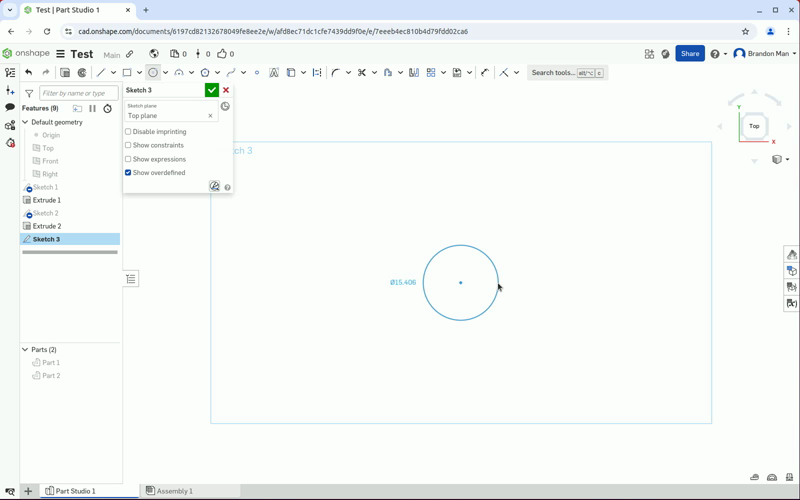
key(c)
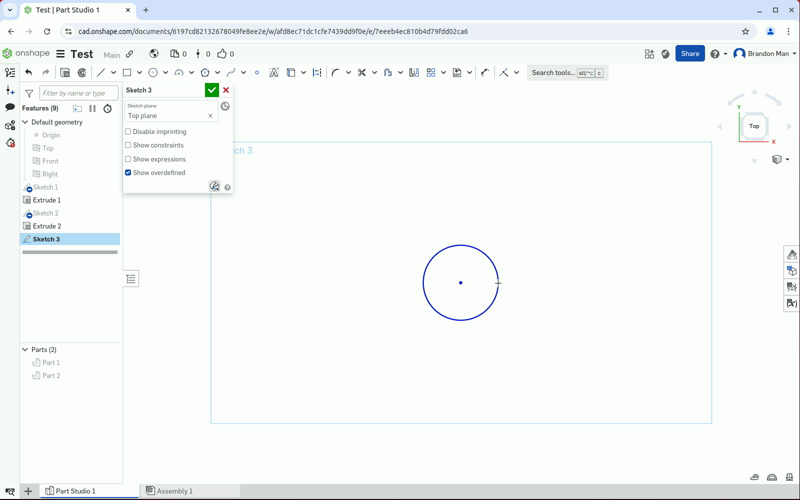
key_down(shift)
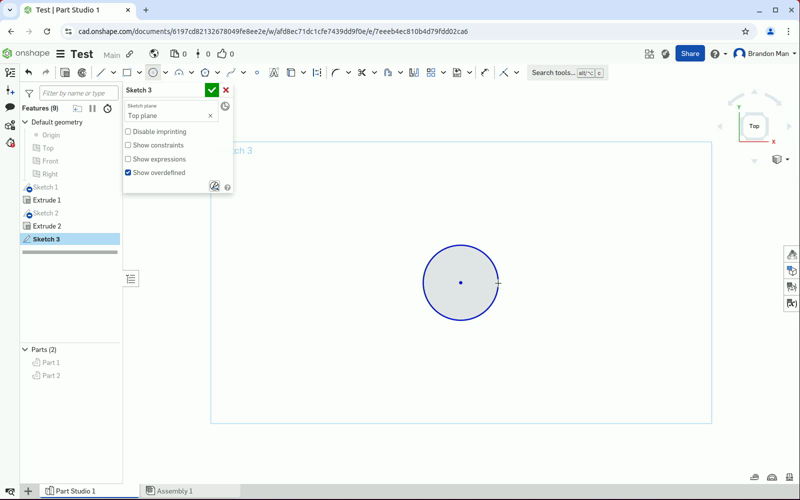
mouse_move(460, 282)
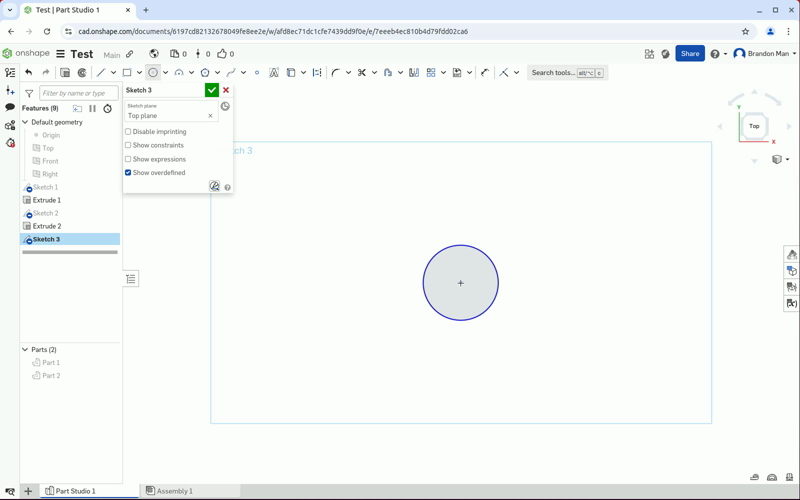
click(460, 282)
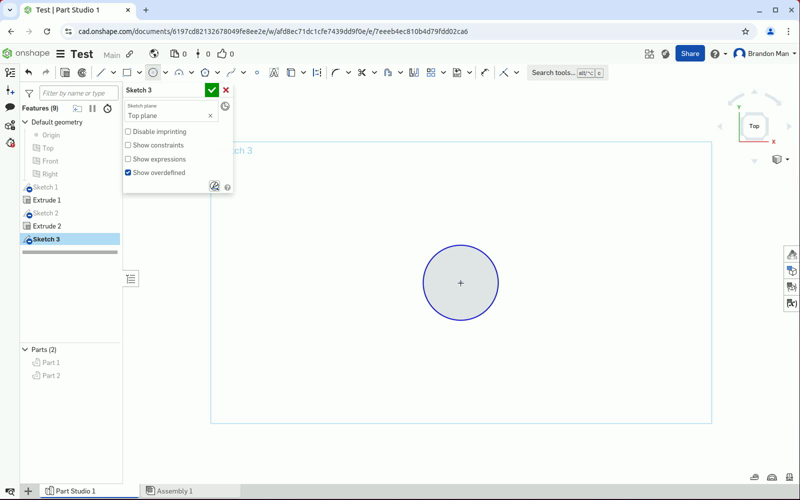
key_up(shift)
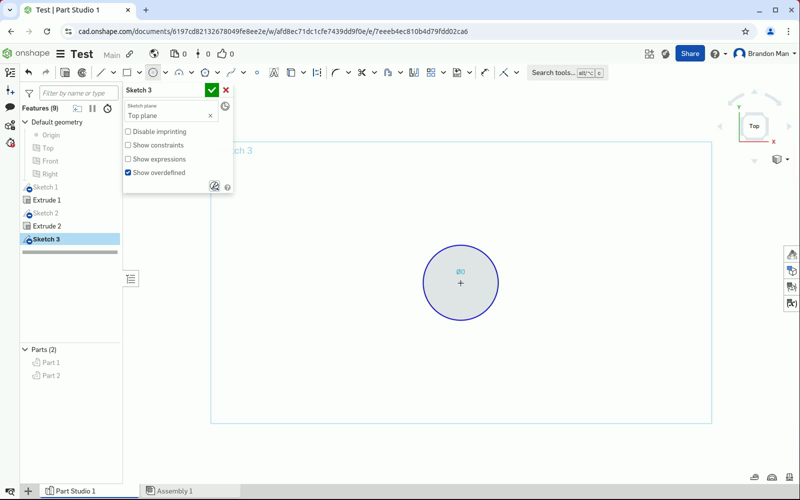
mouse_move(492, 282)
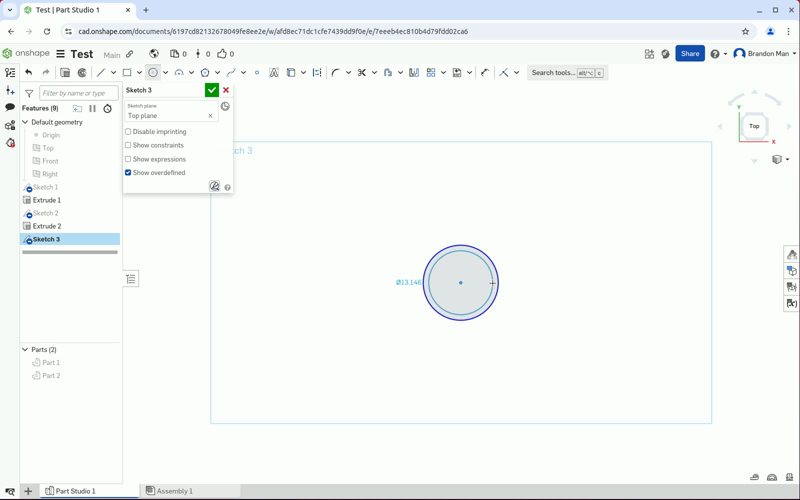
click(492, 282)
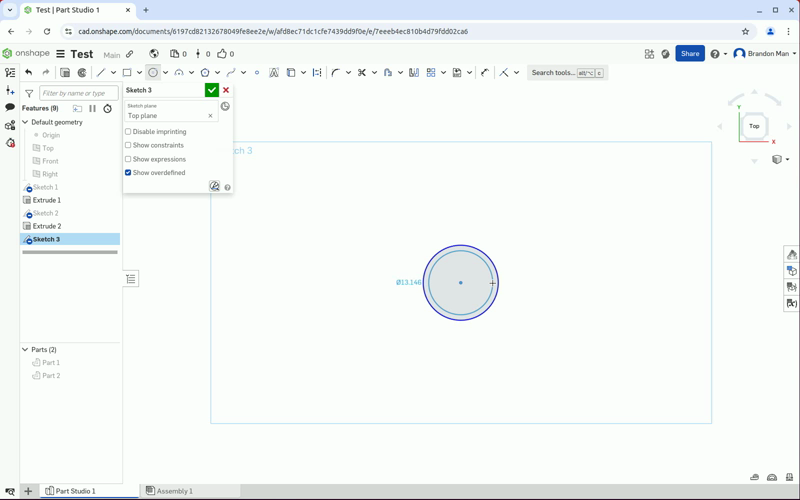
key(esc)
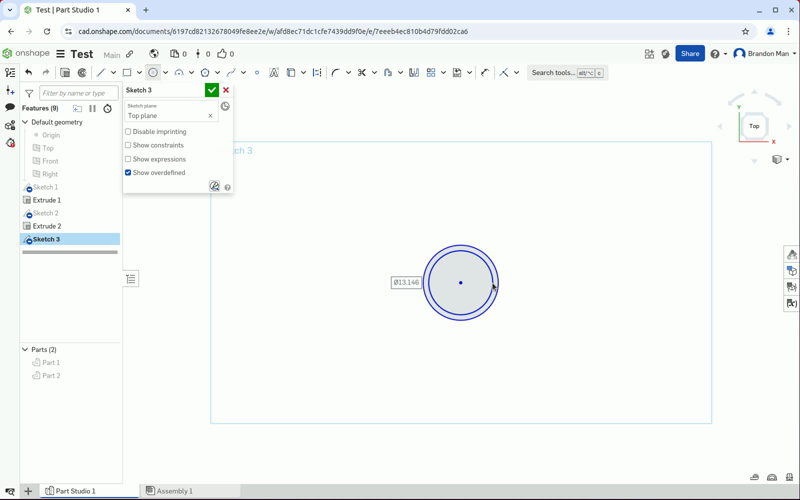
mouse_move(455, 318)
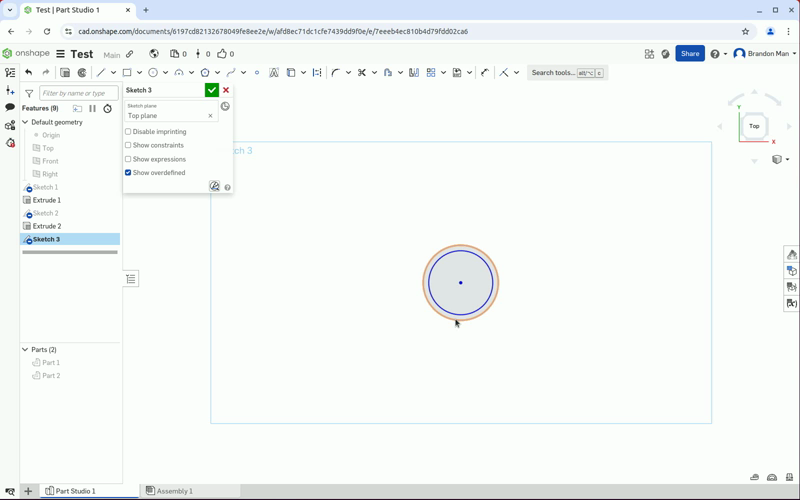
scroll(6)
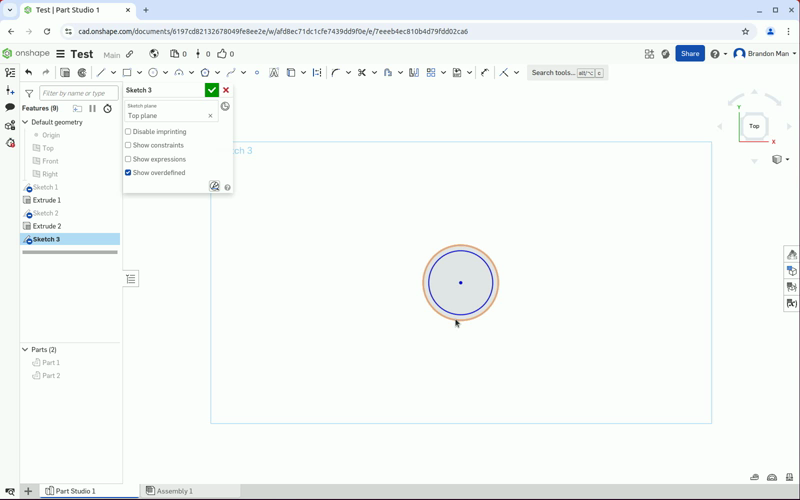
scroll(6)
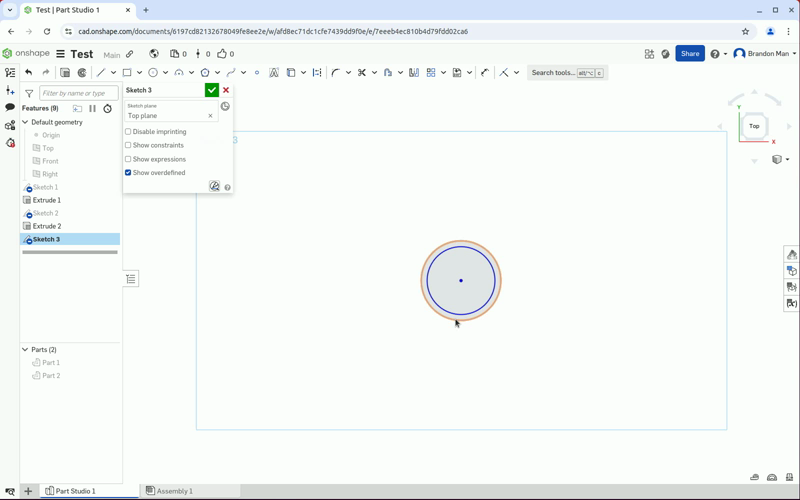
scroll(6)
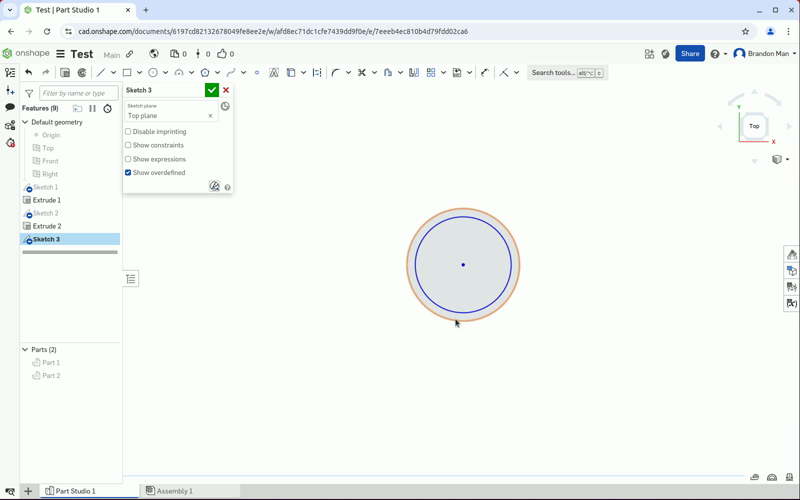
scroll(6)
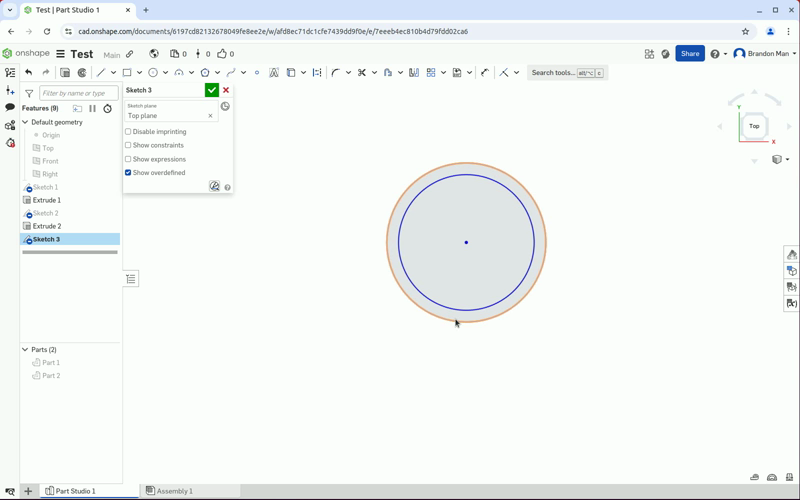
scroll(6)
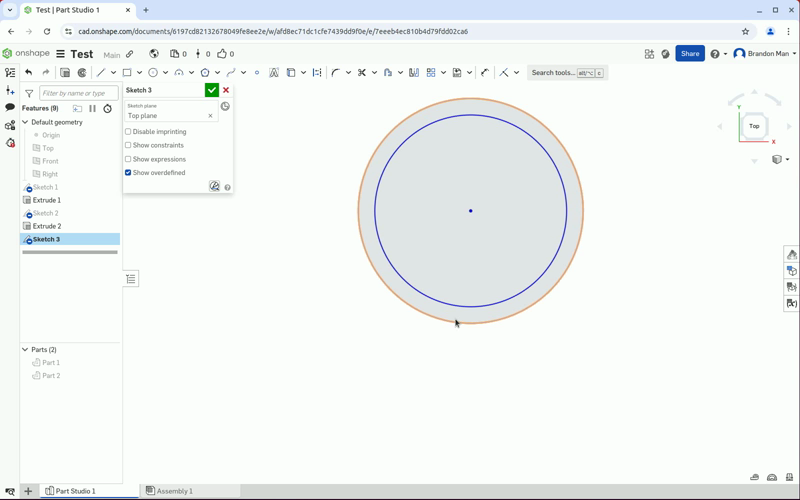
scroll(6)
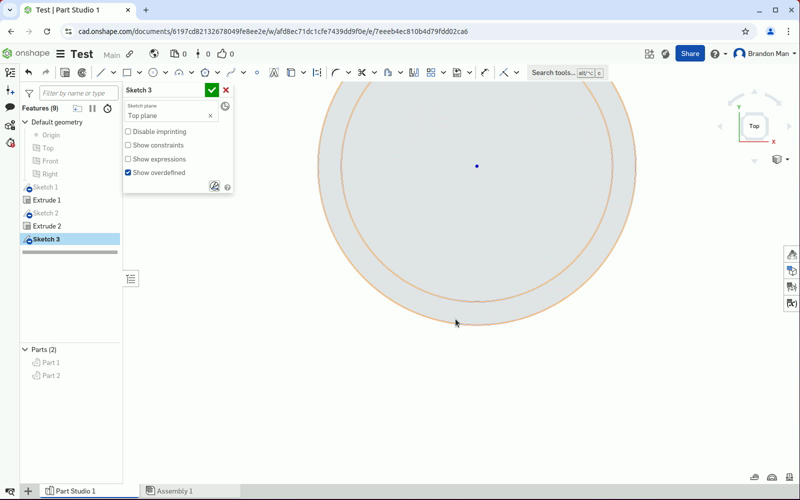
scroll(6)
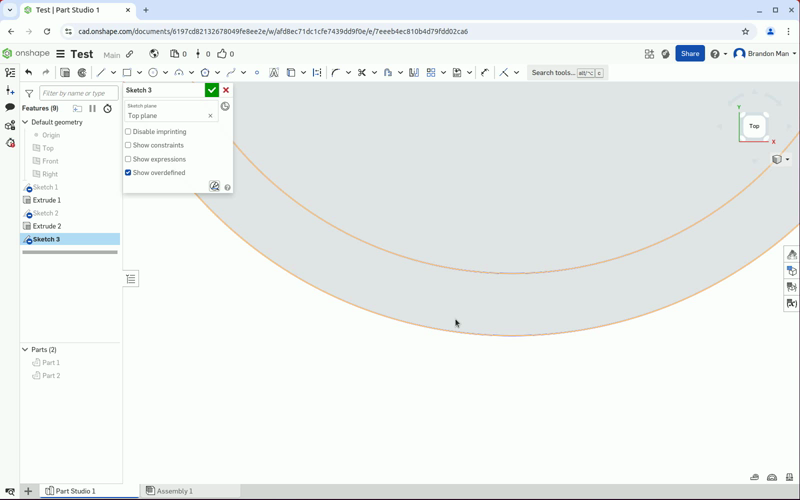
click(455, 318)
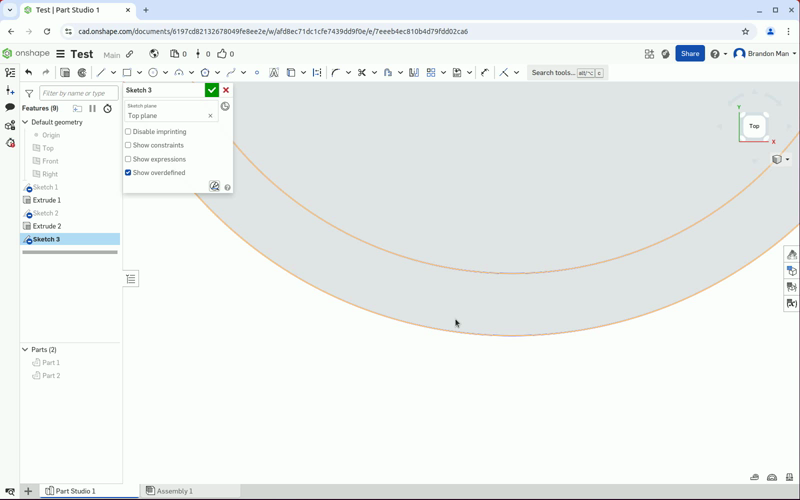
scroll(-6)
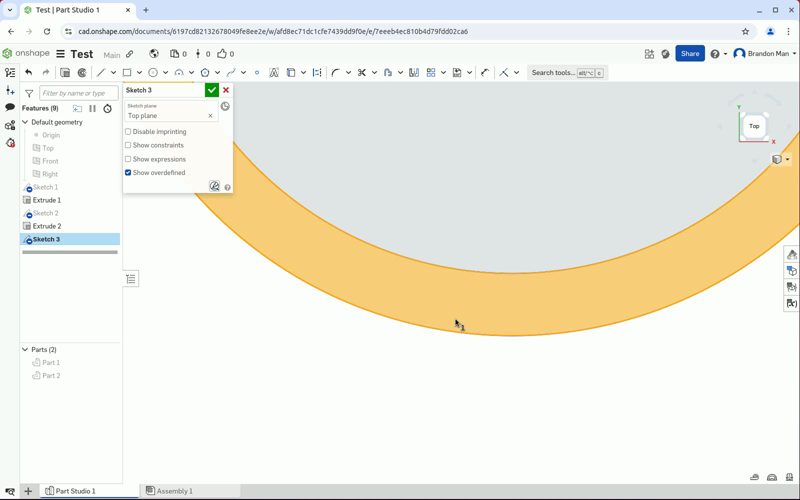
scroll(-6)
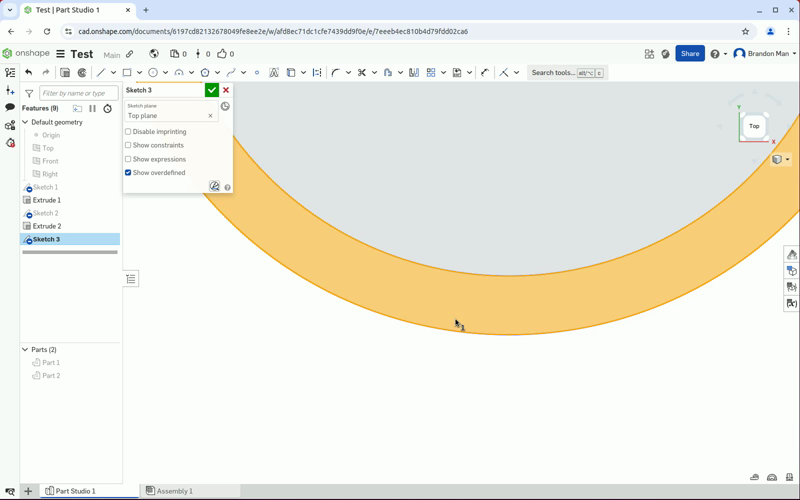
scroll(-6)
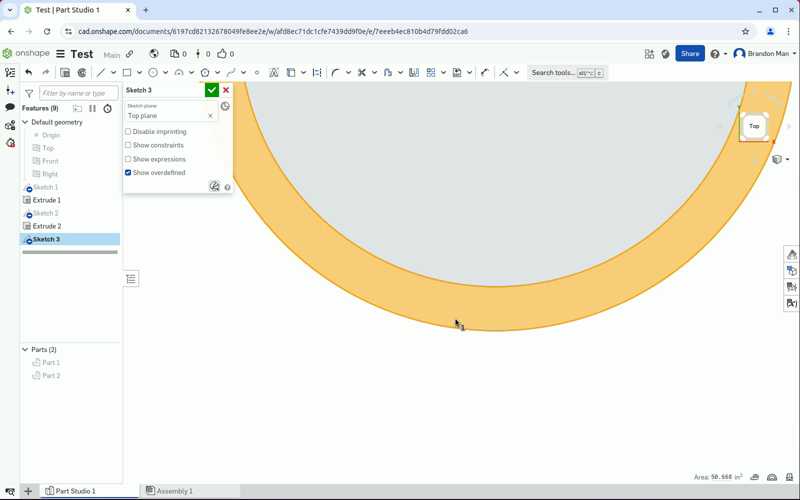
scroll(-6)
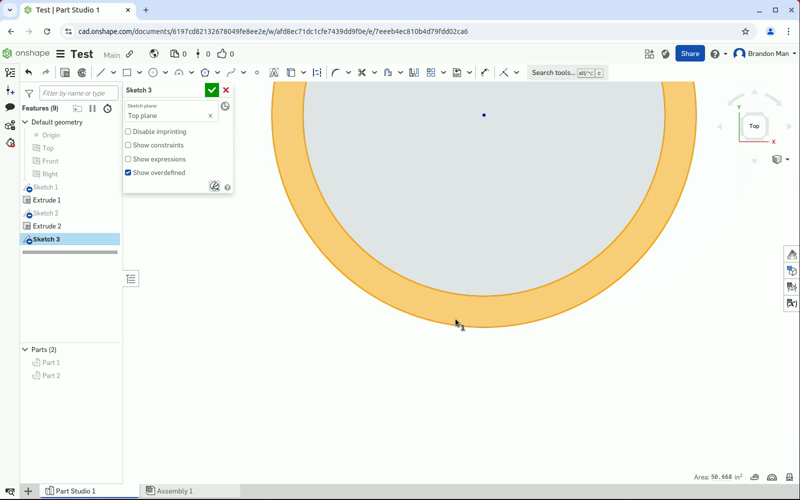
scroll(-6)
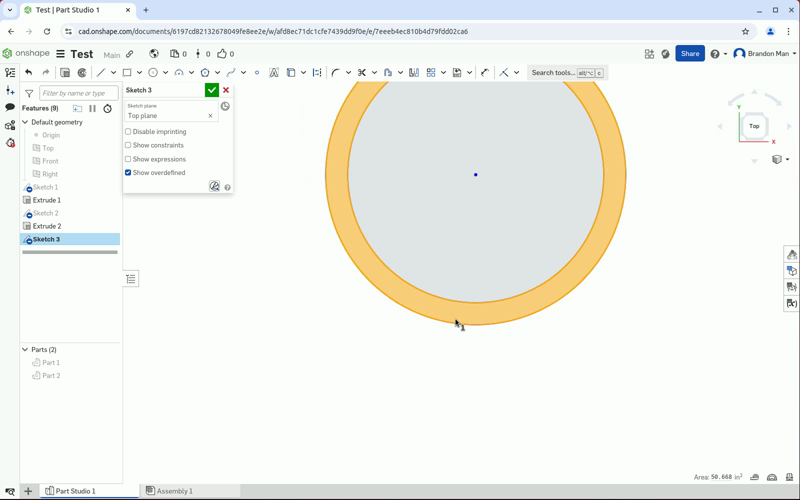
scroll(-6)
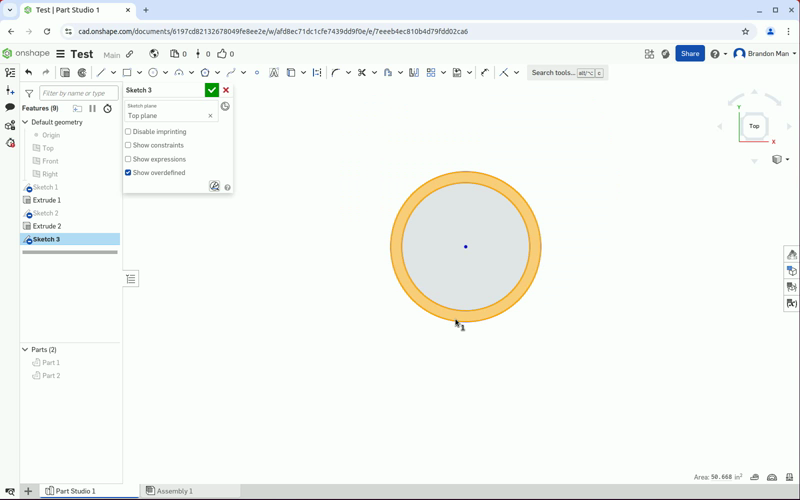
scroll(-6)
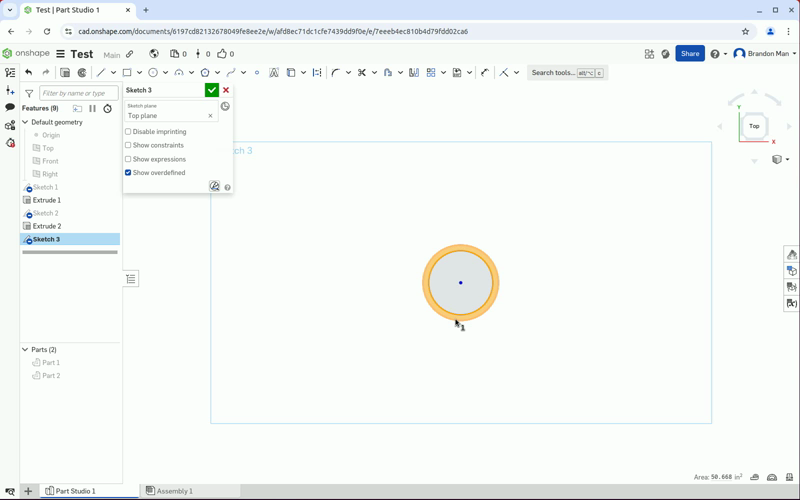
mouse_move(73, 352)
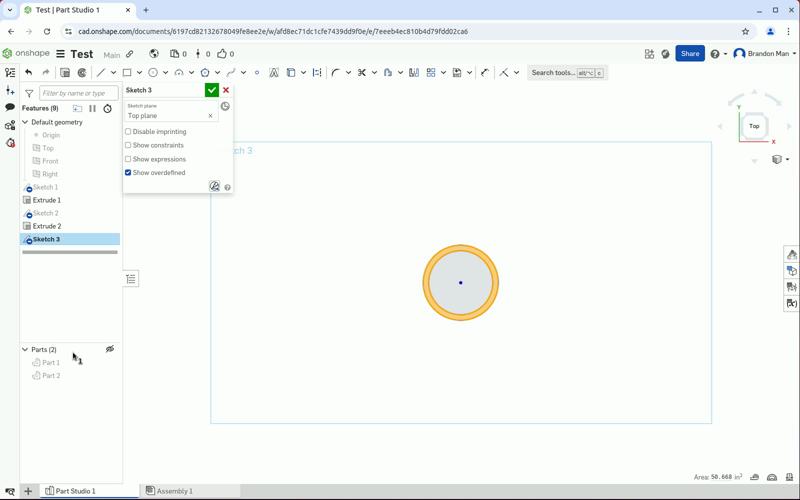
key(shift+y)
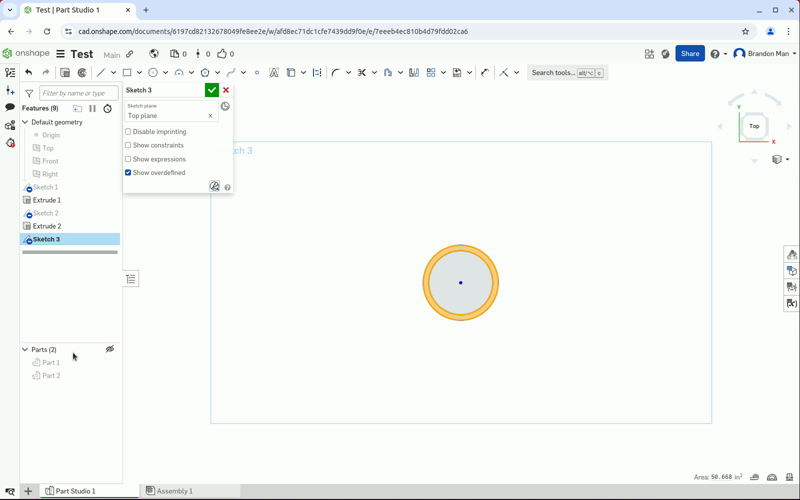
key(shift+e)
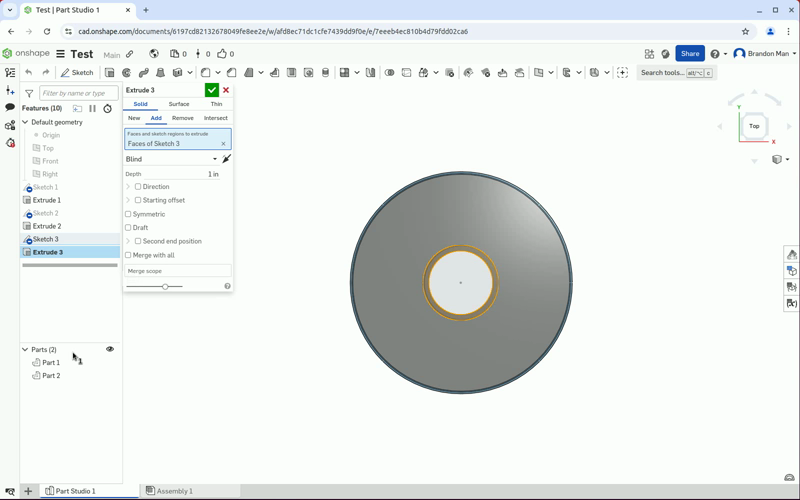
mouse_move(143, 106)
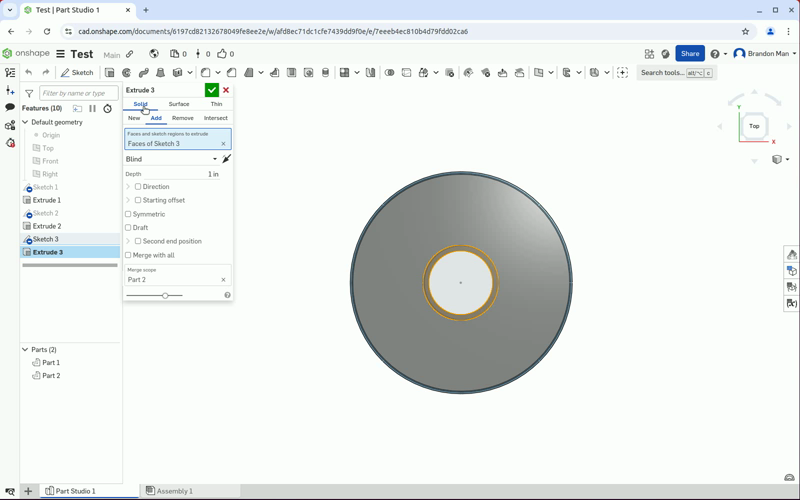
click(143, 106)
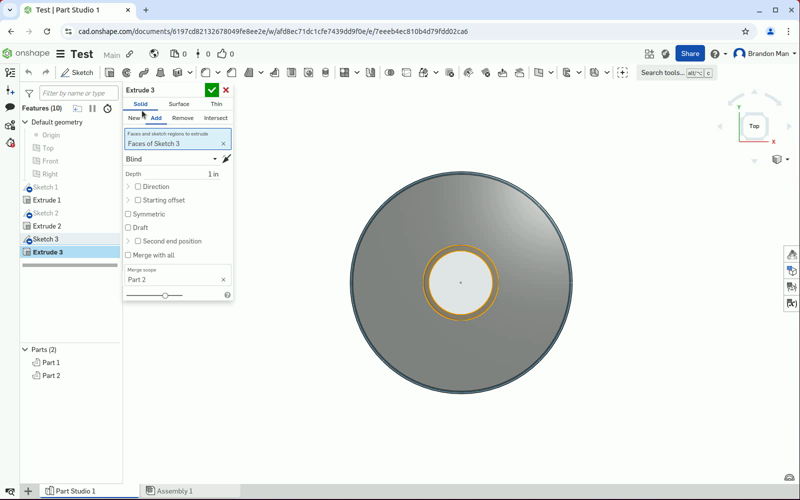
mouse_move(137, 120)
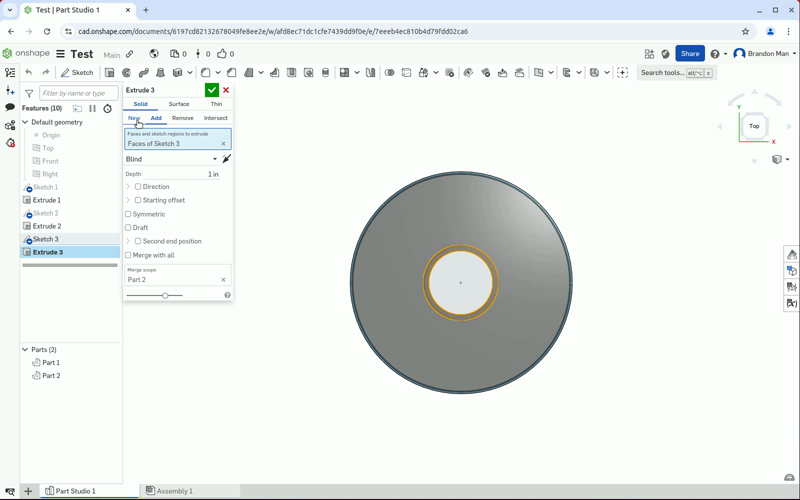
click(137, 120)
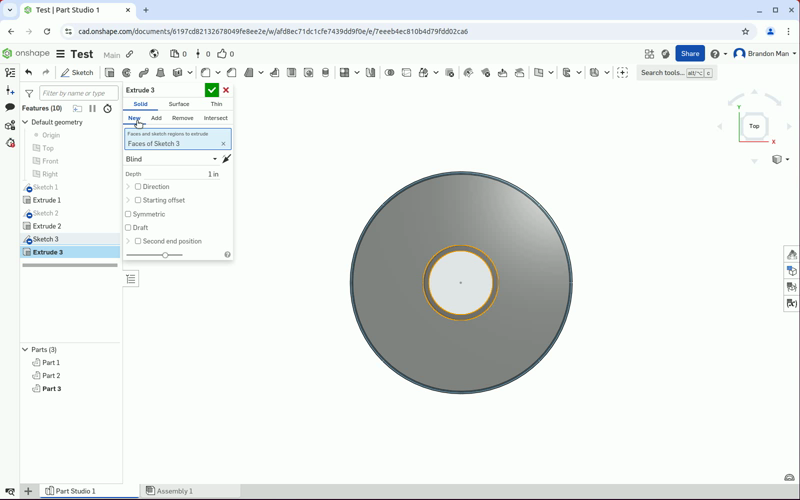
key(tab, 4)
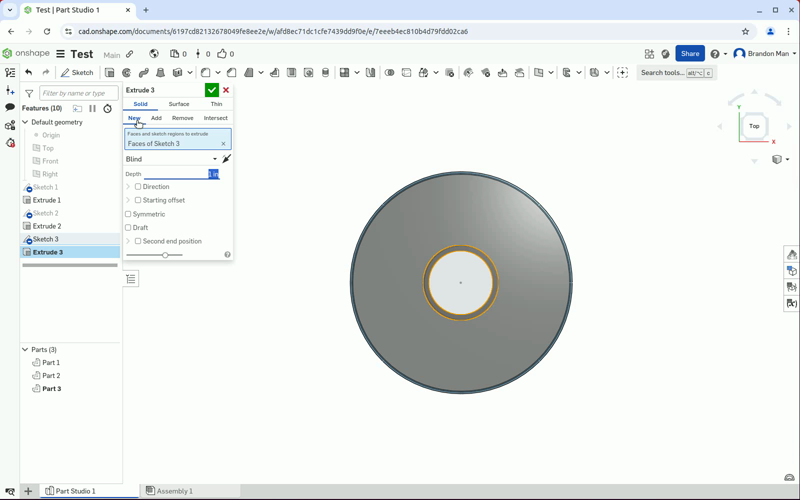
text(0.963)
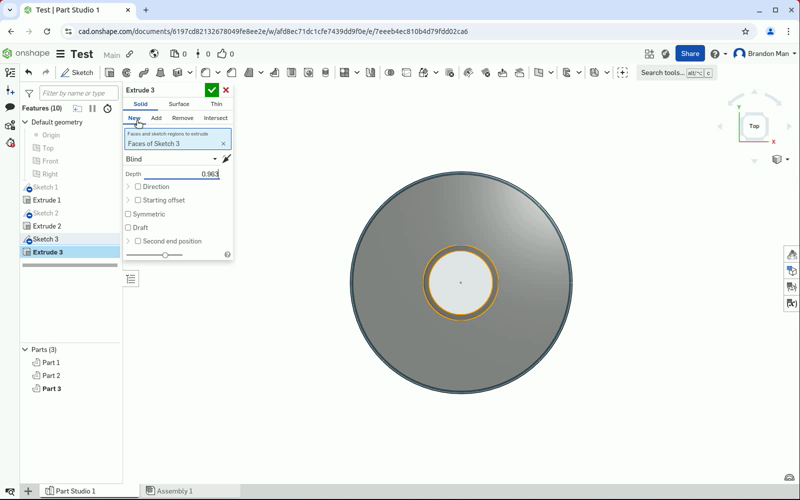
key(enter)
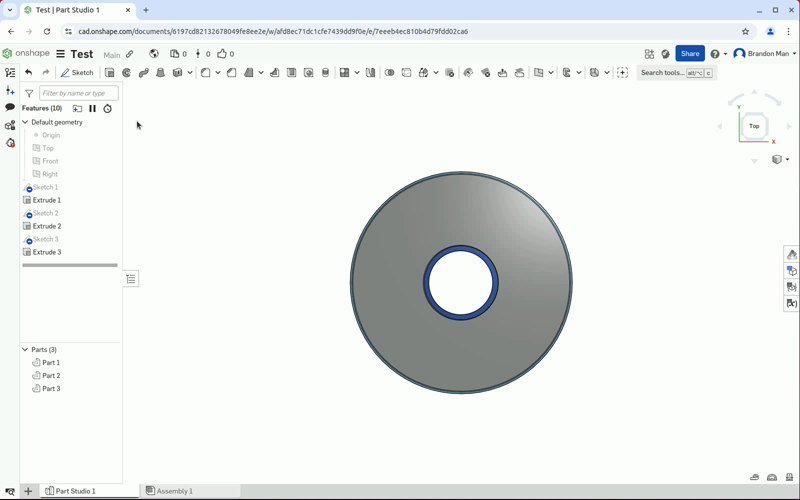
key(shift+h)
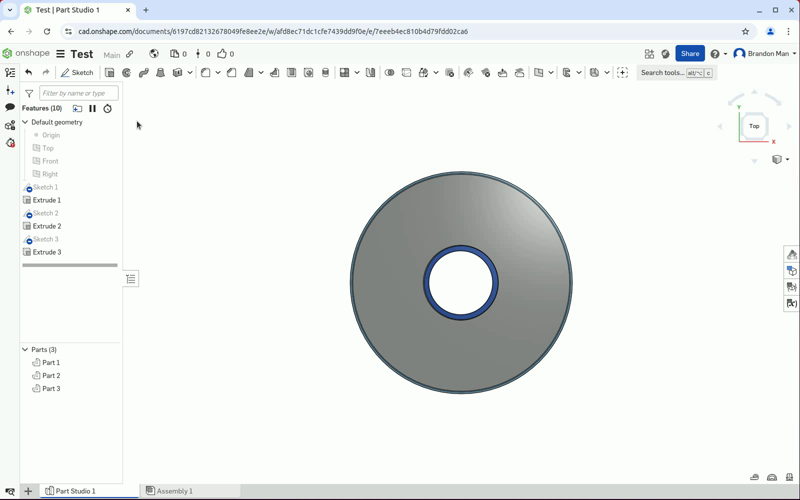
key(shift+h)
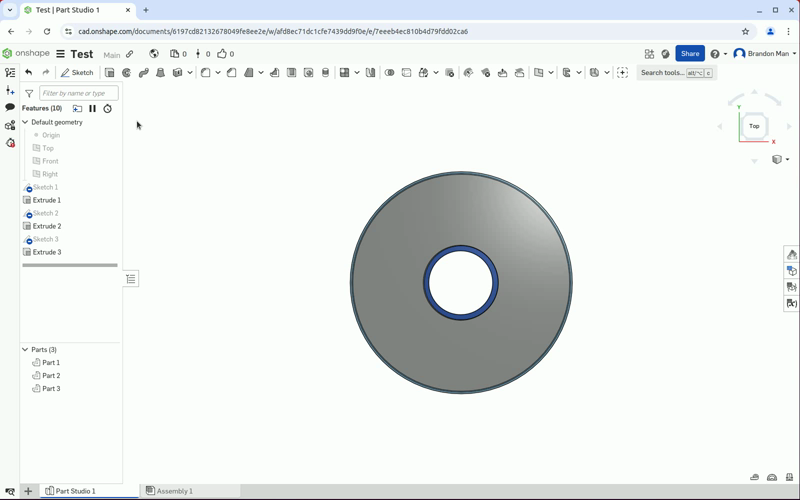
mouse_move(73, 189)
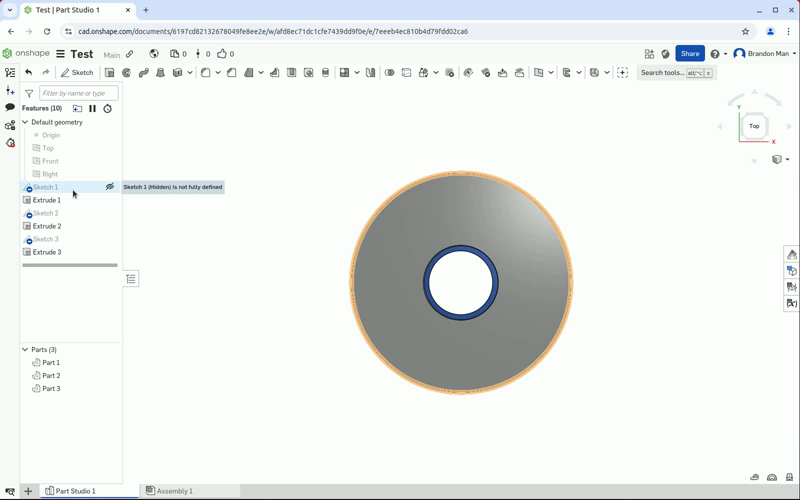
click(73, 189)
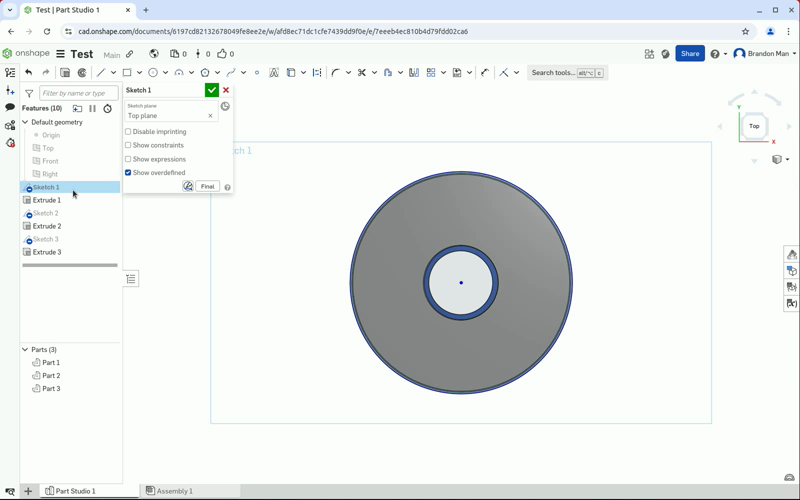
mouse_move(229, 92)
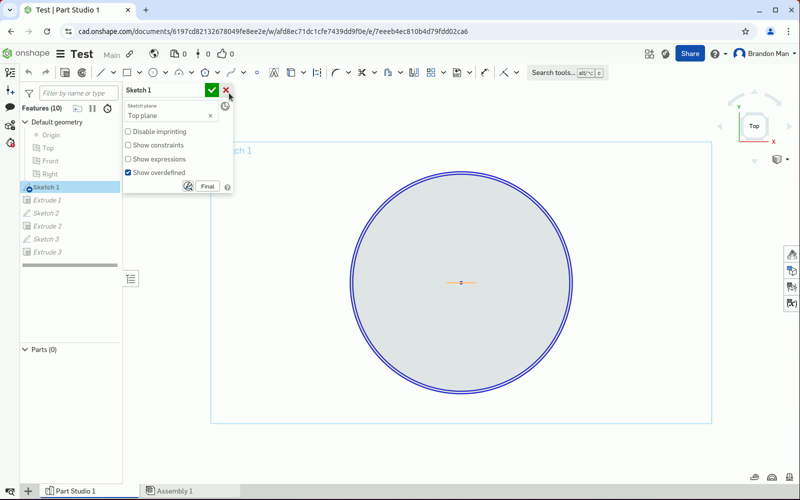
click(229, 92)
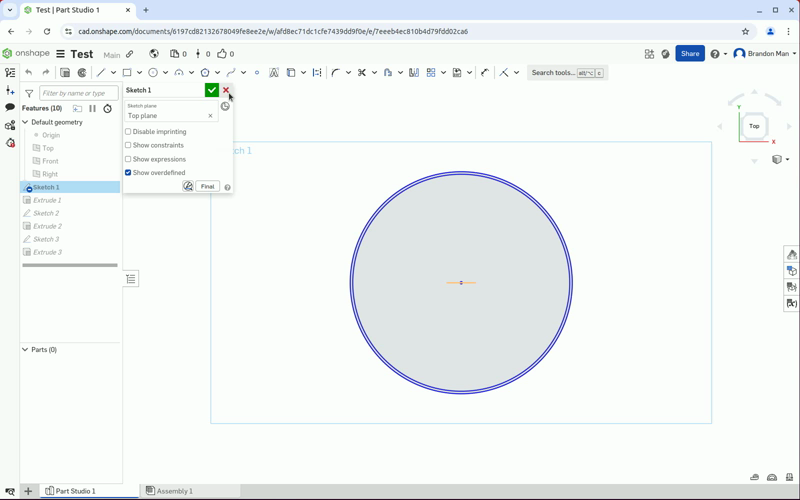
key(shift+s)
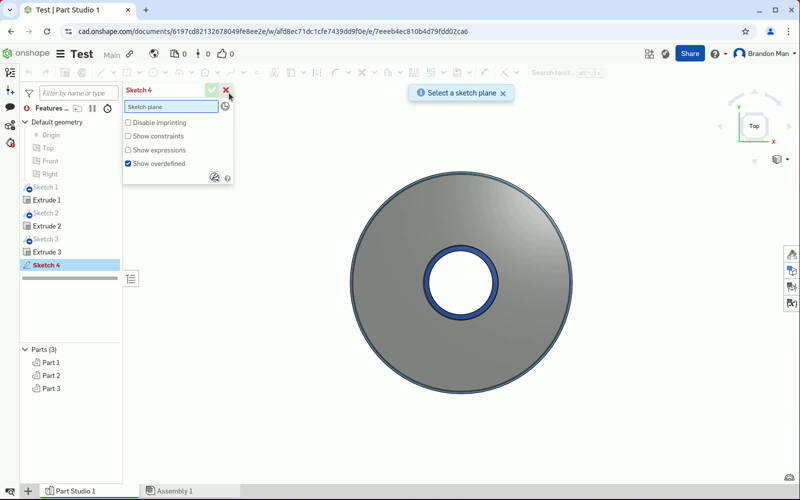
mouse_move(73, 150)
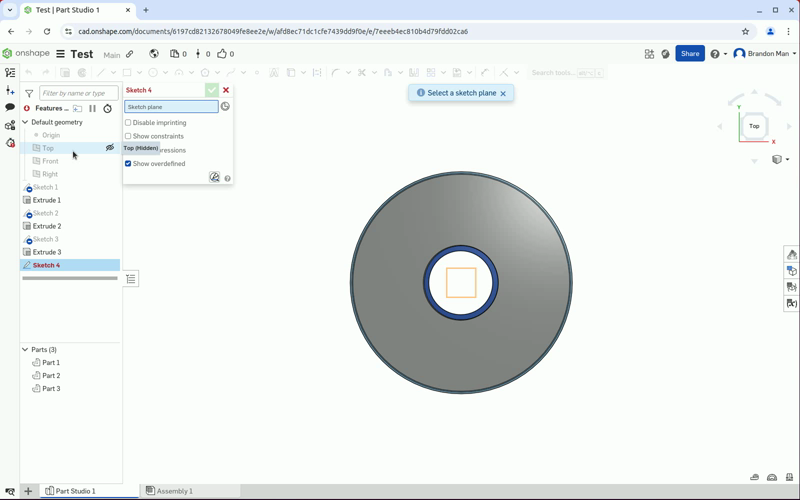
click(73, 150)
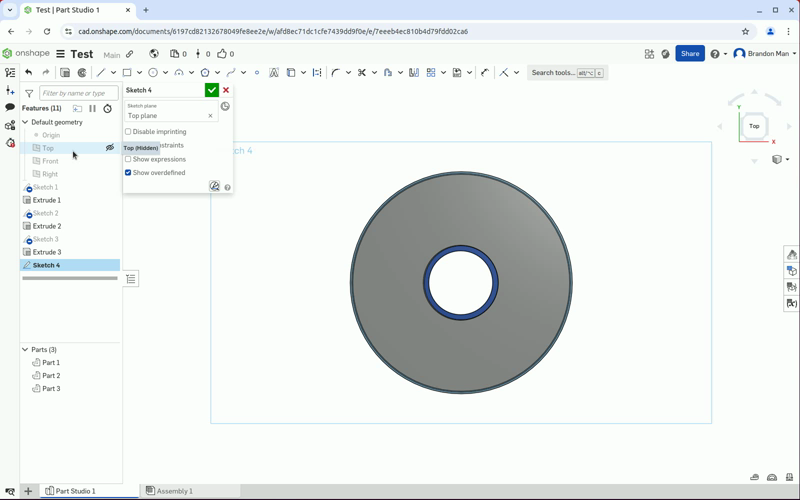
mouse_move(73, 352)
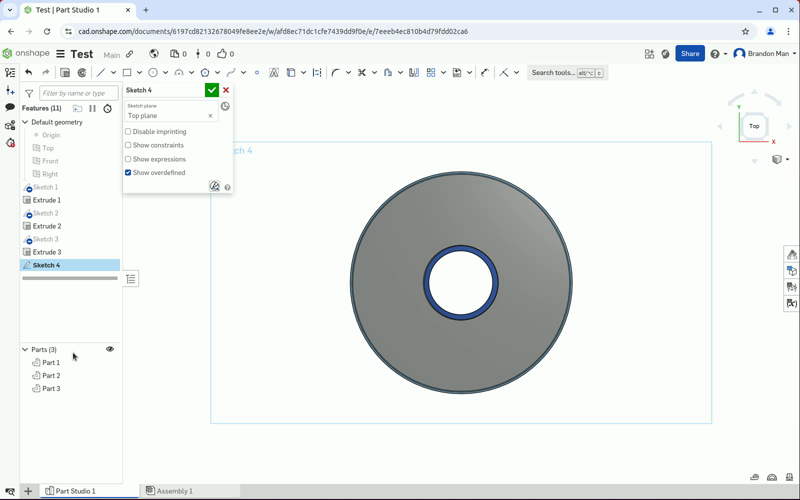
key(y)
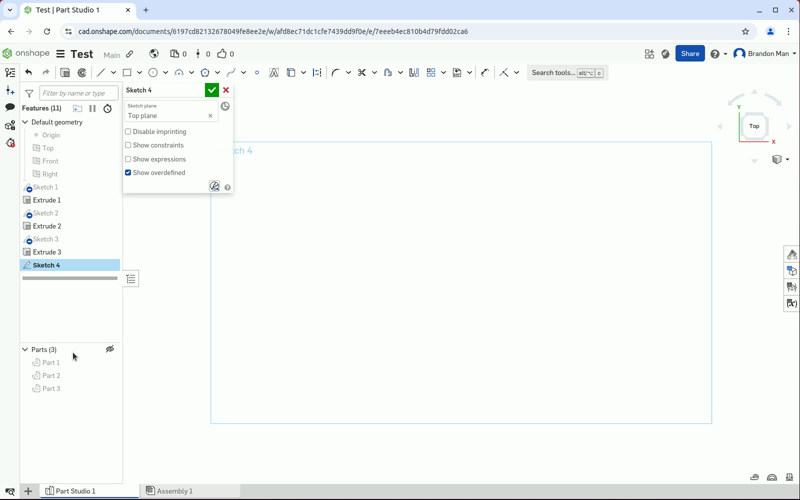
key(c)
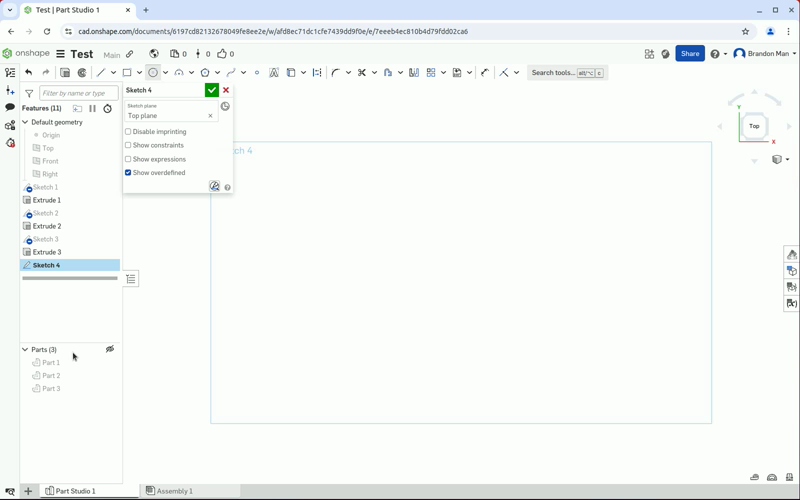
key_down(shift)
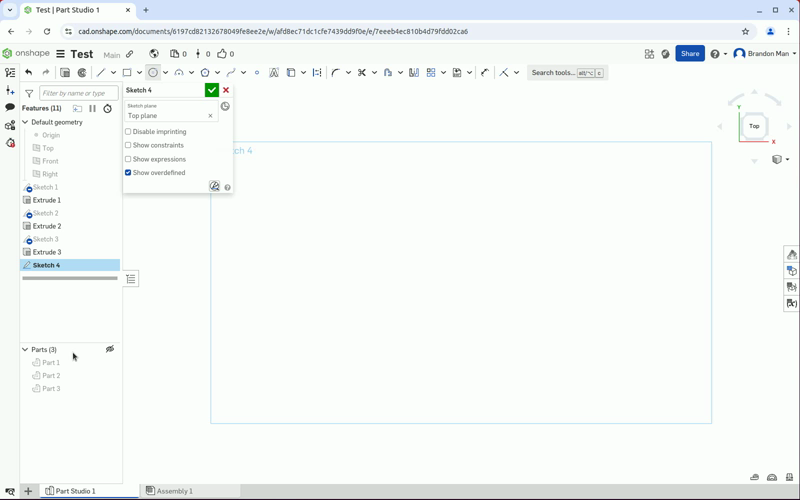
mouse_move(461, 282)
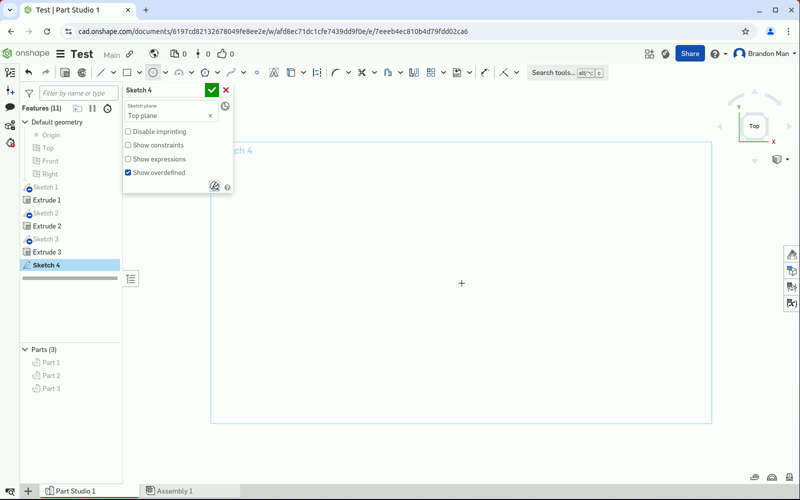
click(461, 282)
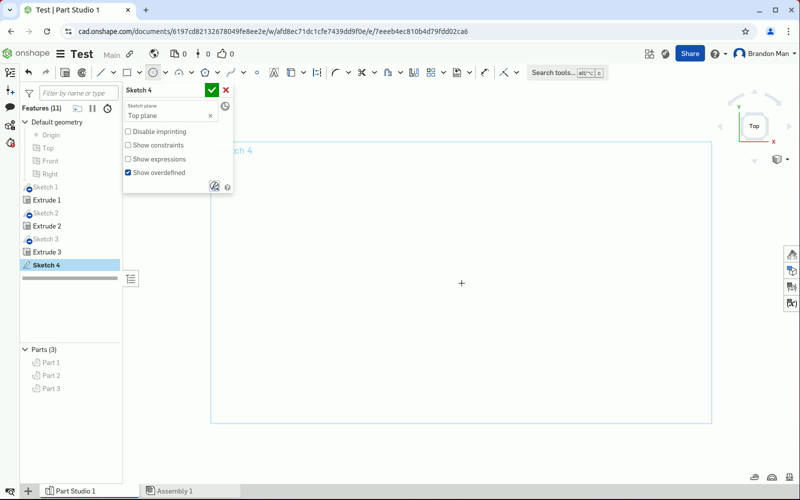
key_up(shift)
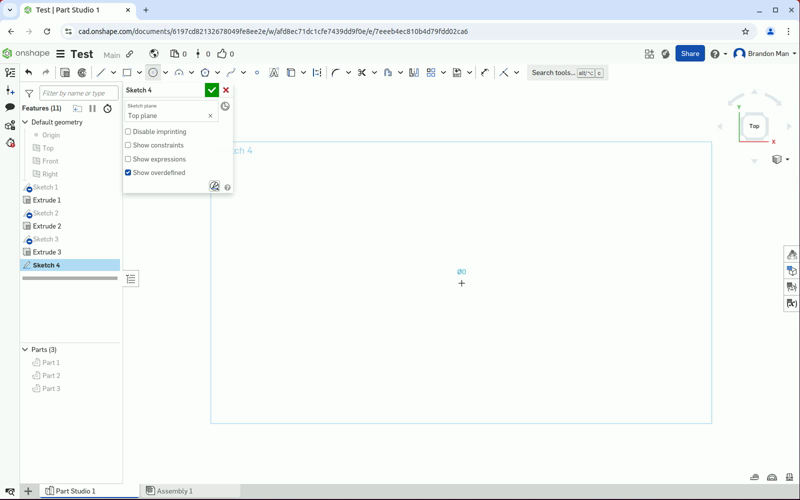
mouse_move(494, 282)
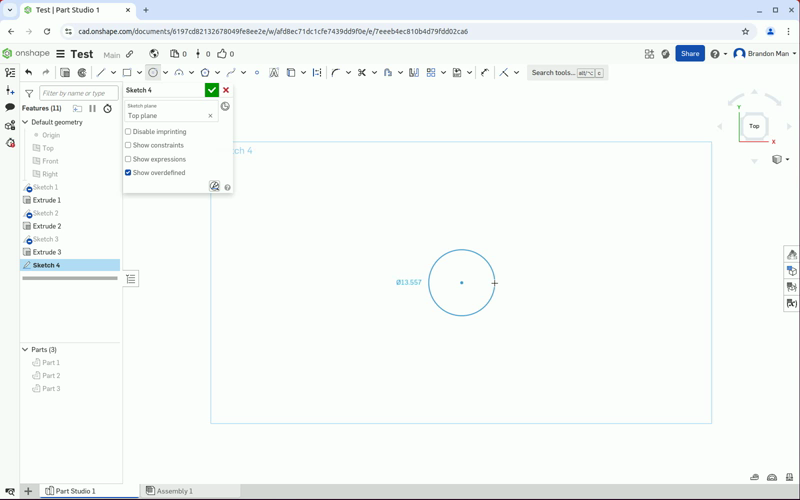
click(494, 282)
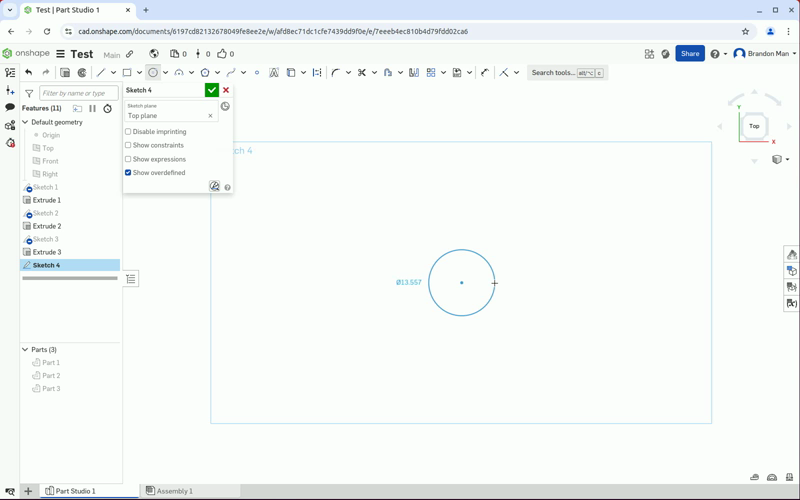
key(esc)
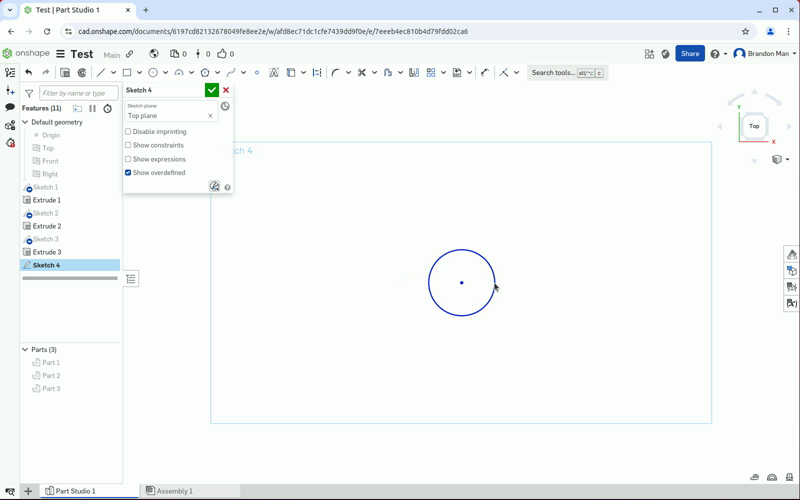
key(c)
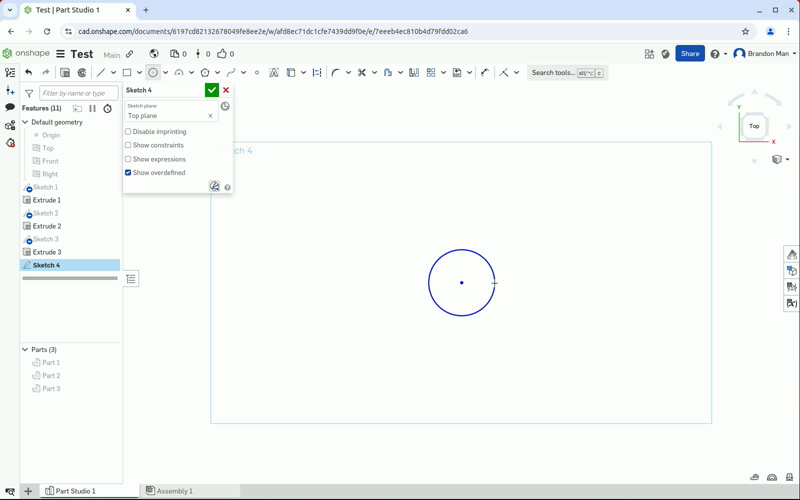
key_down(shift)
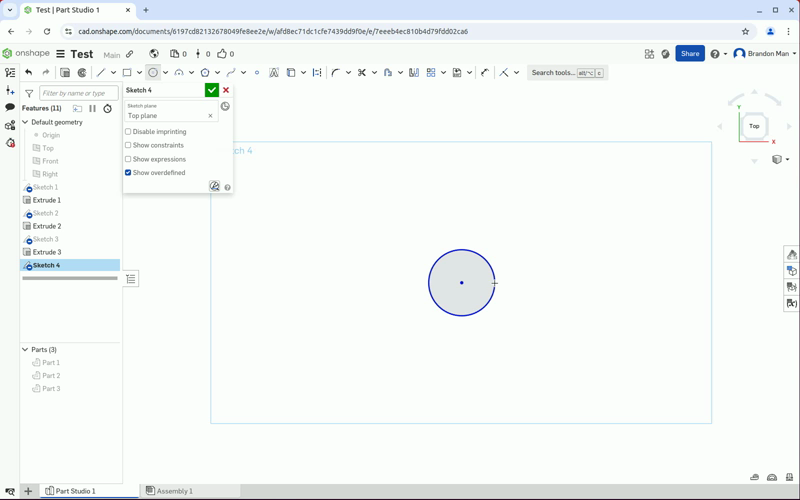
mouse_move(461, 282)
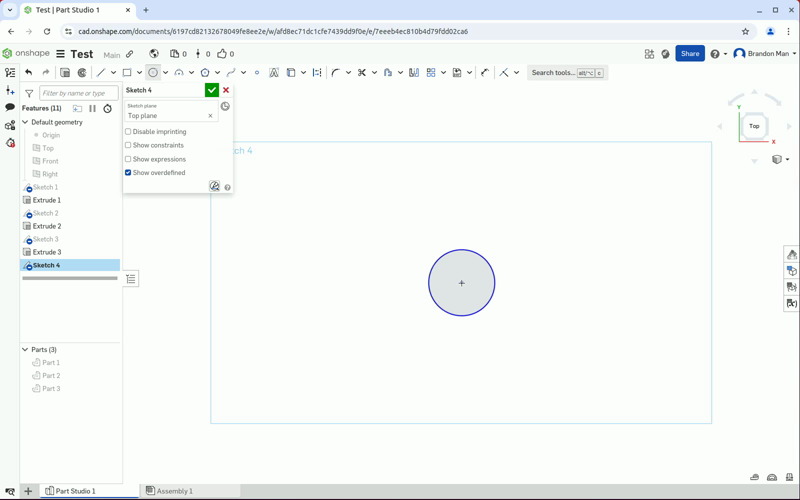
click(461, 282)
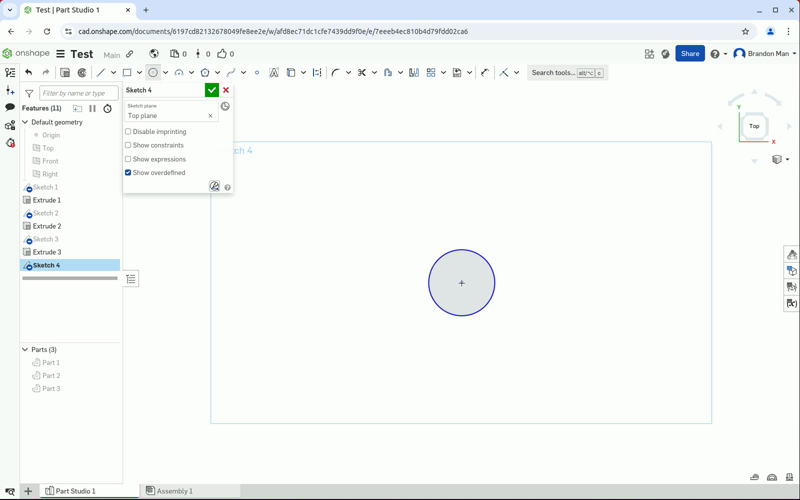
key_up(shift)
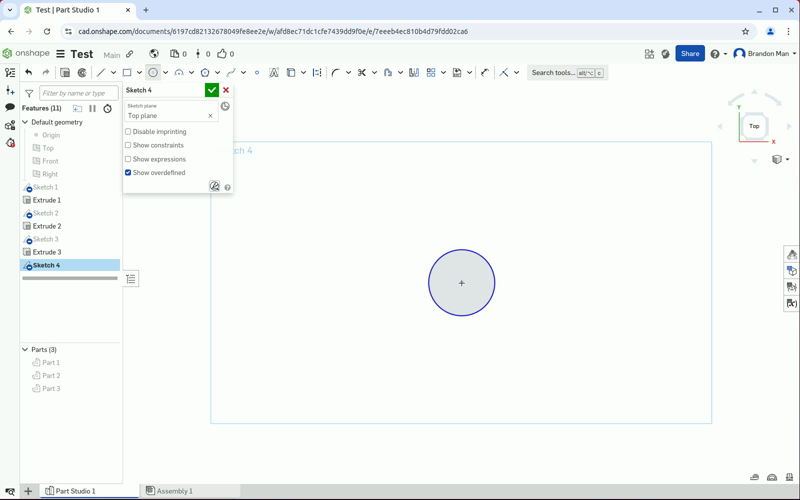
mouse_move(486, 282)
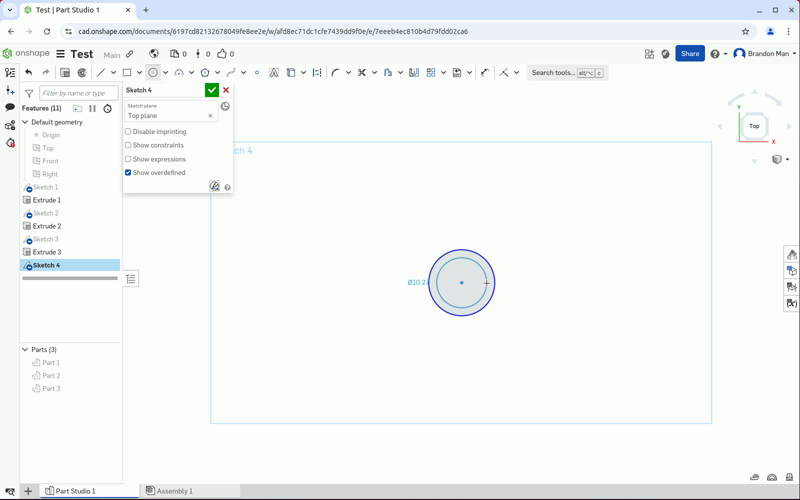
click(486, 282)
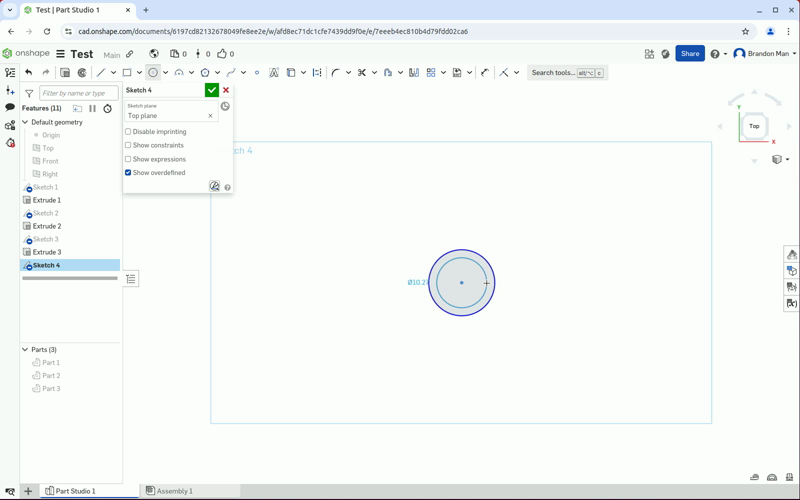
key(esc)
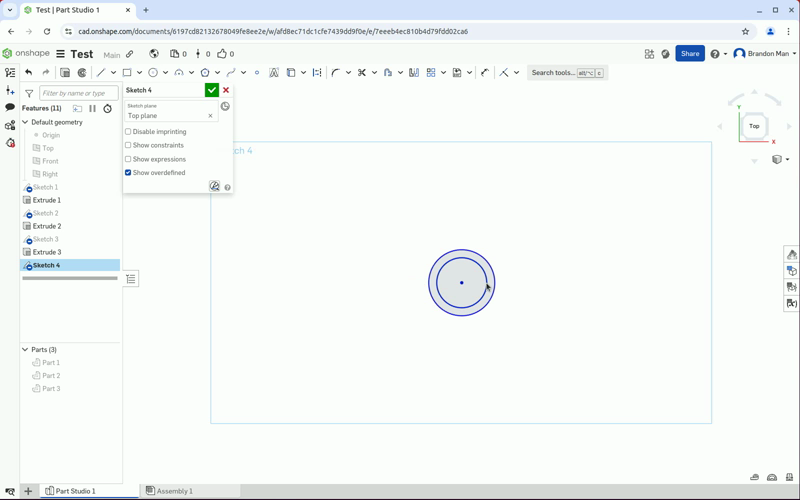
mouse_move(491, 278)
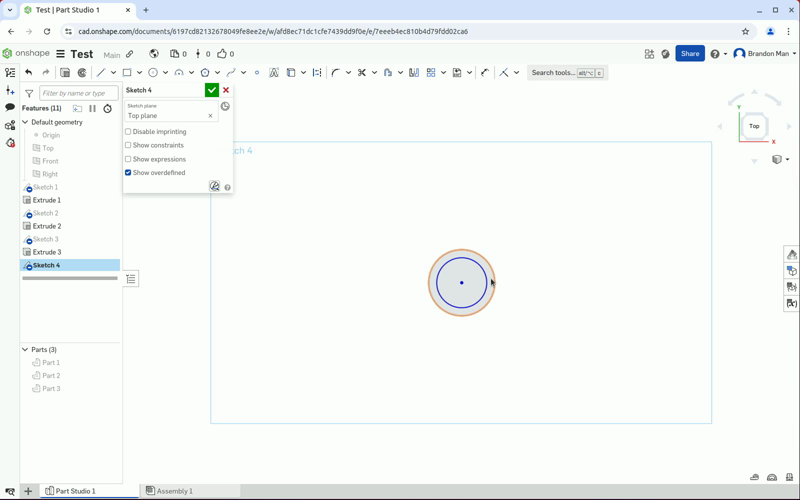
scroll(6)
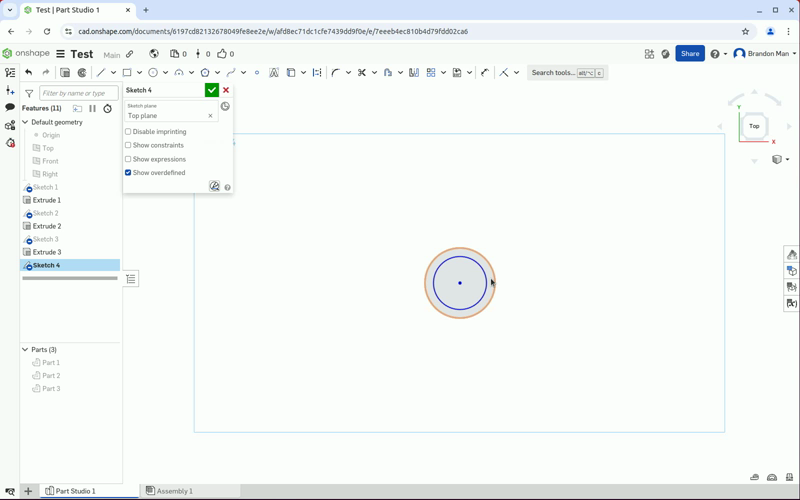
scroll(6)
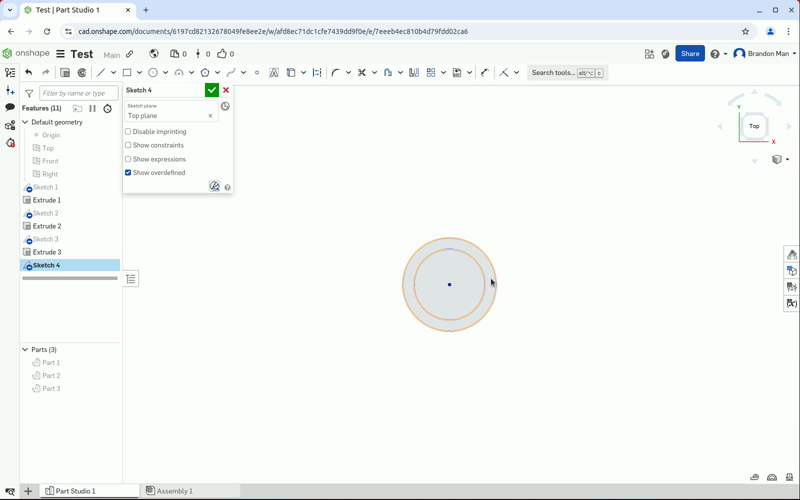
scroll(6)
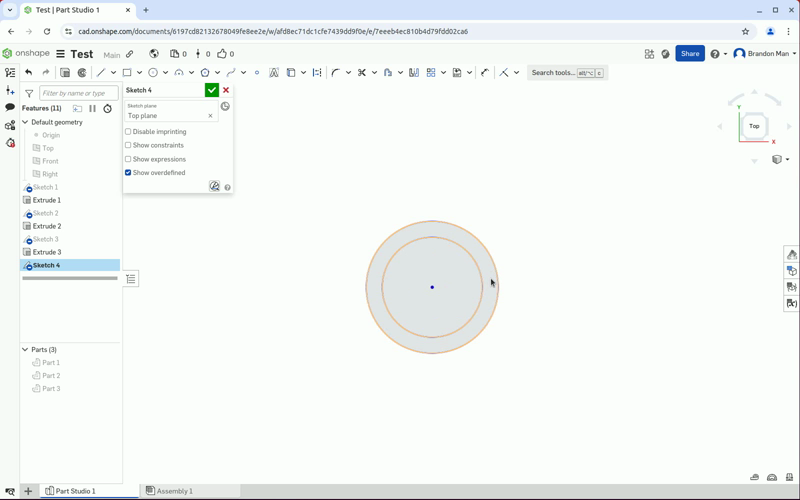
scroll(6)
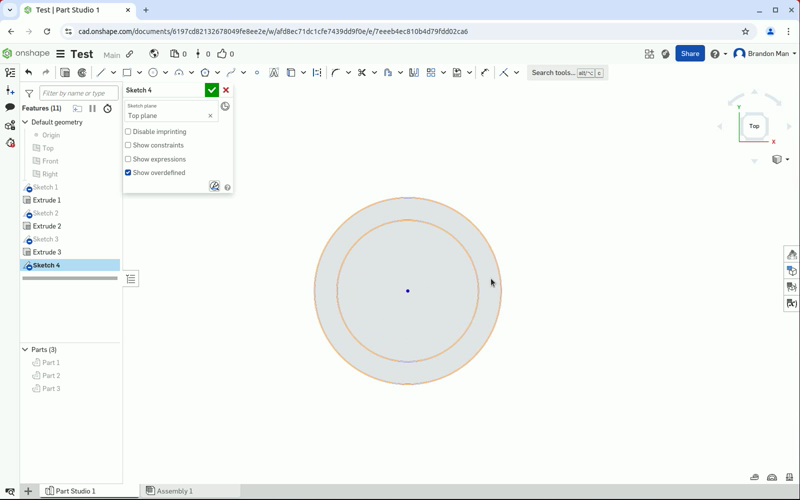
scroll(6)
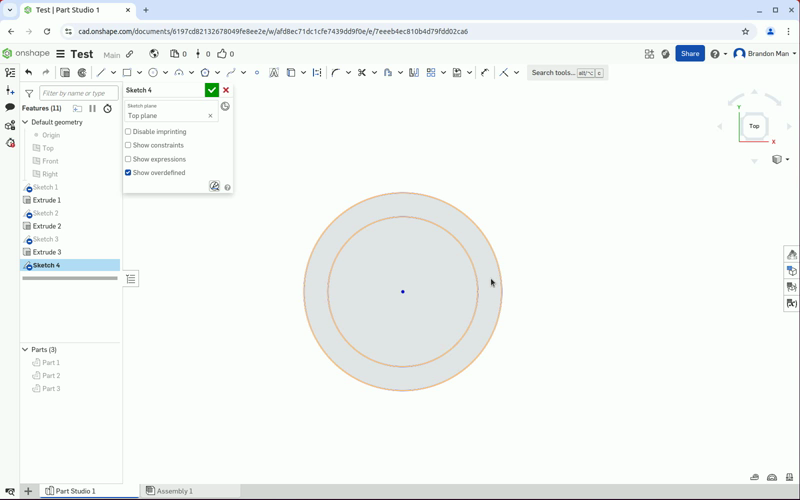
scroll(6)
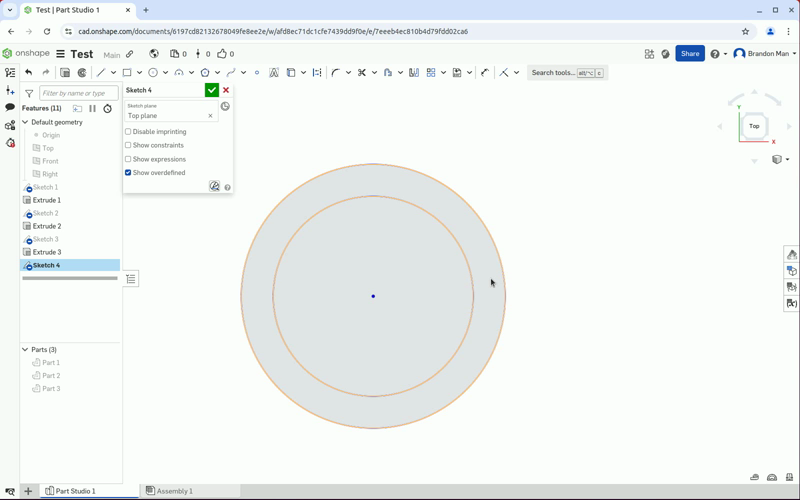
scroll(6)
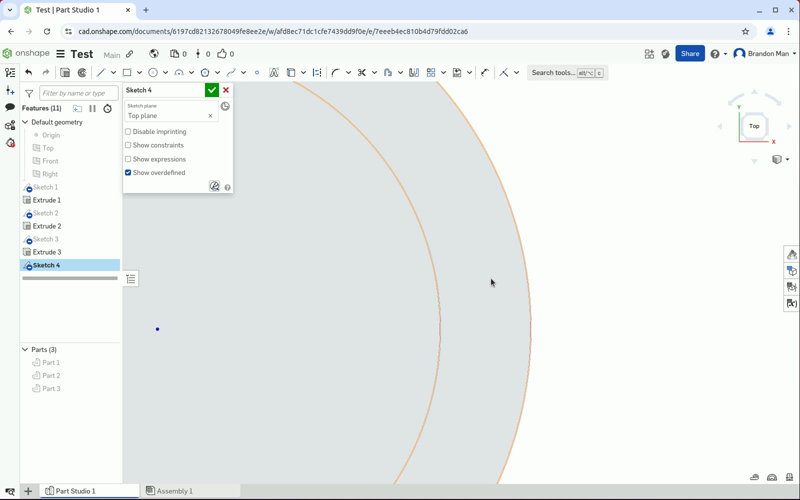
click(491, 278)
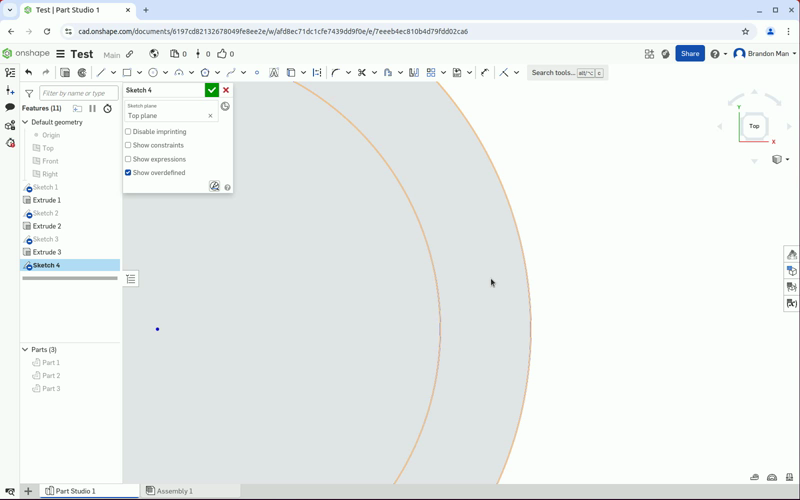
scroll(-6)
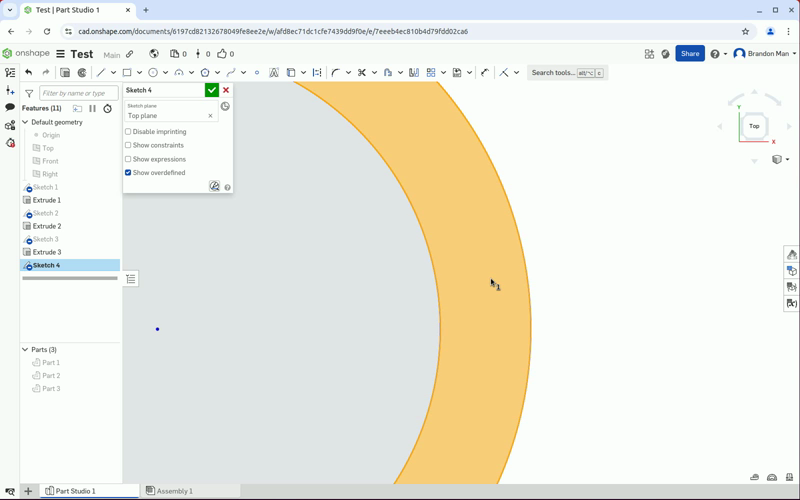
scroll(-6)
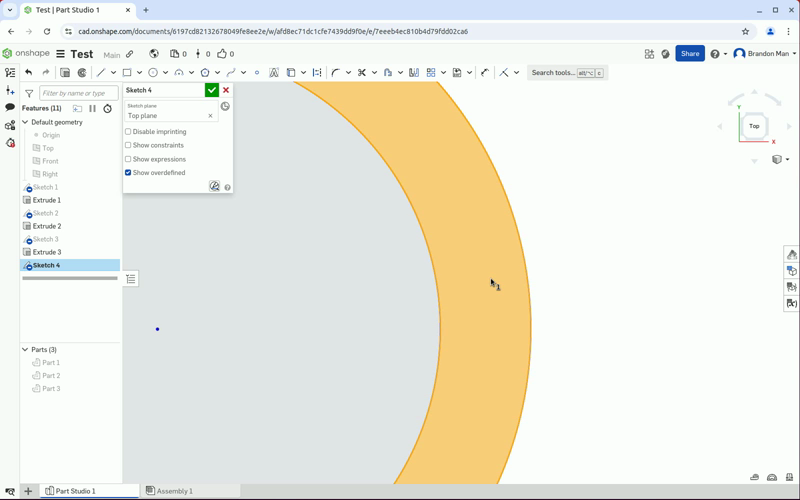
scroll(-6)
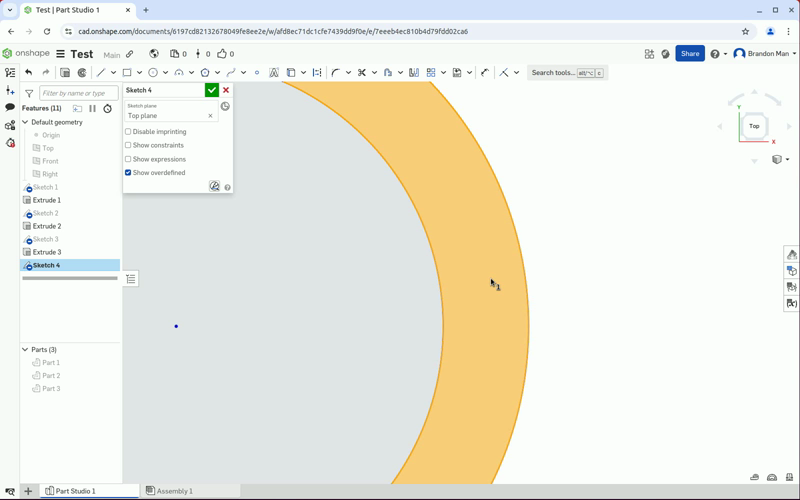
scroll(-6)
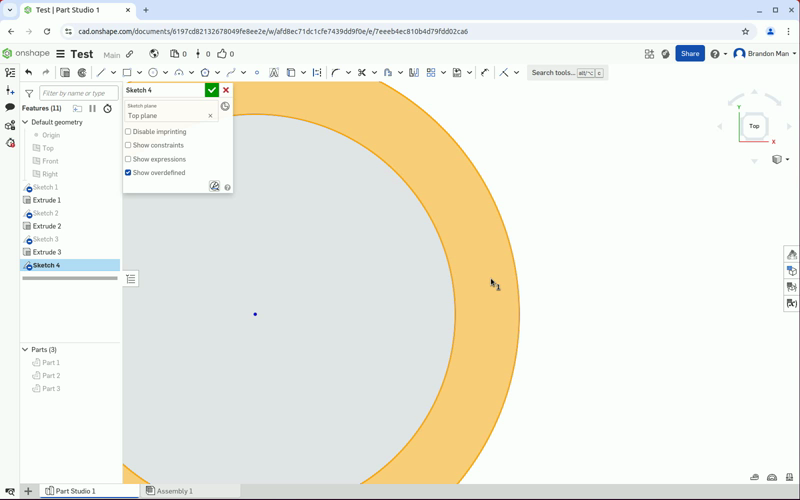
scroll(-6)
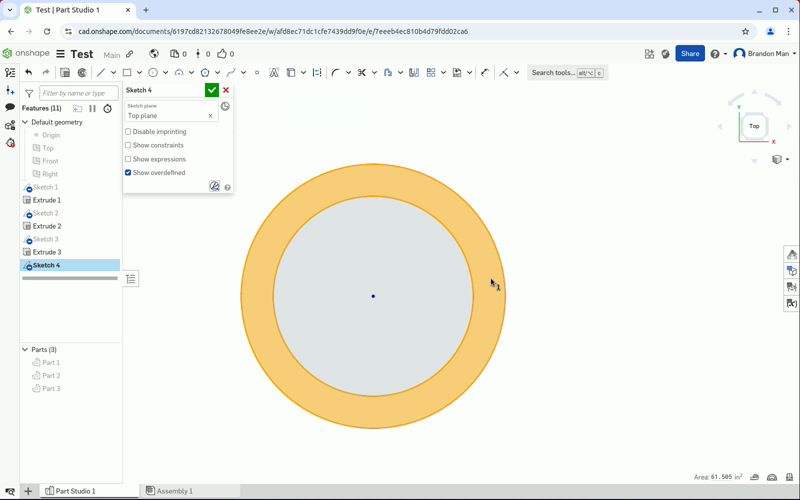
scroll(-6)
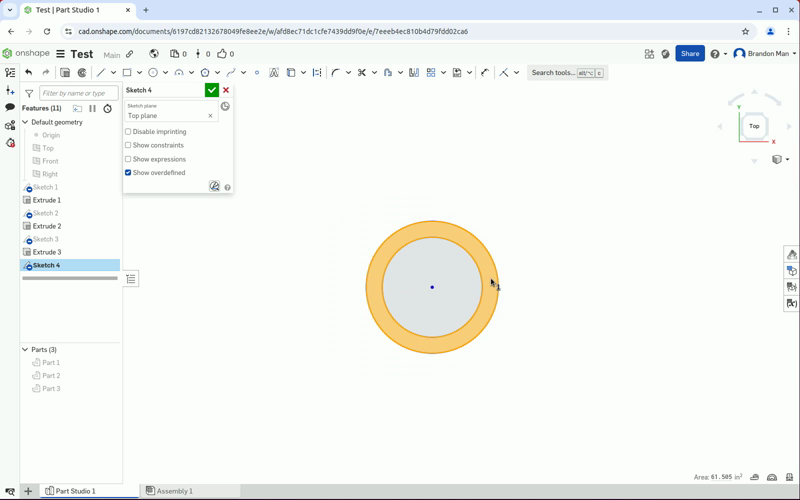
scroll(-6)
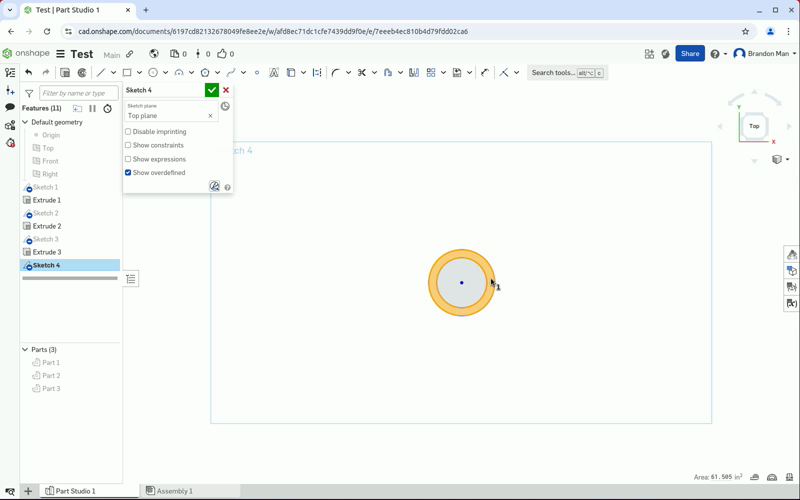
mouse_move(73, 352)
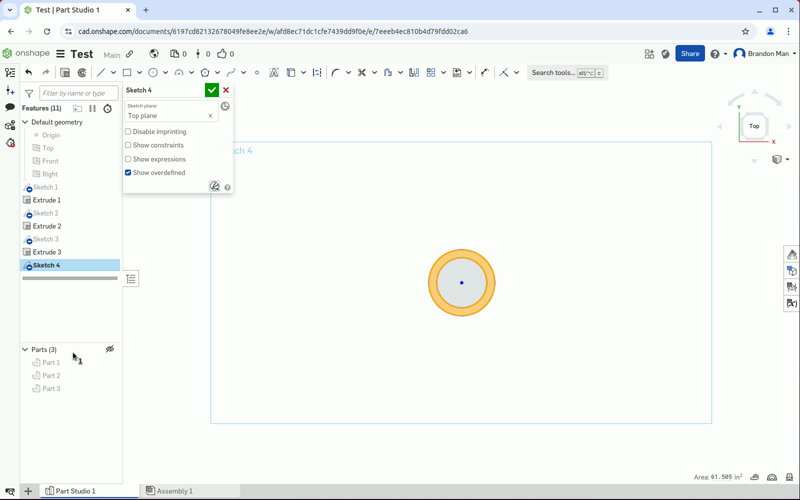
key(shift+y)
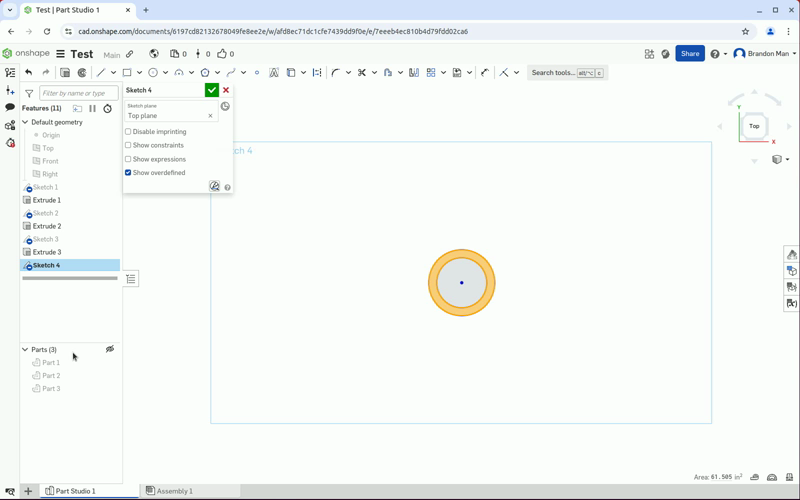
key(shift+e)
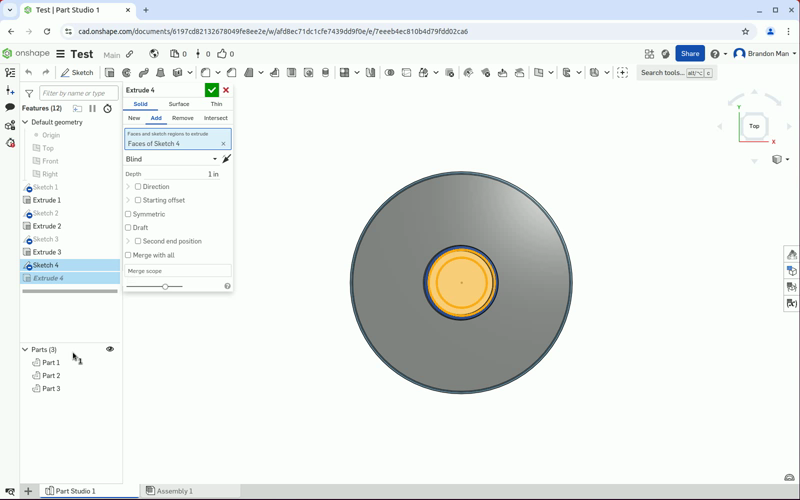
mouse_move(143, 106)
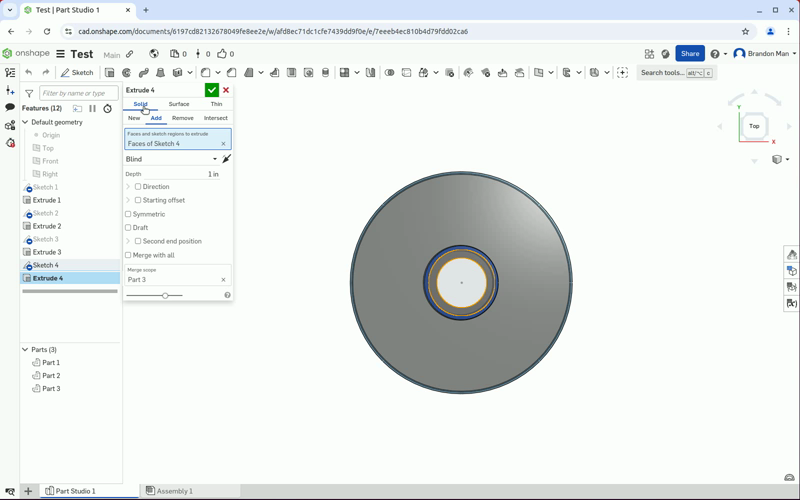
click(143, 106)
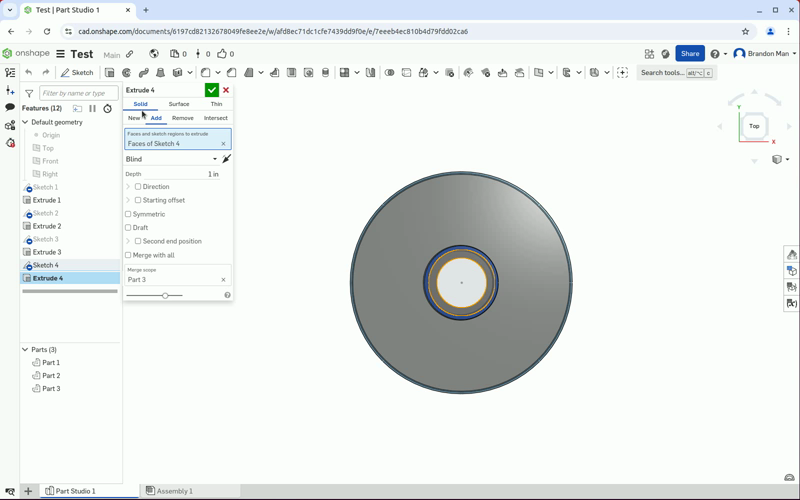
mouse_move(137, 120)
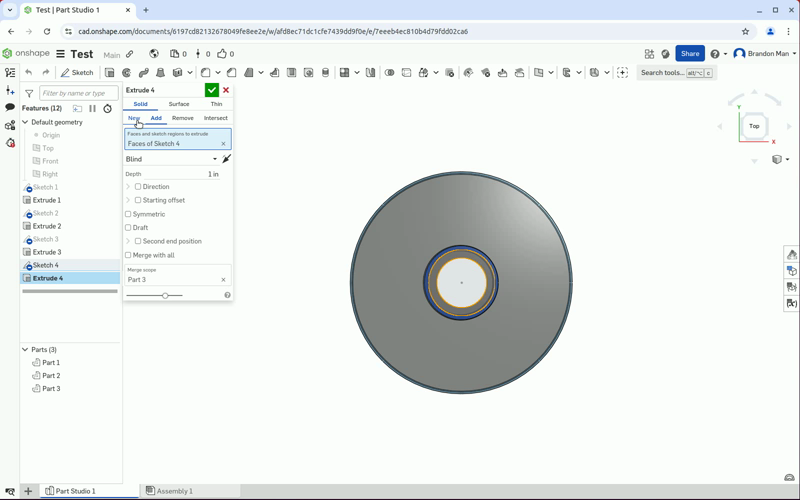
click(137, 120)
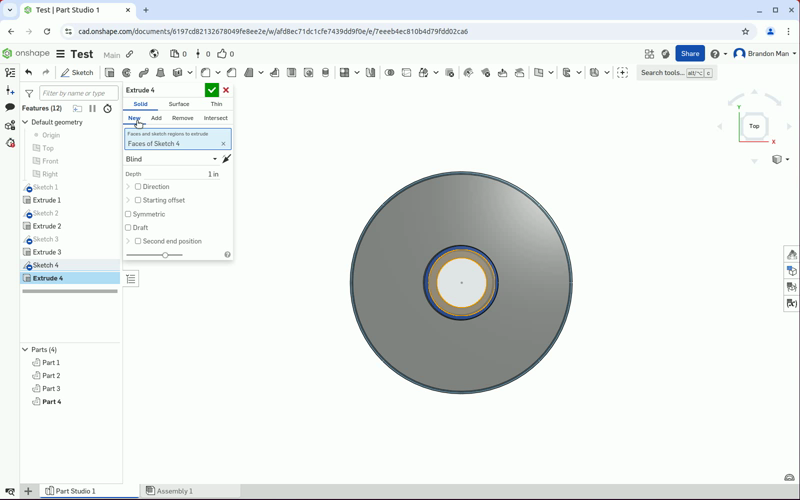
key(tab, 4)
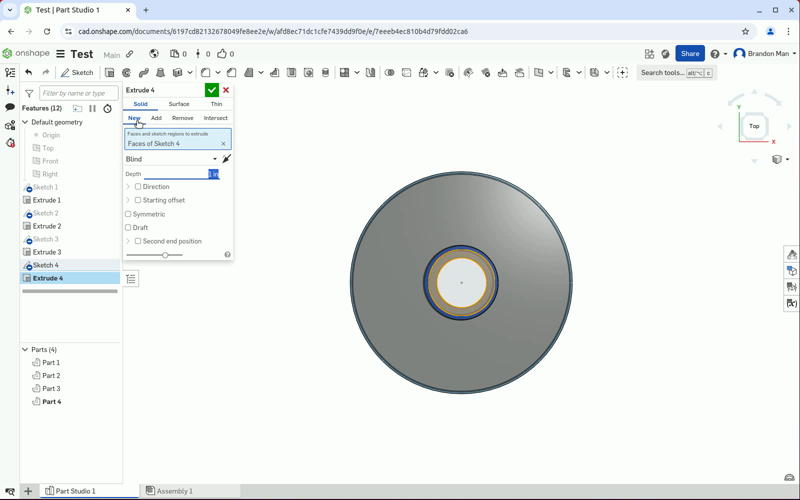
text(0.963)
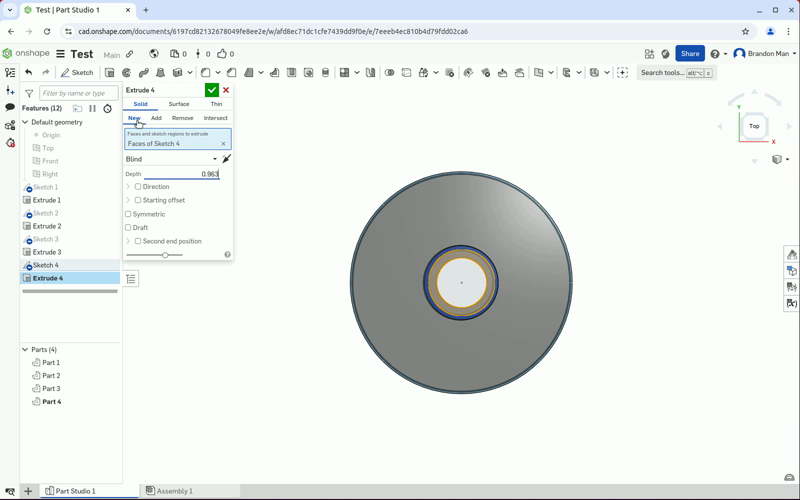
key(enter)
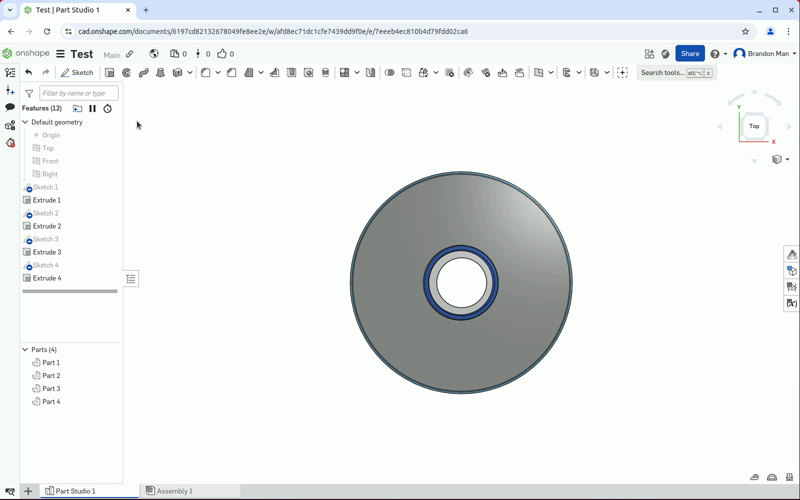
key(shift+h)
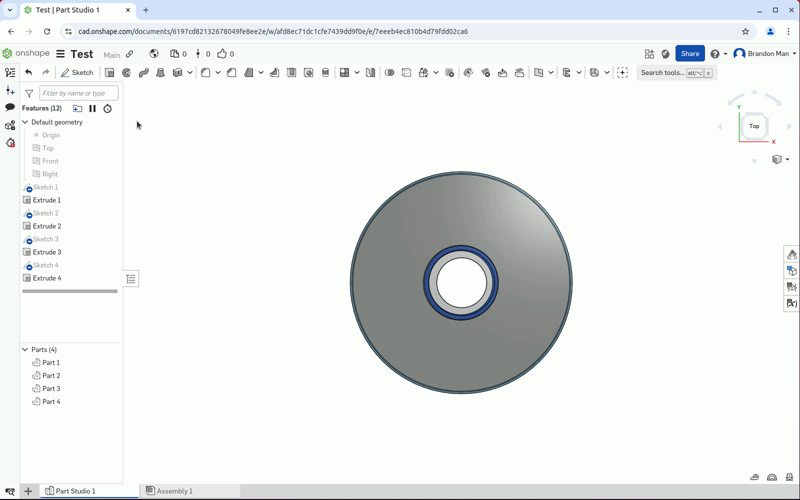
key(shift+h)
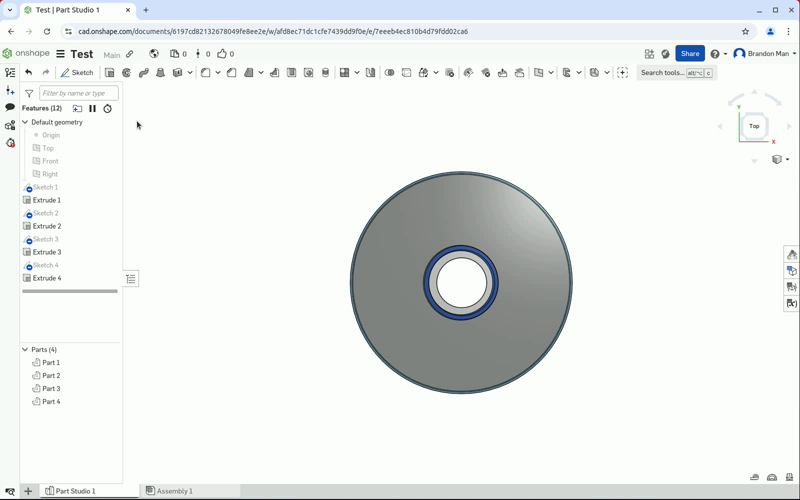
mouse_move(73, 189)
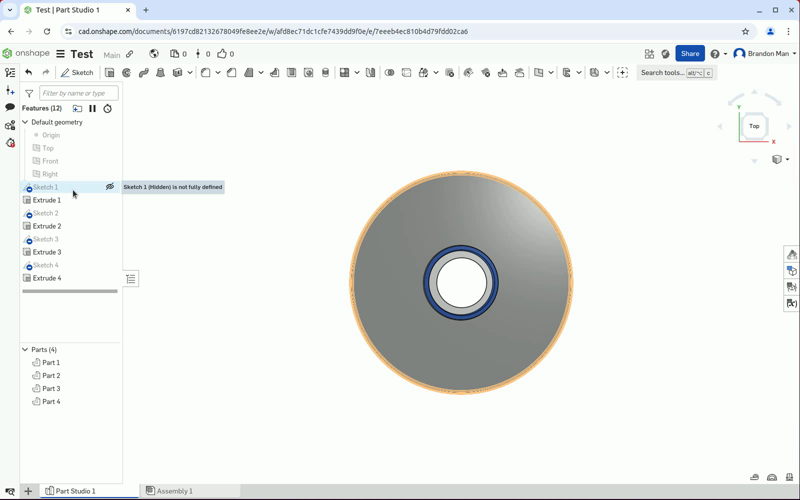
click(73, 189)
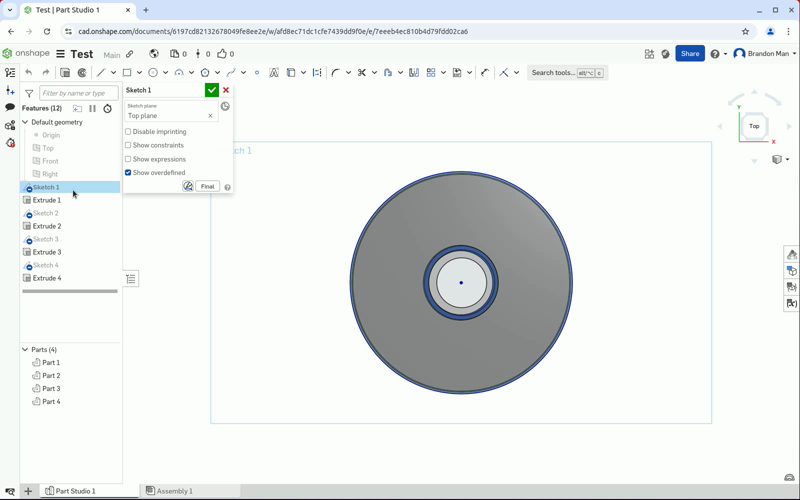
mouse_move(229, 92)
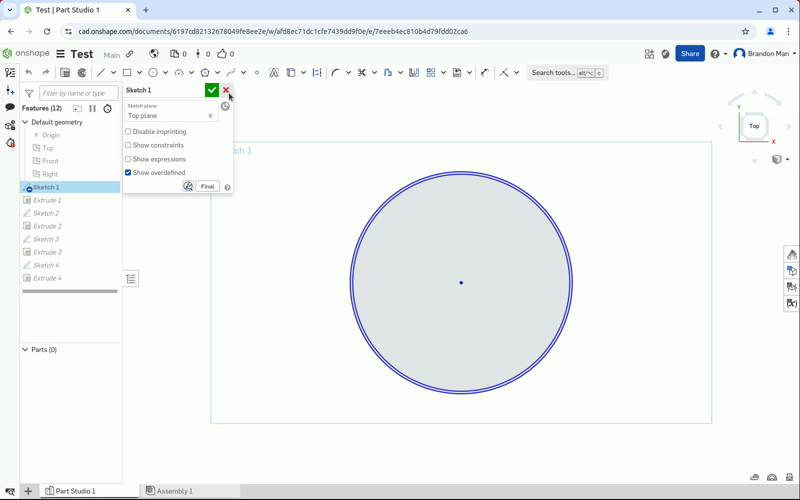
click(229, 92)
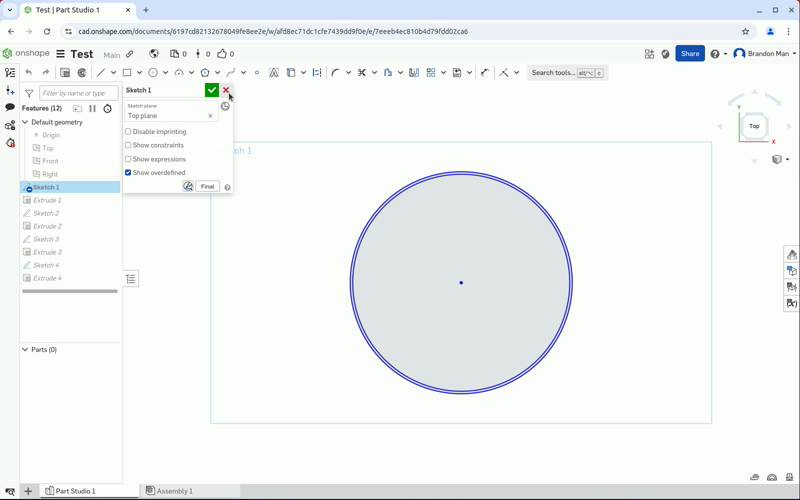
key(shift+s)
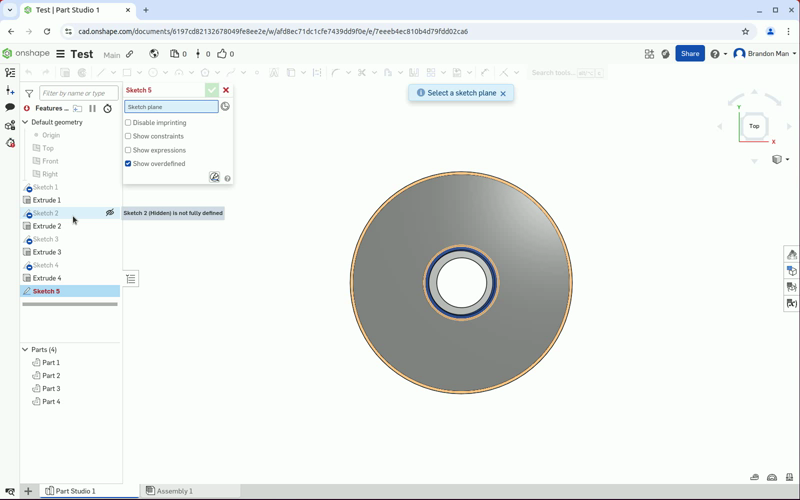
scroll(3)
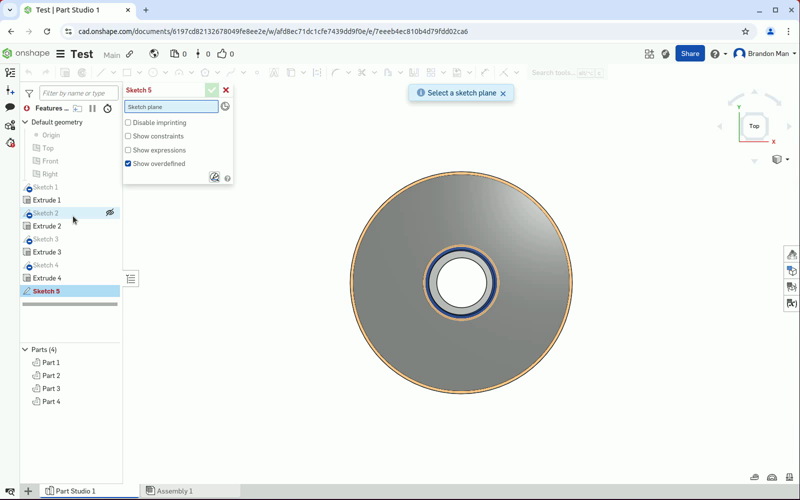
mouse_move(73, 150)
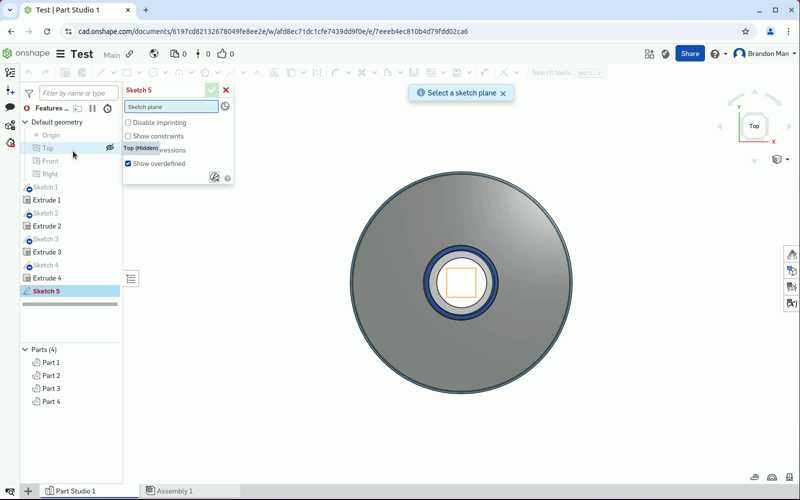
click(73, 150)
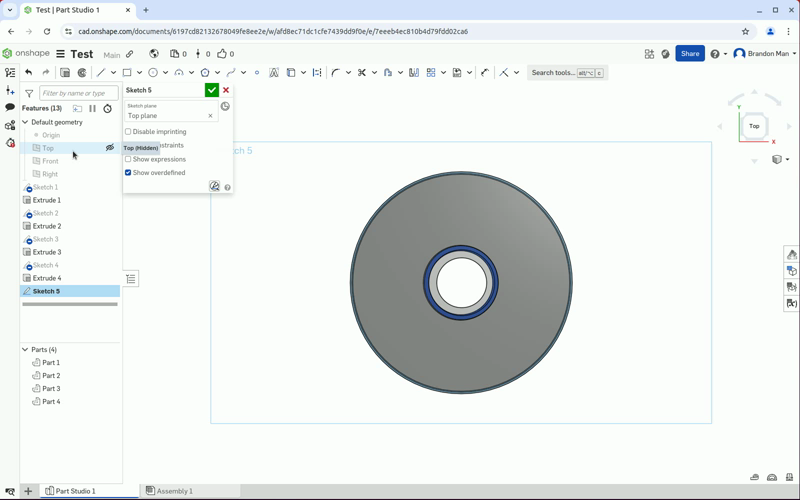
mouse_move(73, 352)
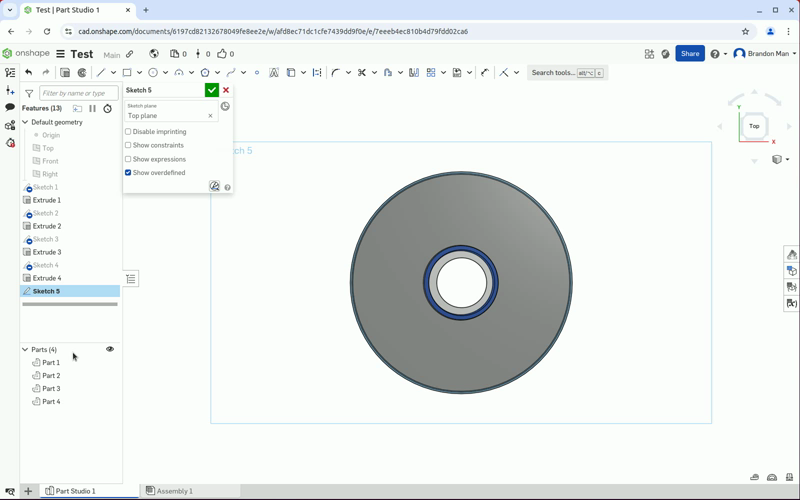
key(y)
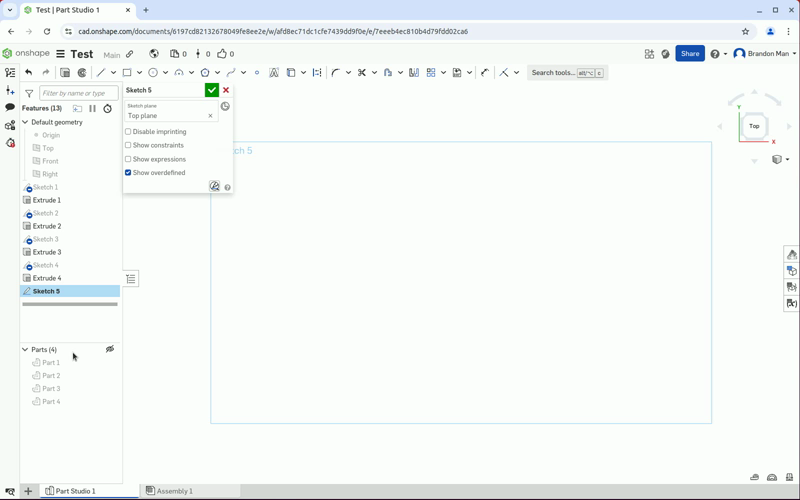
key(c)
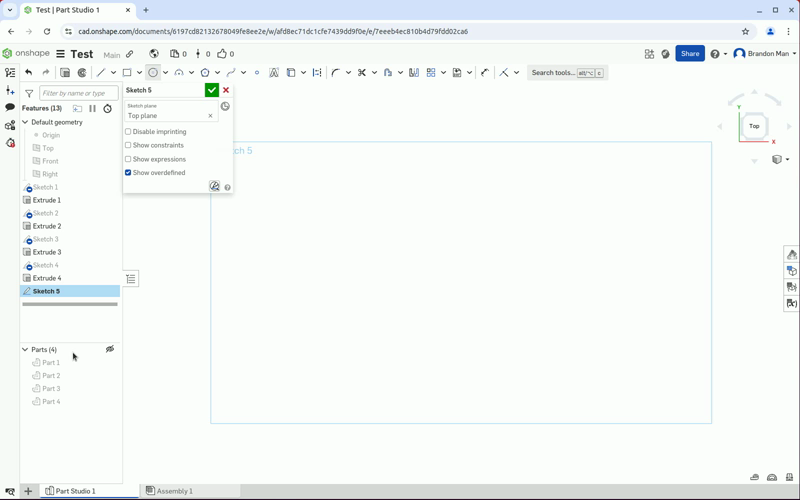
key_down(shift)
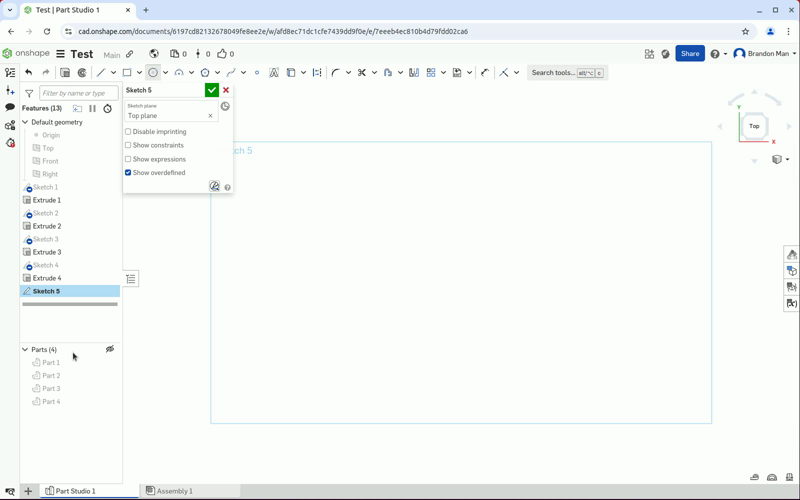
mouse_move(461, 282)
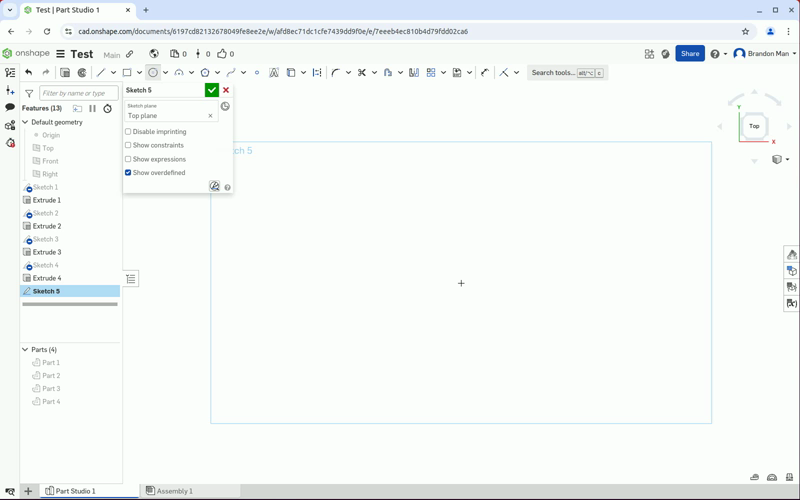
click(461, 282)
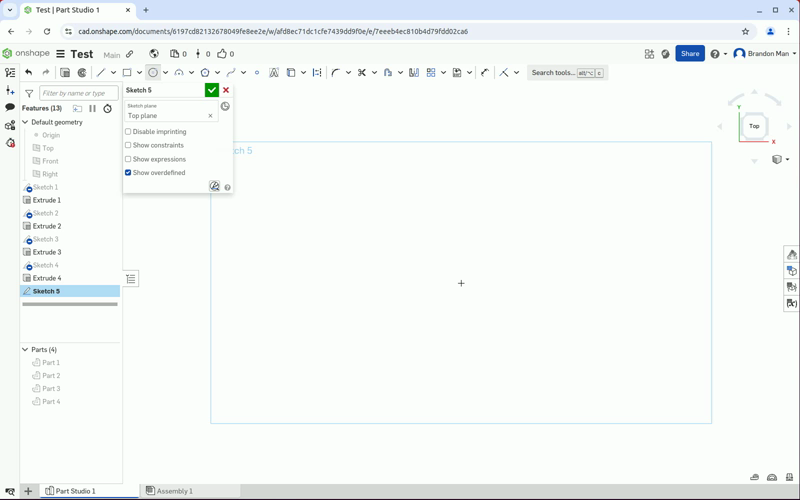
key_up(shift)
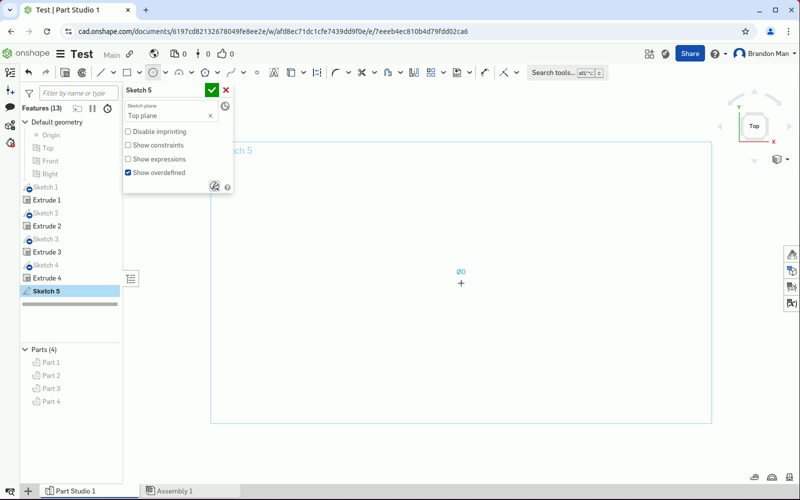
mouse_move(486, 282)
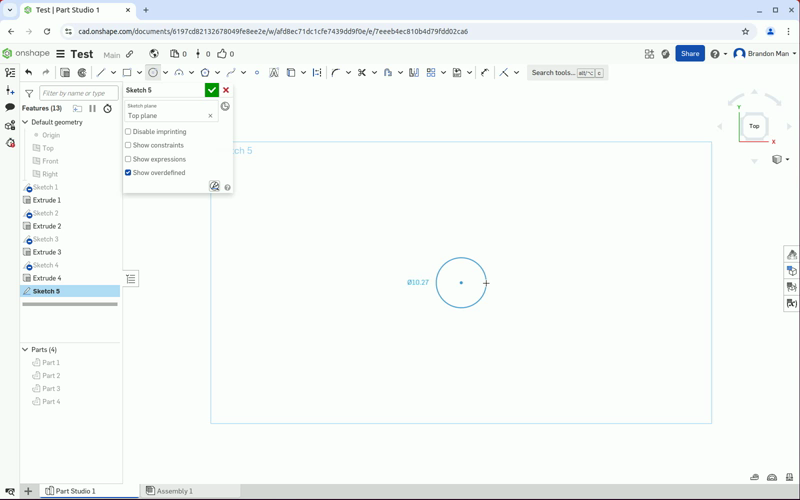
click(486, 282)
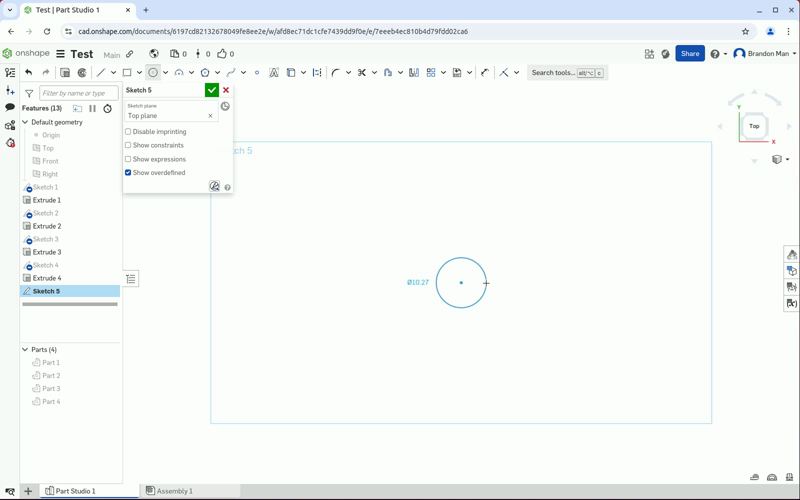
key(esc)
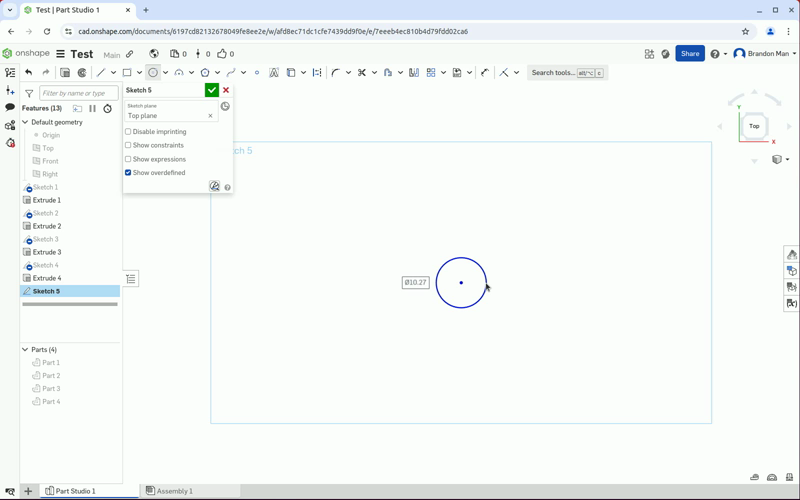
key(c)
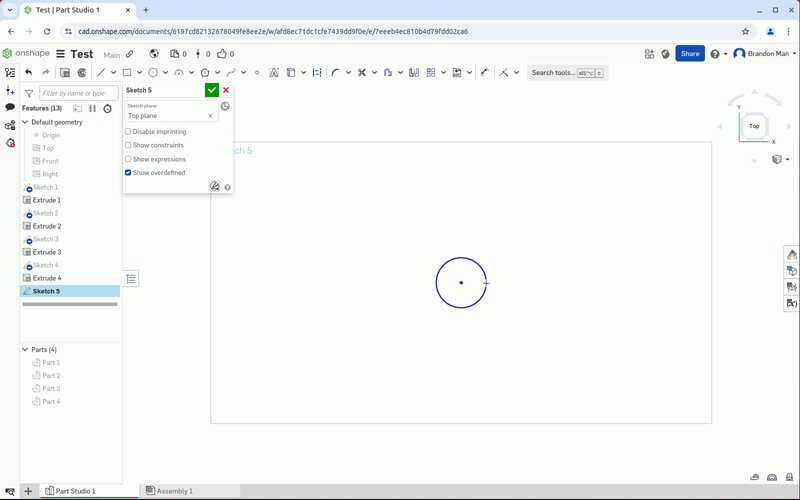
key_down(shift)
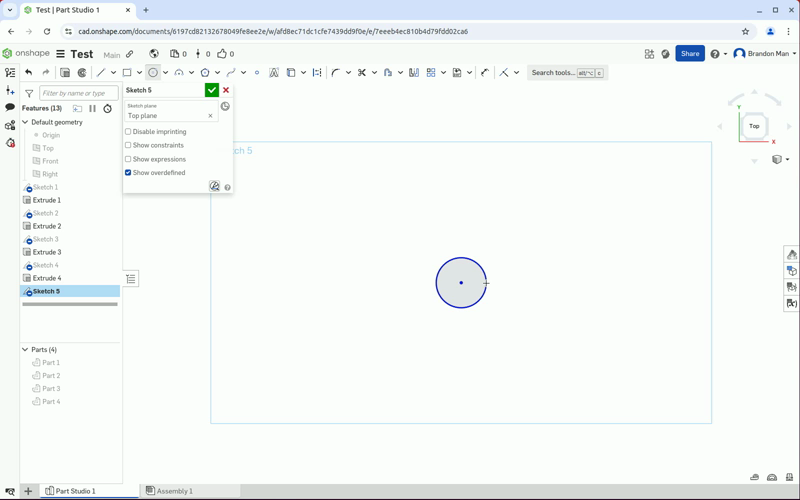
mouse_move(461, 282)
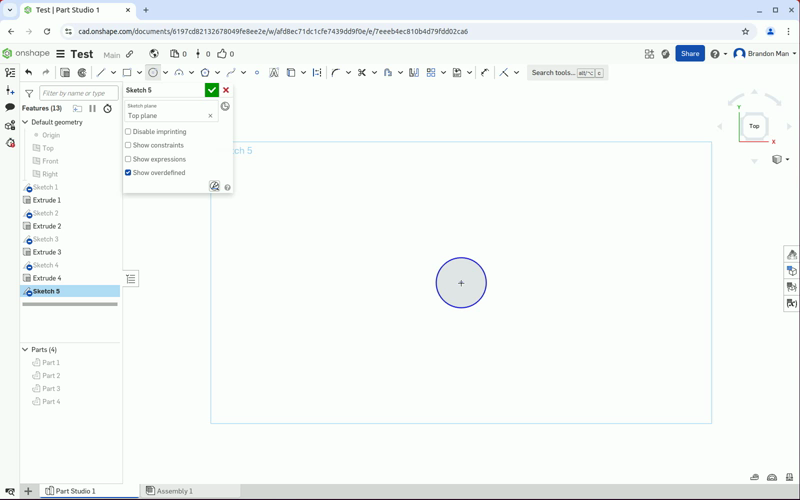
click(461, 282)
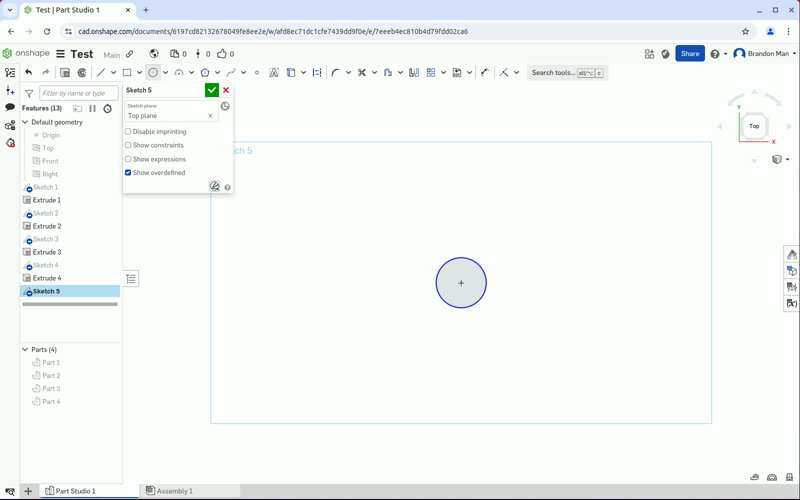
key_up(shift)
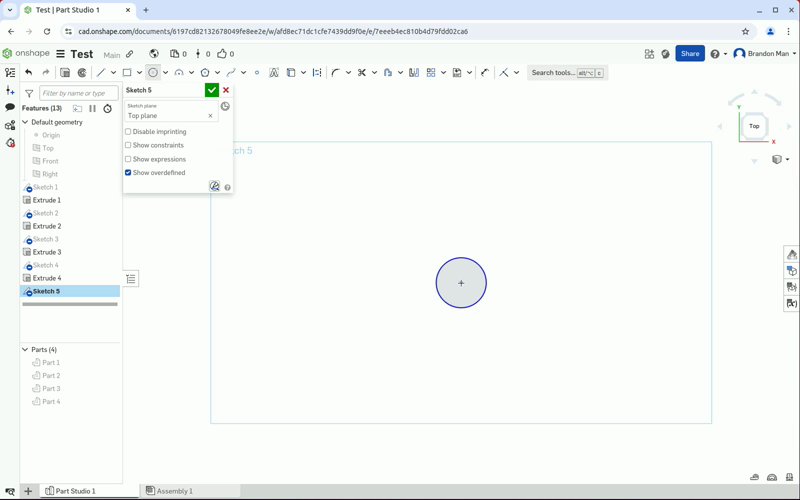
mouse_move(478, 282)
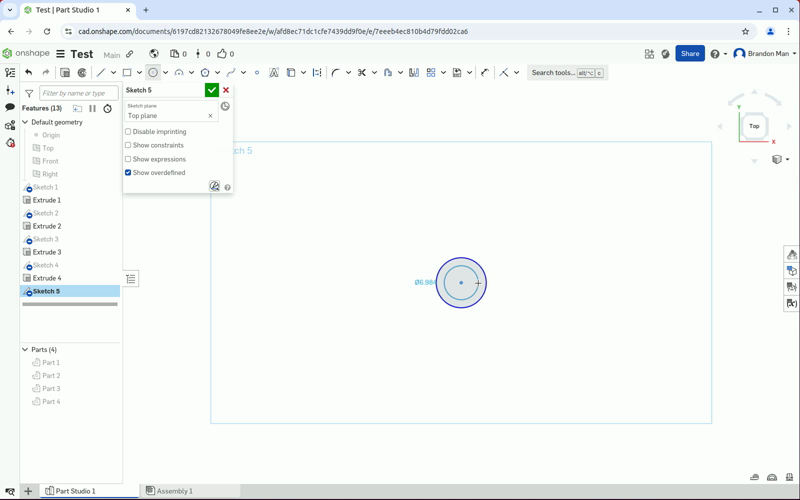
click(478, 282)
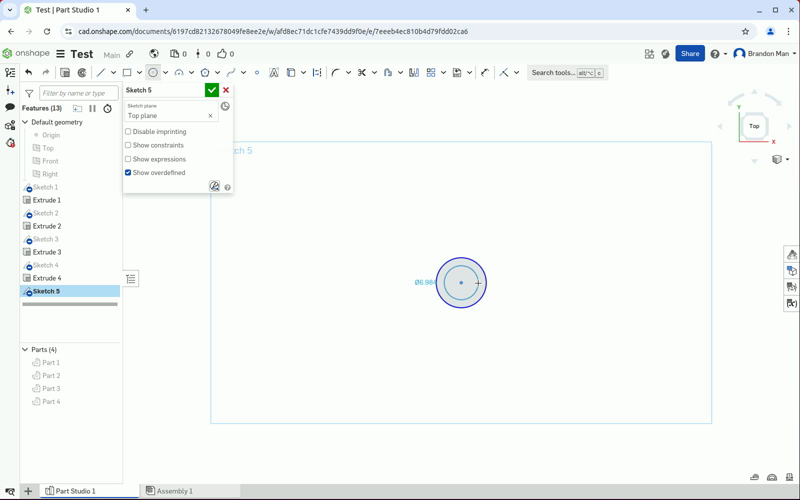
key(esc)
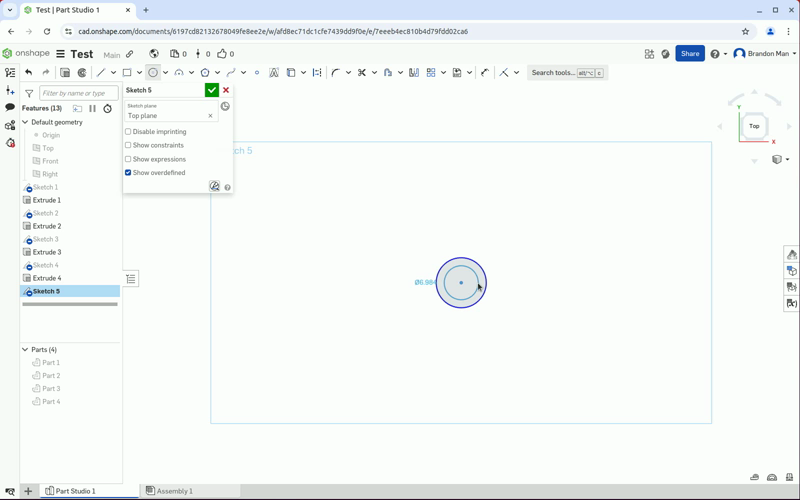
mouse_move(451, 304)
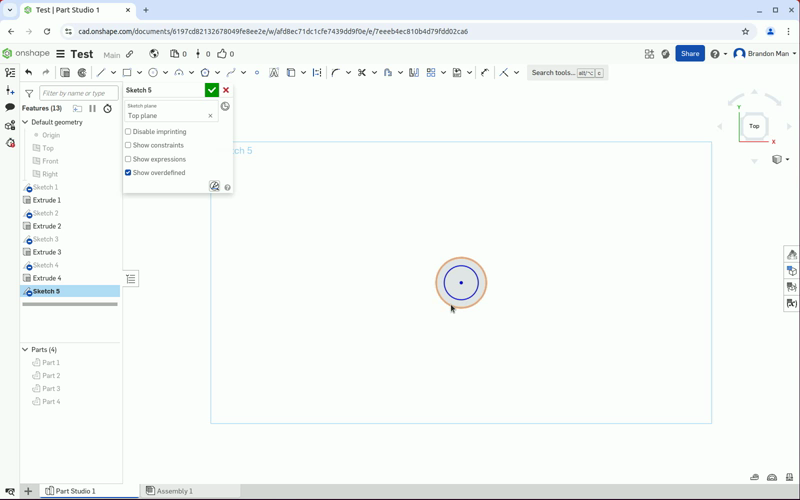
scroll(6)
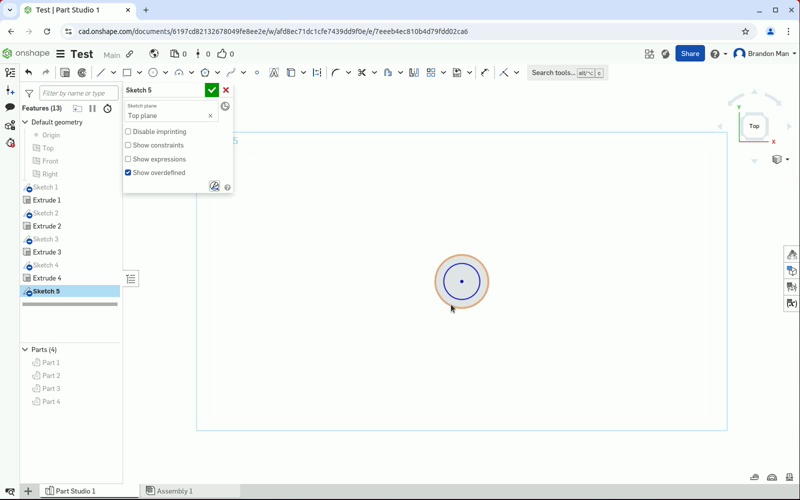
scroll(6)
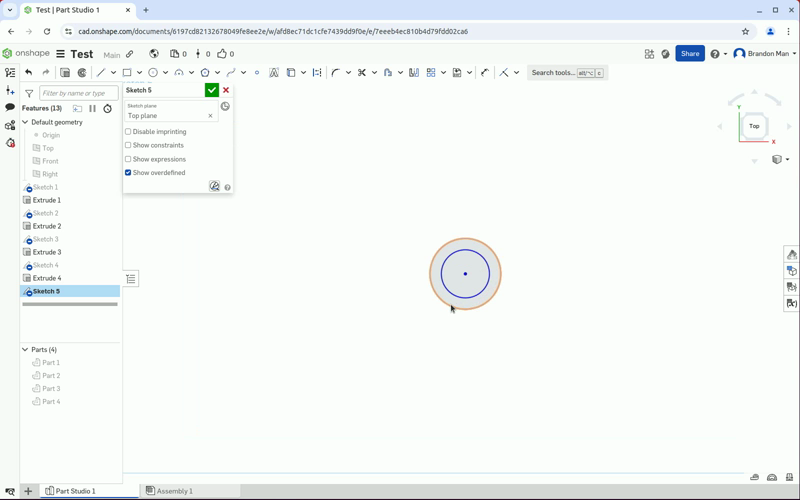
scroll(6)
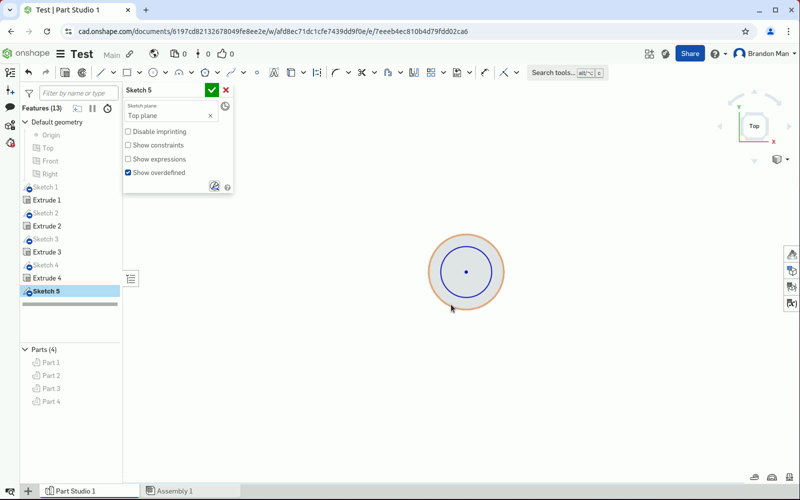
scroll(6)
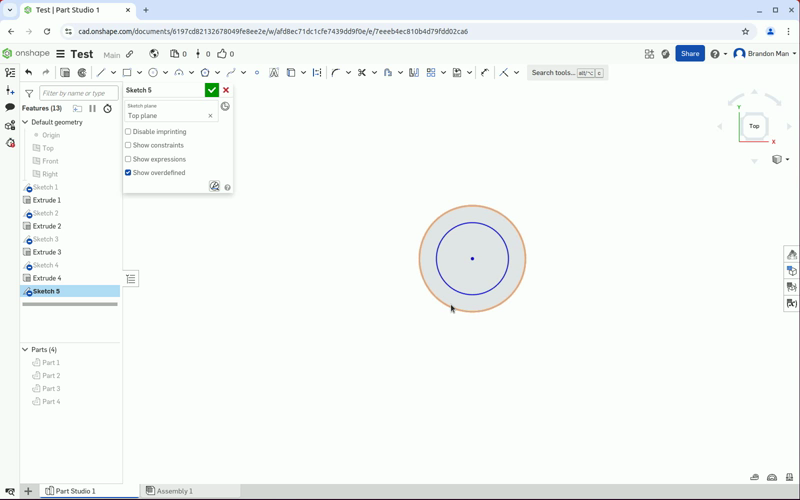
scroll(6)
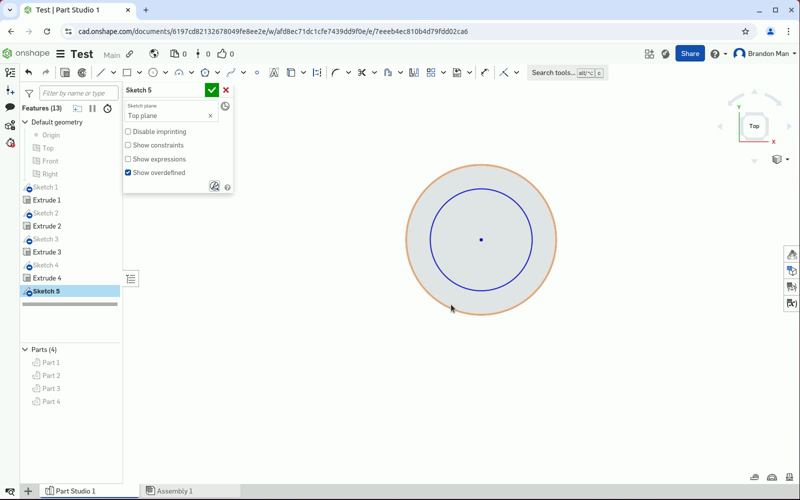
scroll(6)
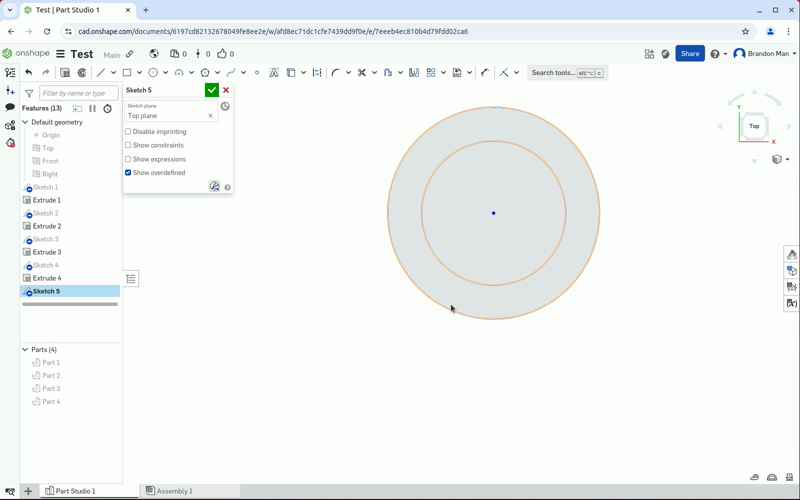
scroll(6)
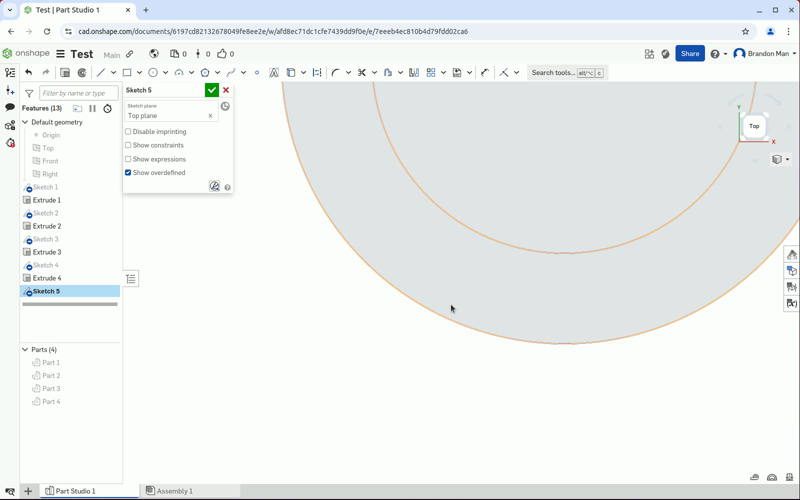
click(451, 304)
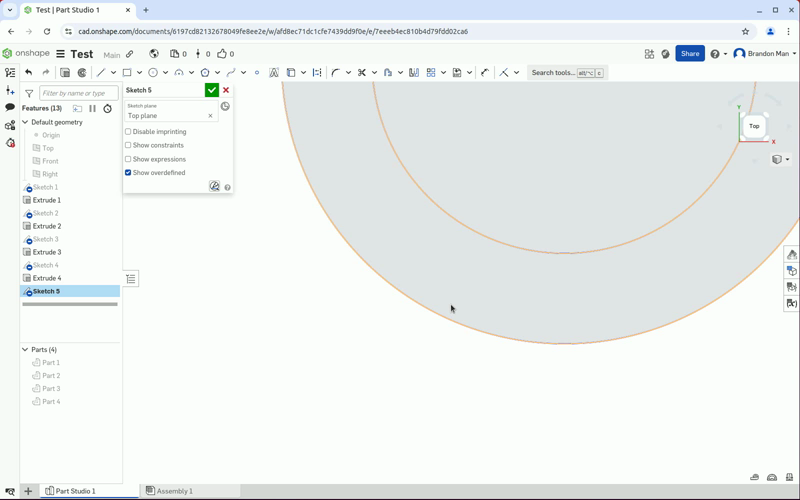
scroll(-6)
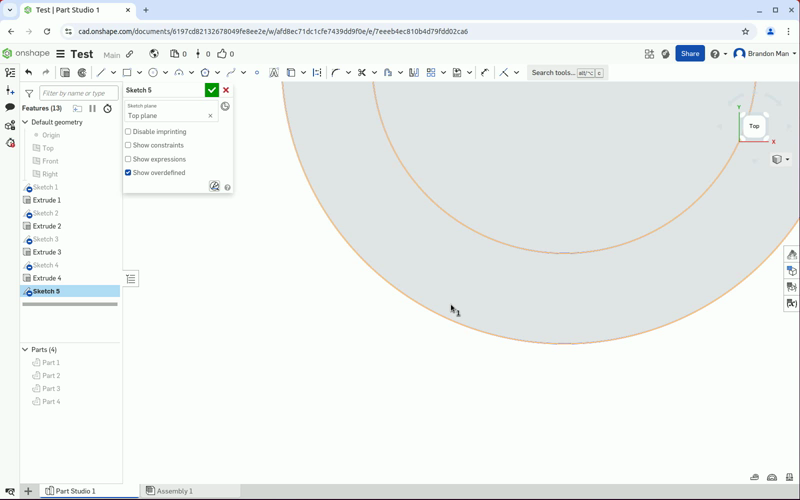
scroll(-6)
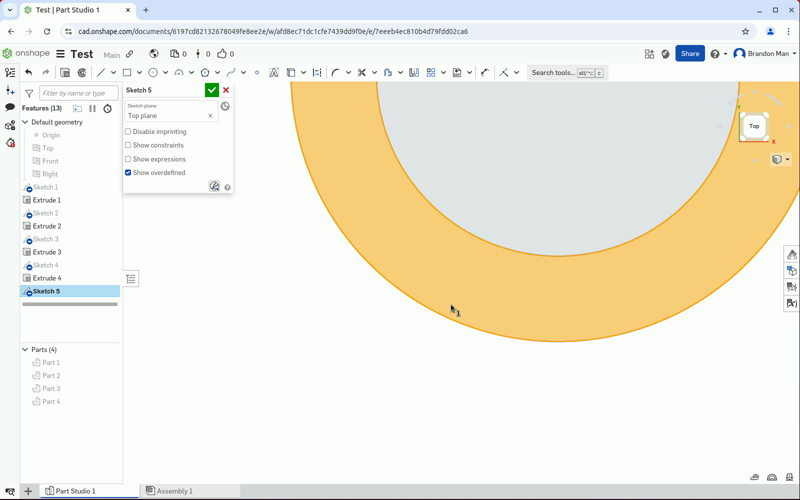
scroll(-6)
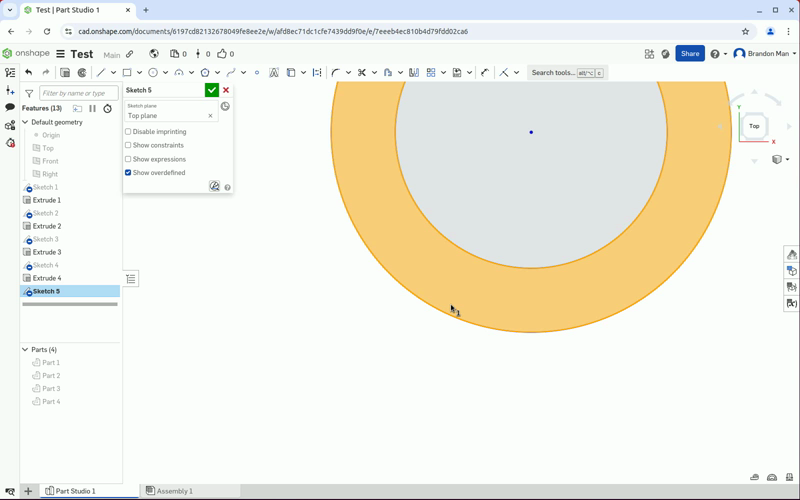
scroll(-6)
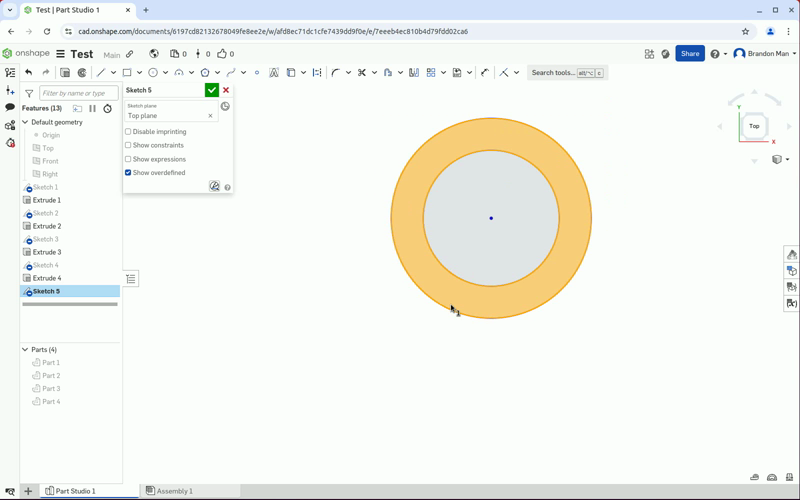
scroll(-6)
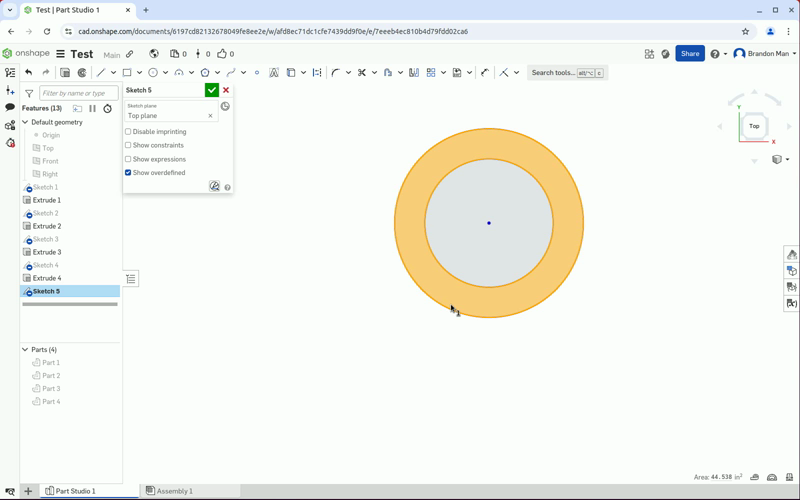
scroll(-6)
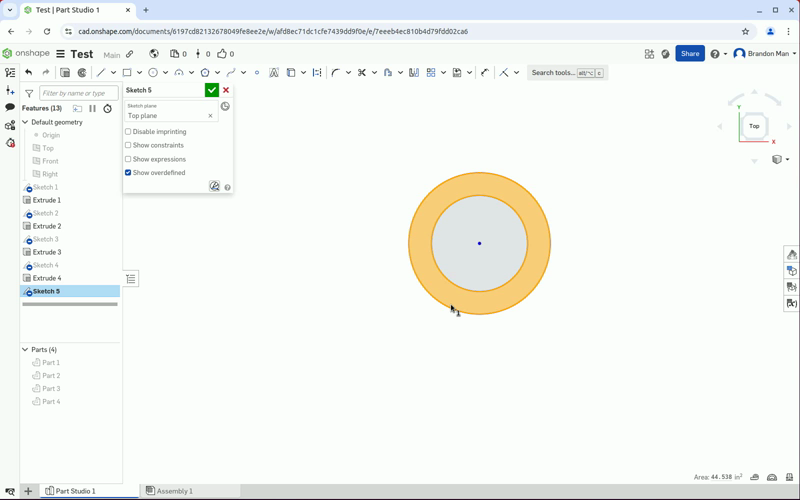
scroll(-6)
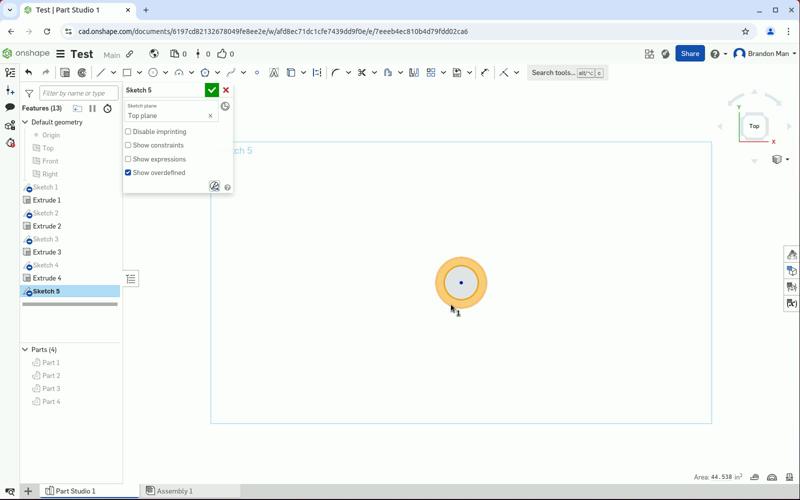
mouse_move(73, 352)
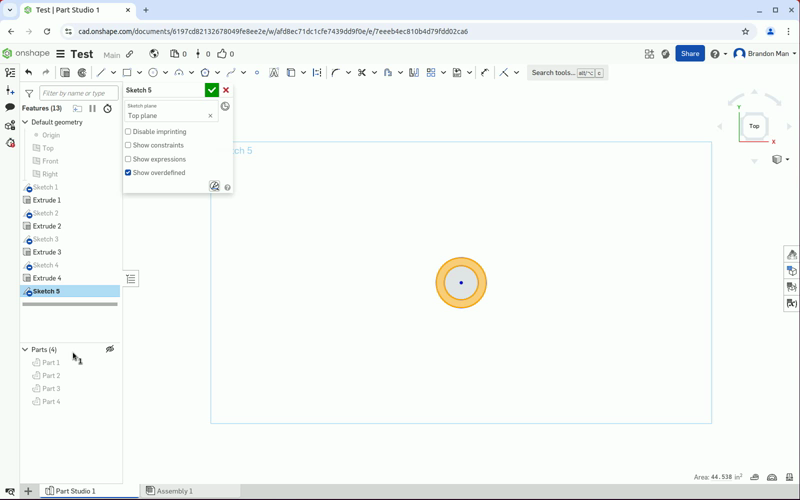
key(shift+y)
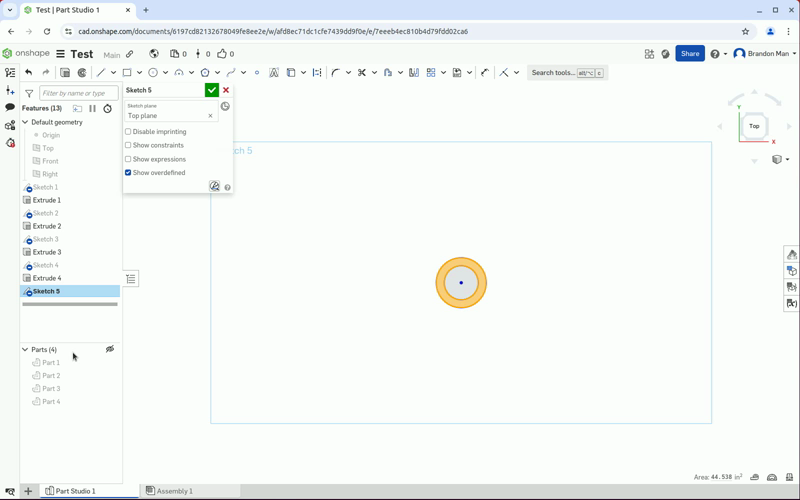
key(shift+e)
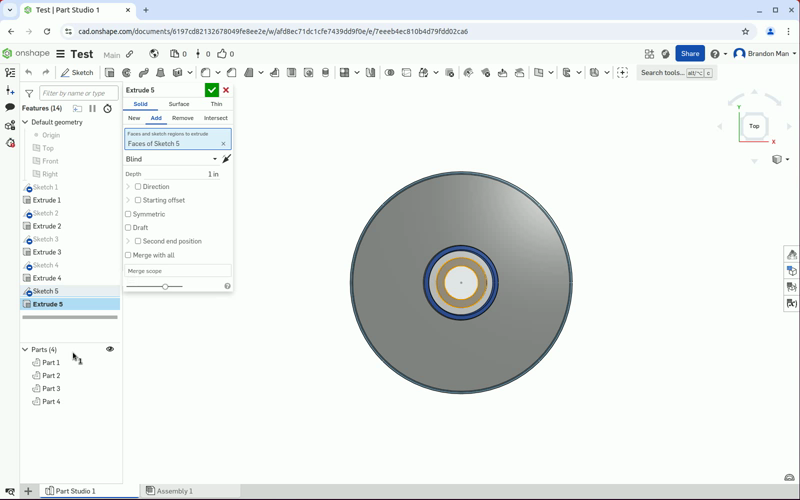
mouse_move(143, 106)
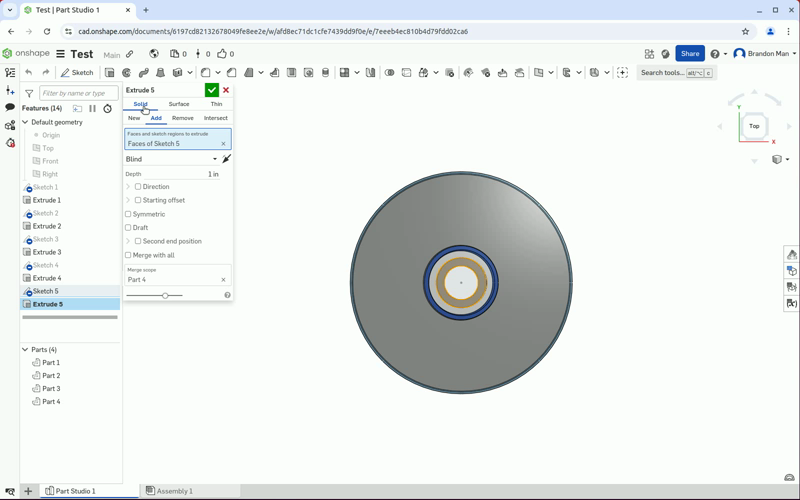
click(143, 106)
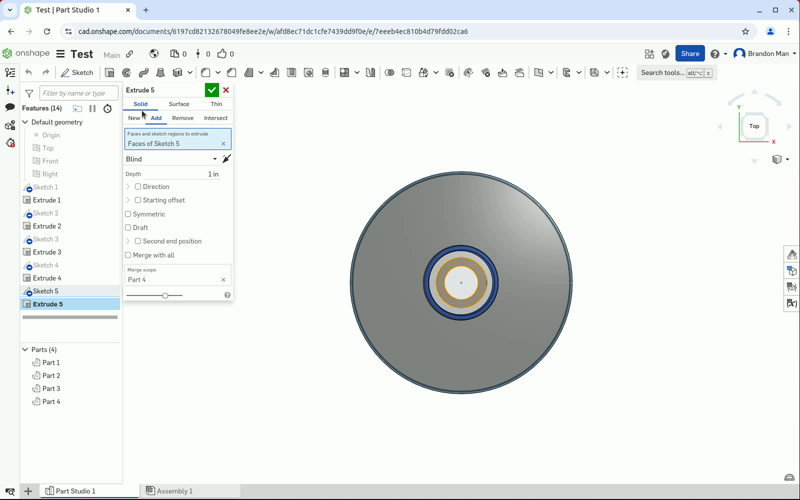
mouse_move(137, 120)
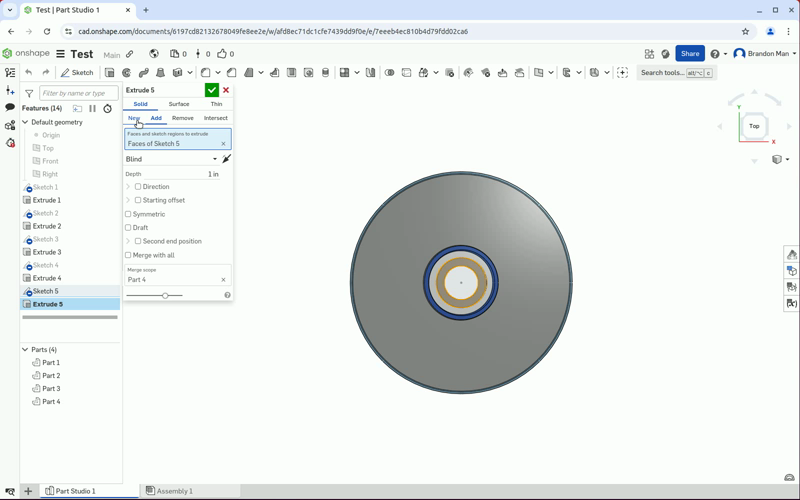
click(137, 120)
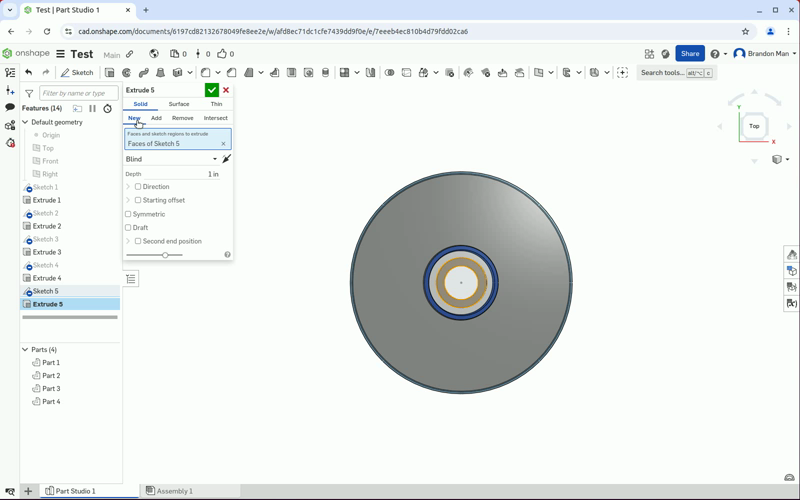
key(tab, 4)
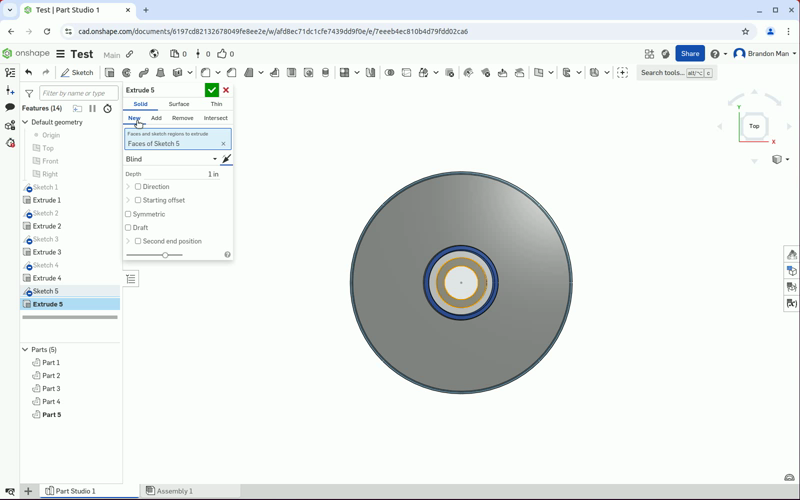
text(0.963)
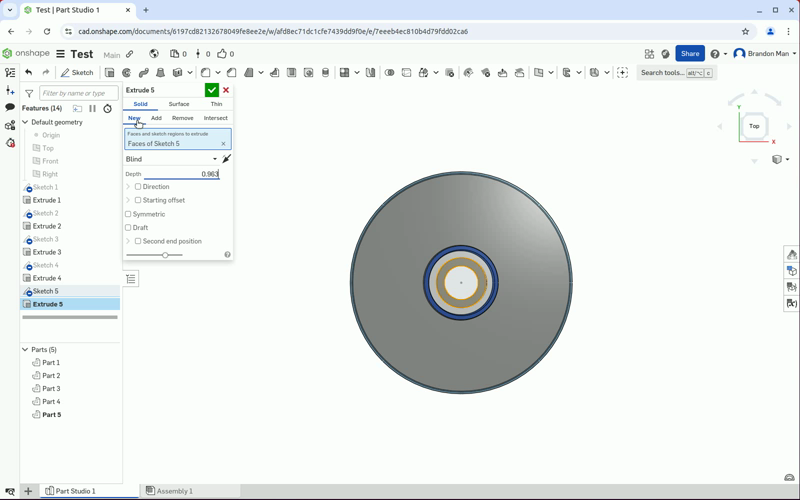
key(enter)
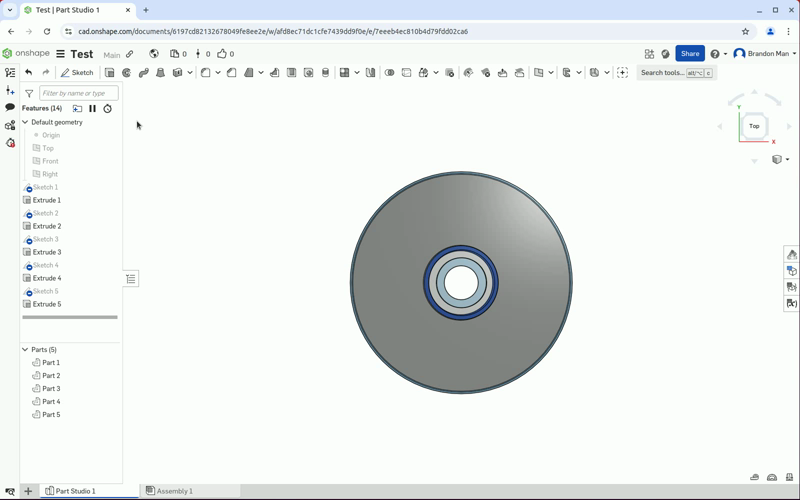
key(shift+h)
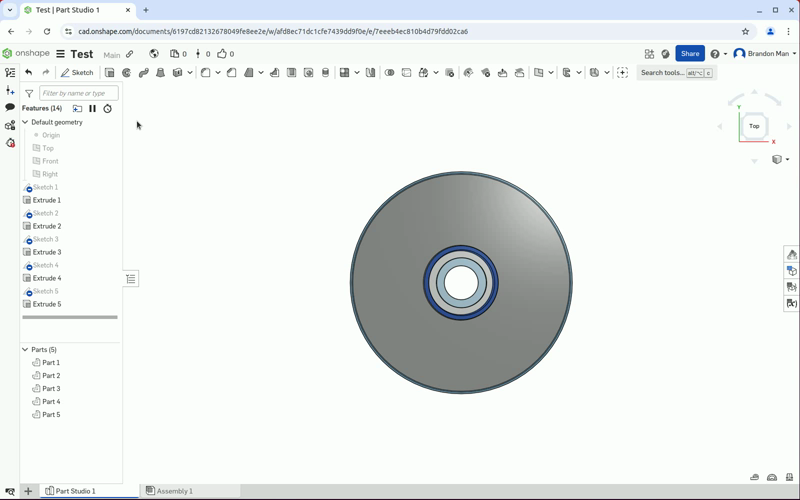
key(shift+h)
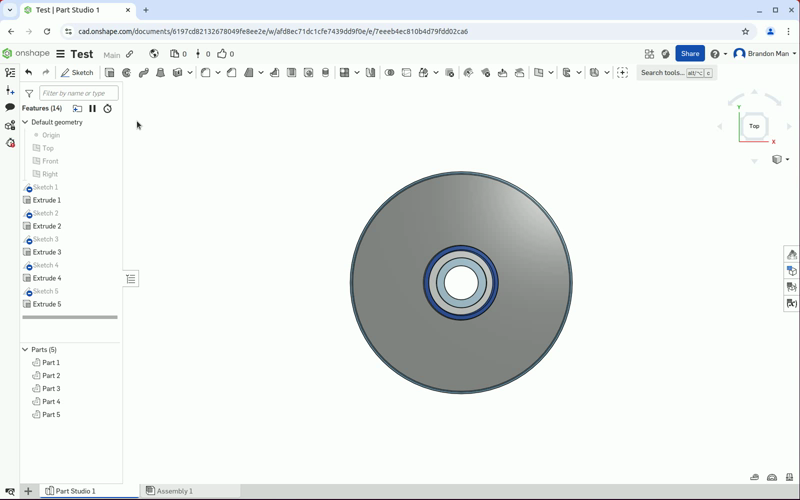
mouse_move(73, 189)
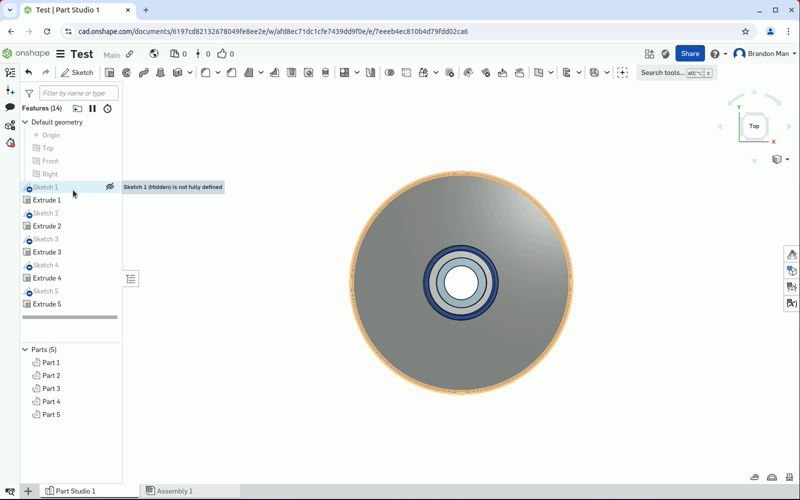
click(73, 189)
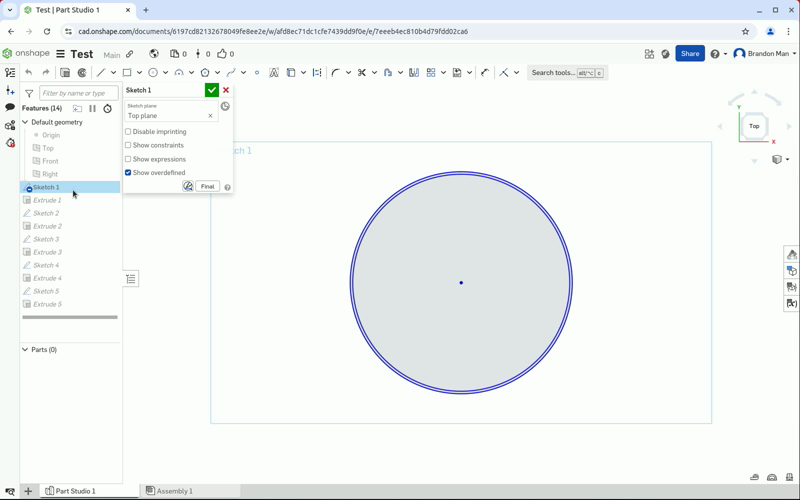
mouse_move(229, 92)
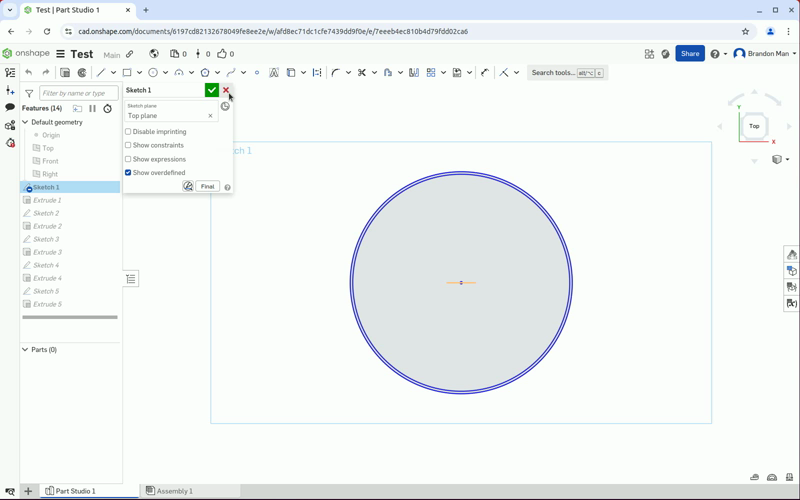
click(229, 92)
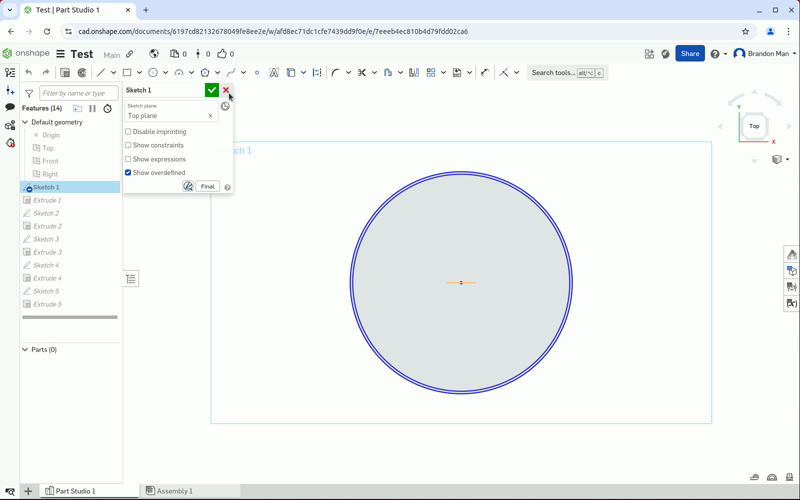
key(shift+s)
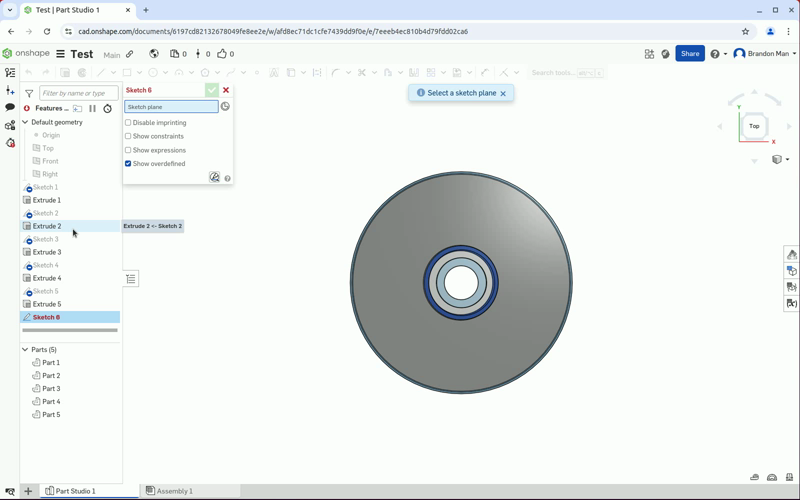
scroll(3)
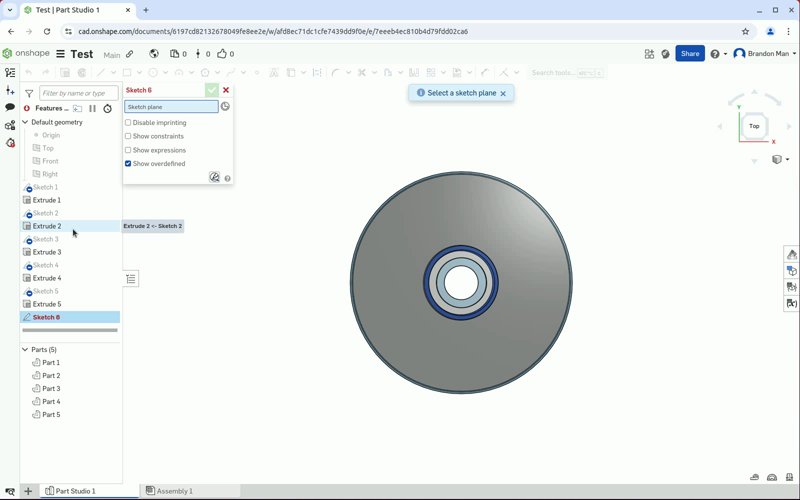
mouse_move(73, 150)
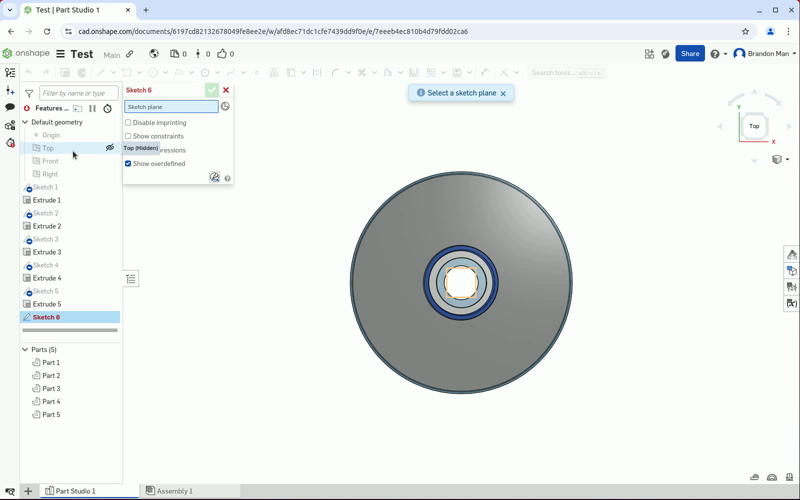
click(73, 150)
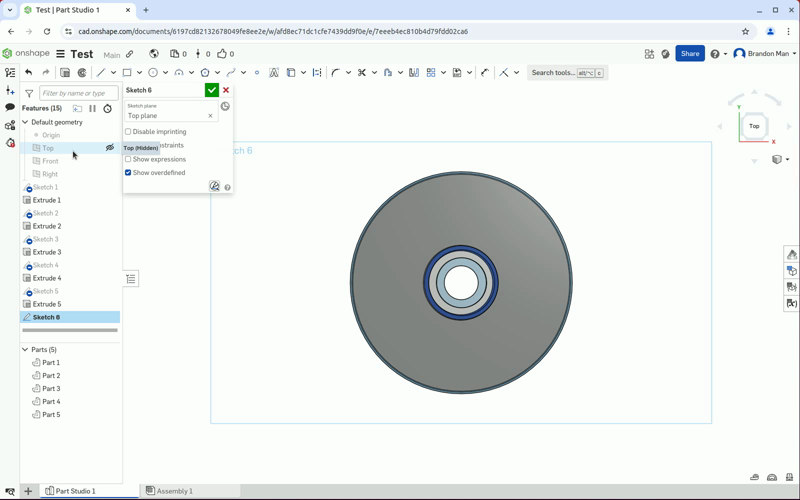
mouse_move(73, 352)
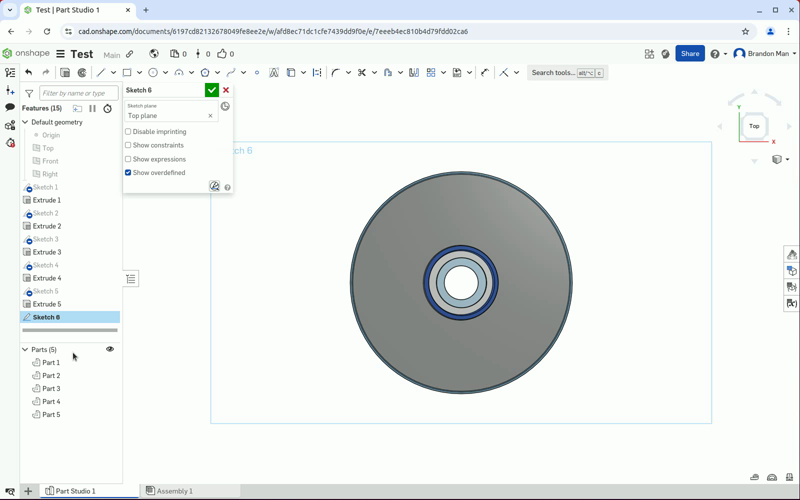
key(y)
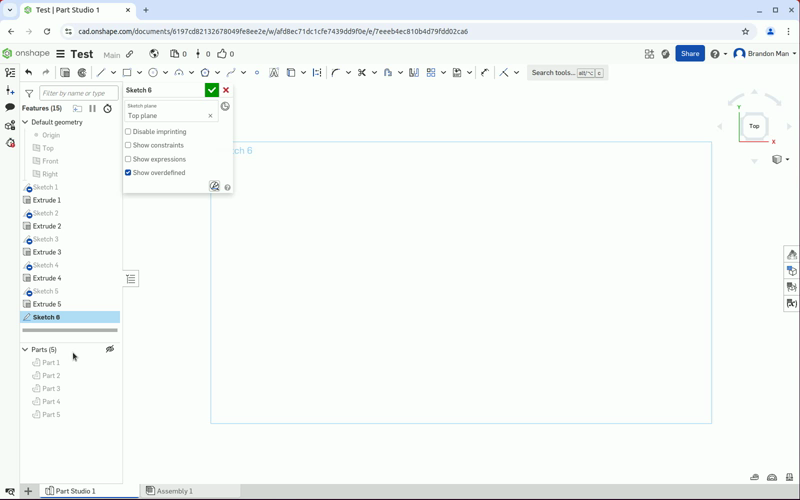
key(c)
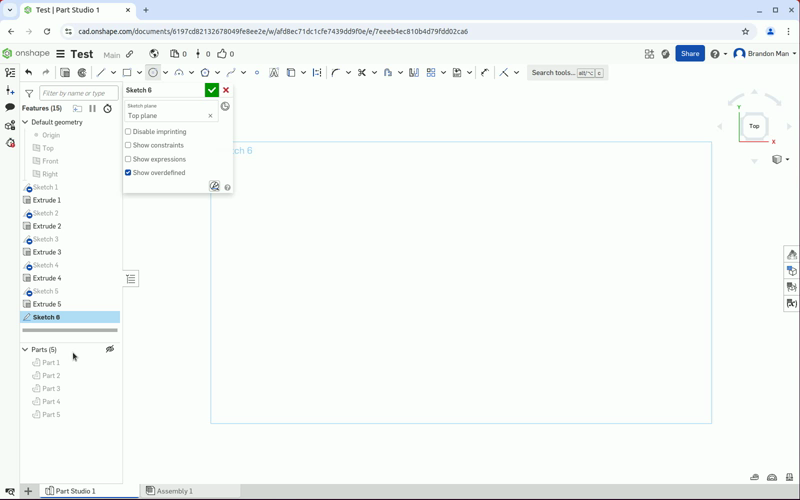
key_down(shift)
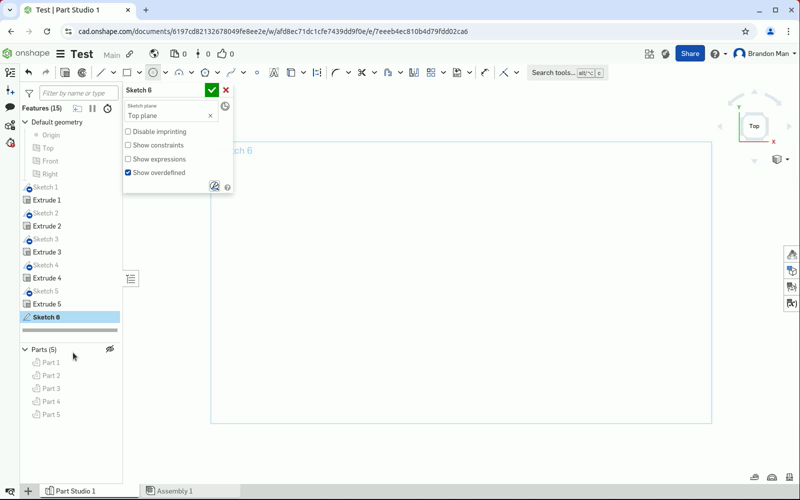
mouse_move(461, 282)
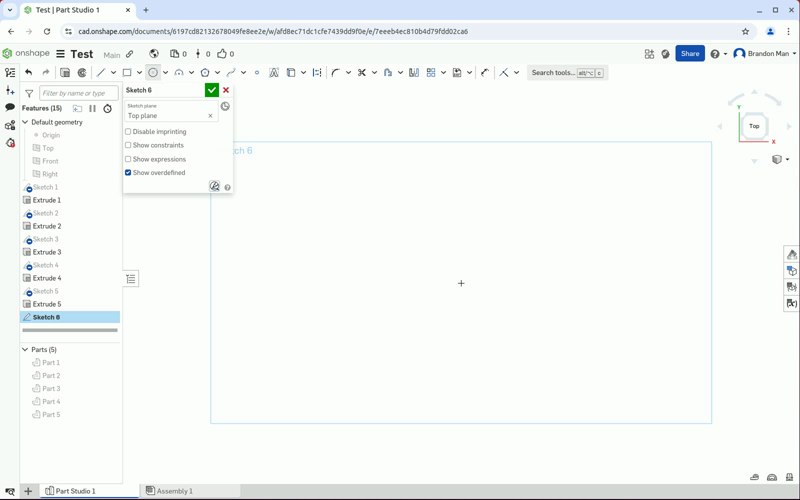
click(461, 282)
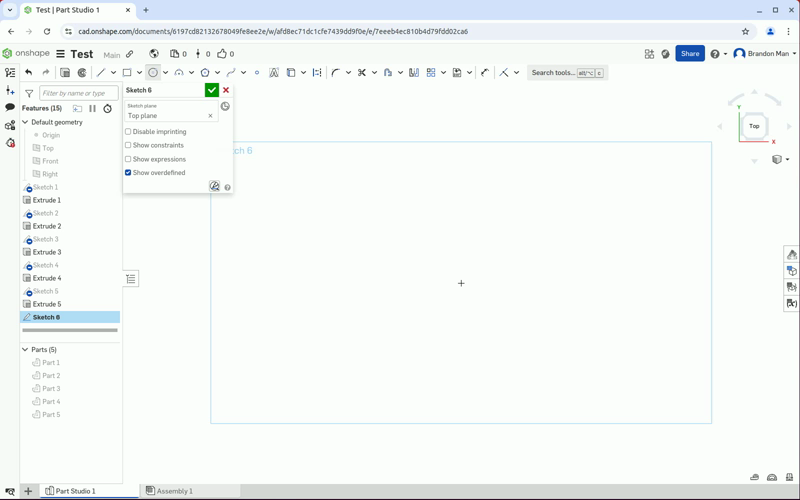
key_up(shift)
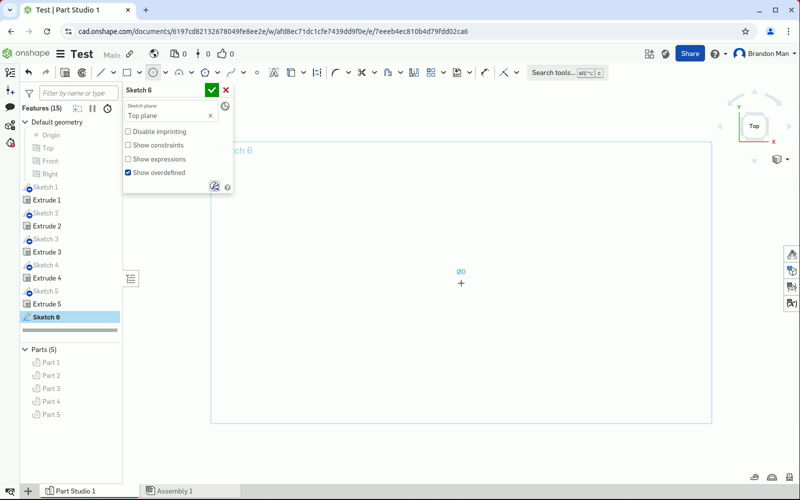
mouse_move(478, 282)
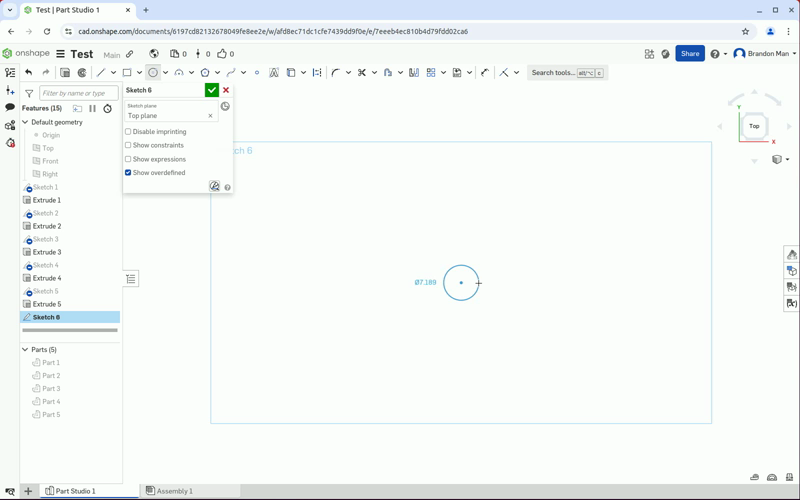
click(478, 282)
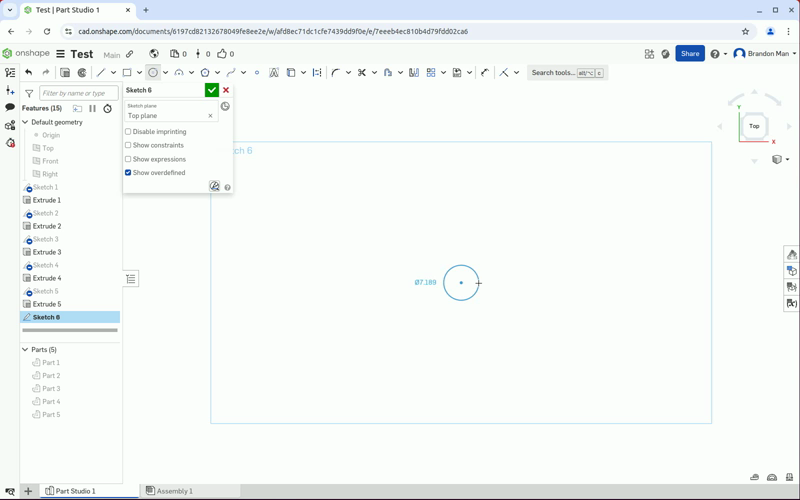
key(esc)
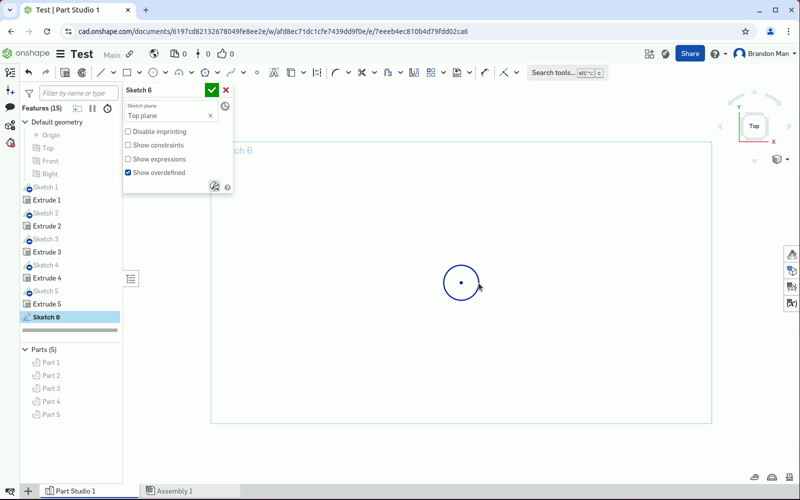
mouse_move(457, 275)
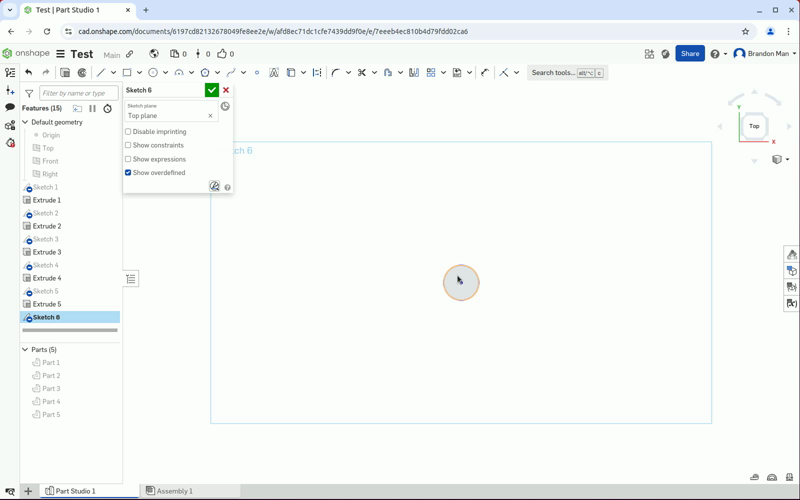
scroll(6)
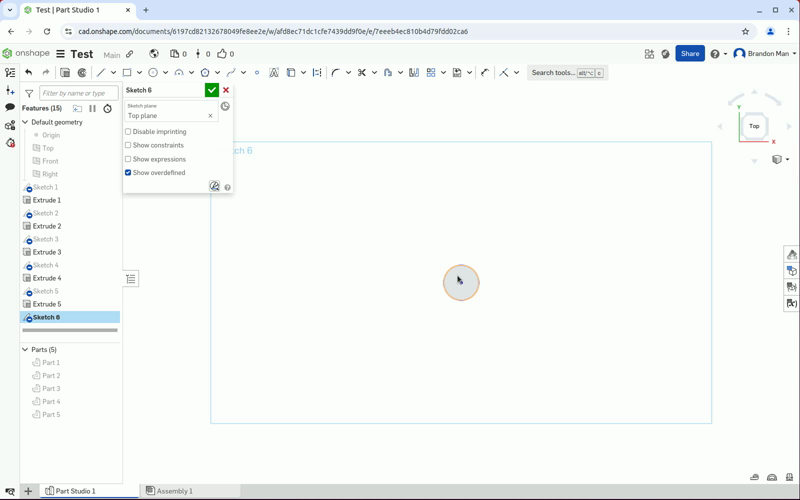
scroll(6)
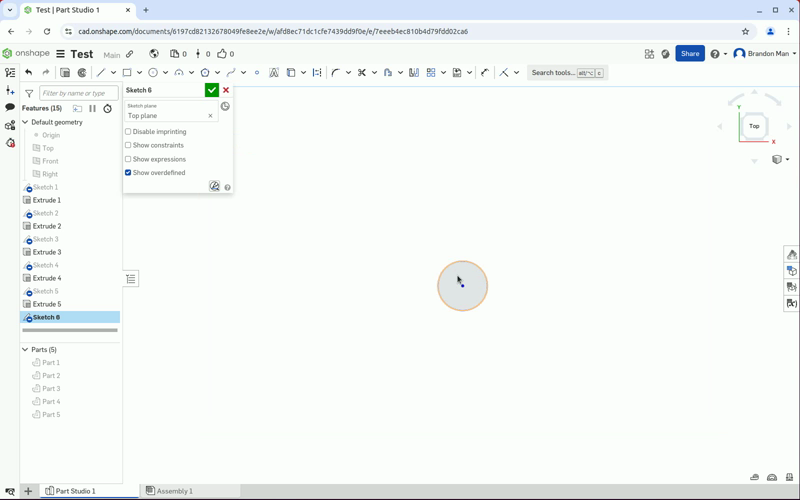
scroll(6)
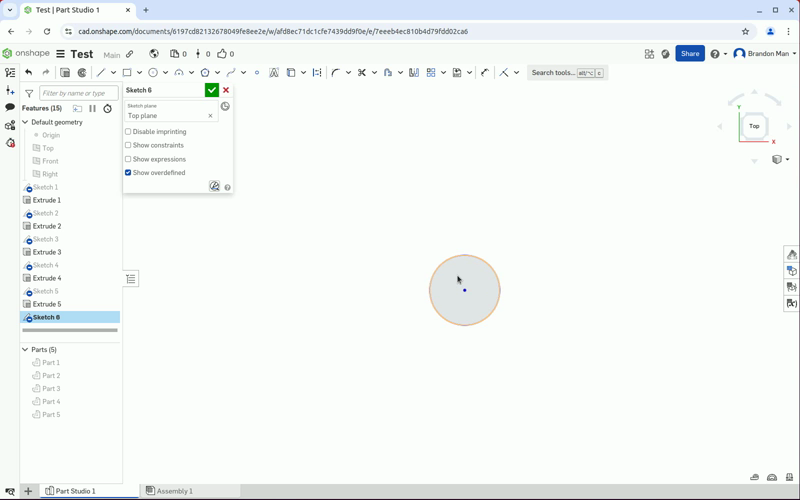
scroll(6)
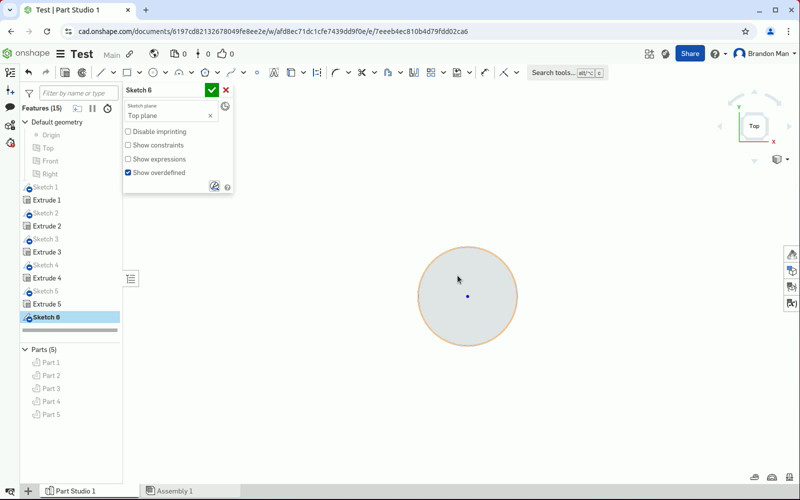
scroll(6)
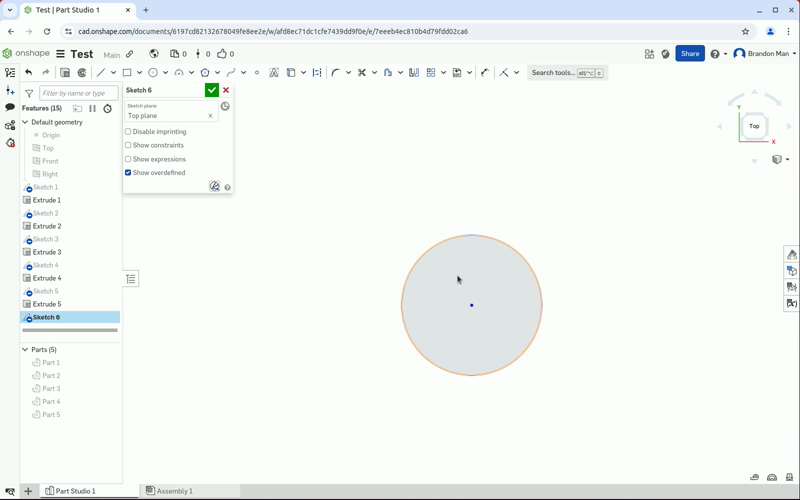
scroll(6)
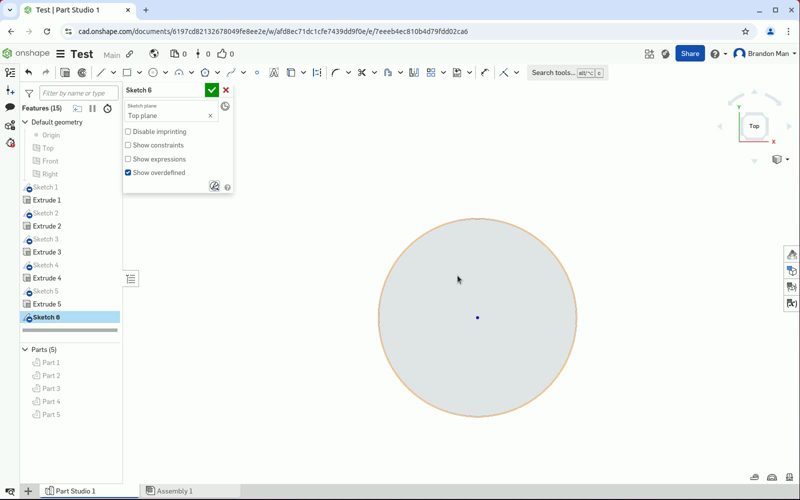
scroll(6)
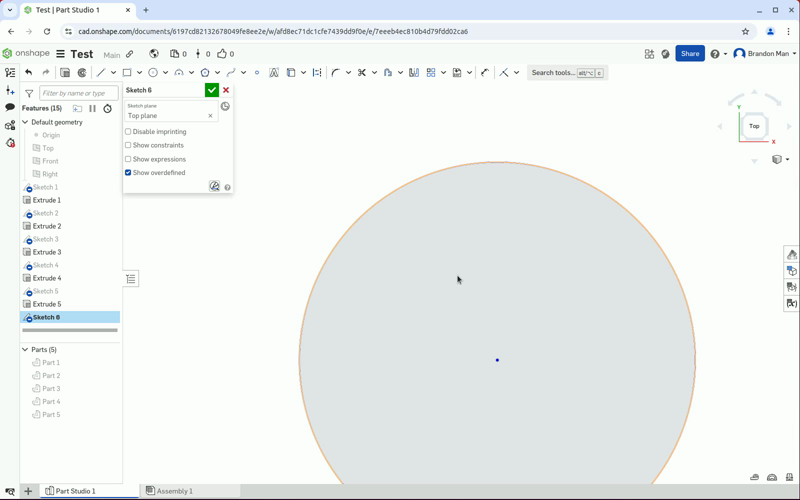
click(457, 275)
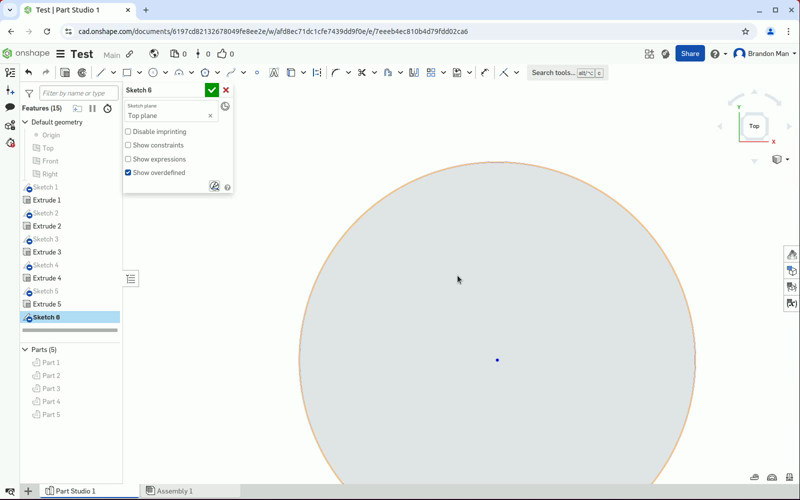
scroll(-6)
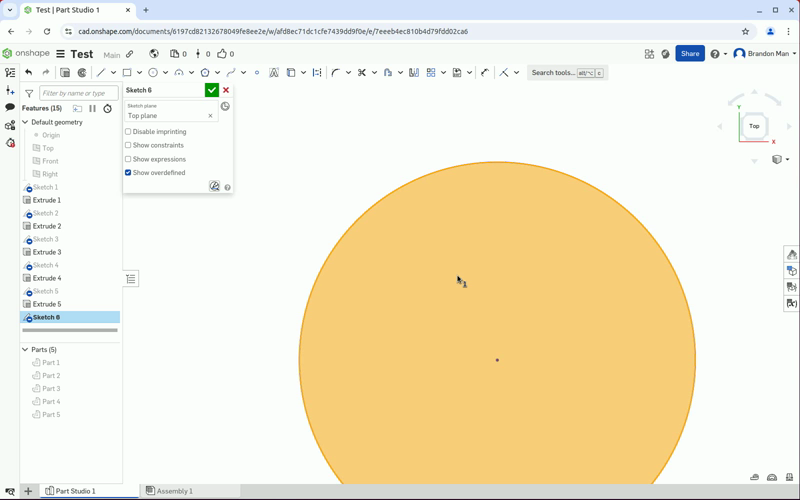
scroll(-6)
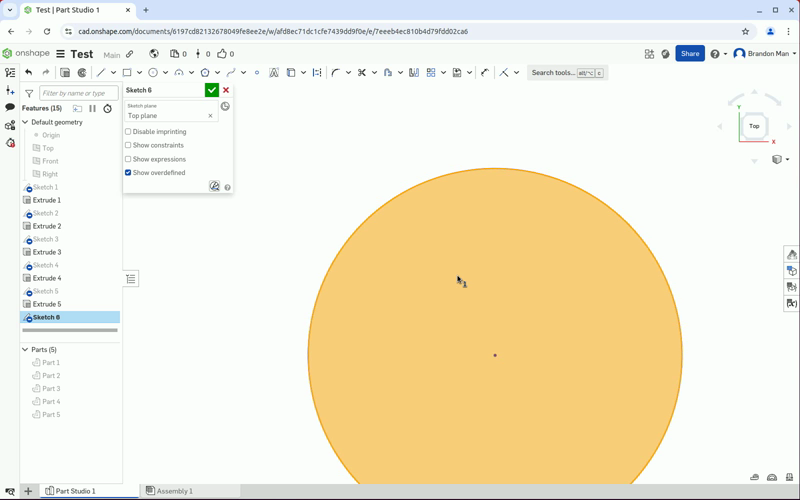
scroll(-6)
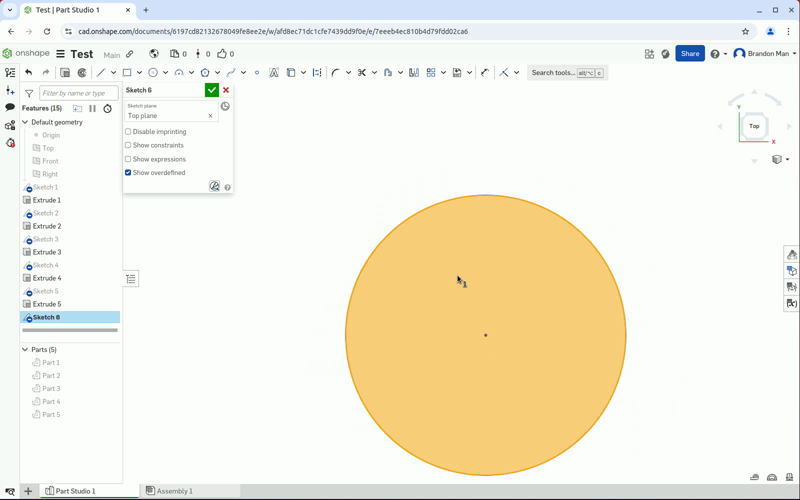
scroll(-6)
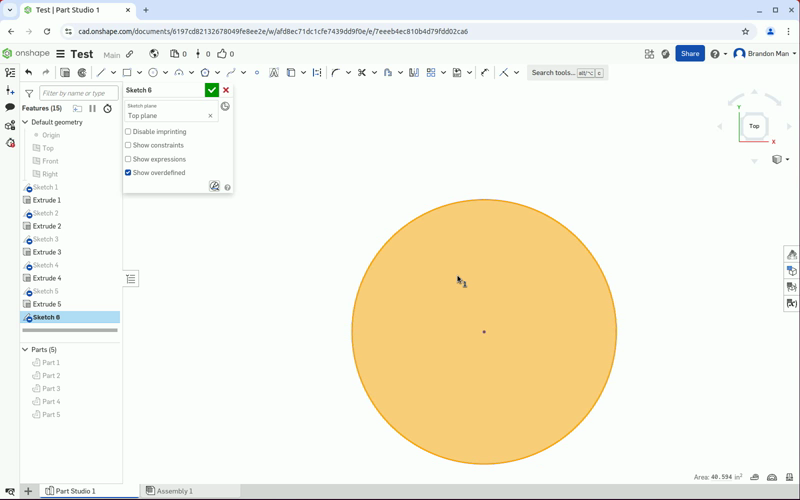
scroll(-6)
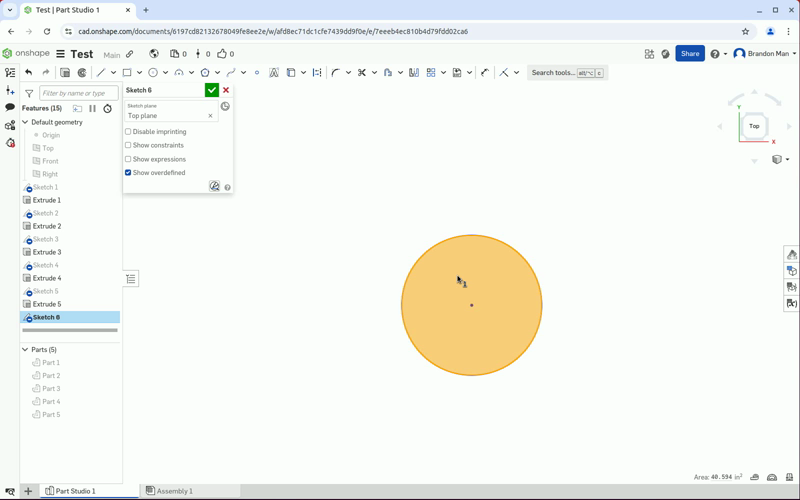
scroll(-6)
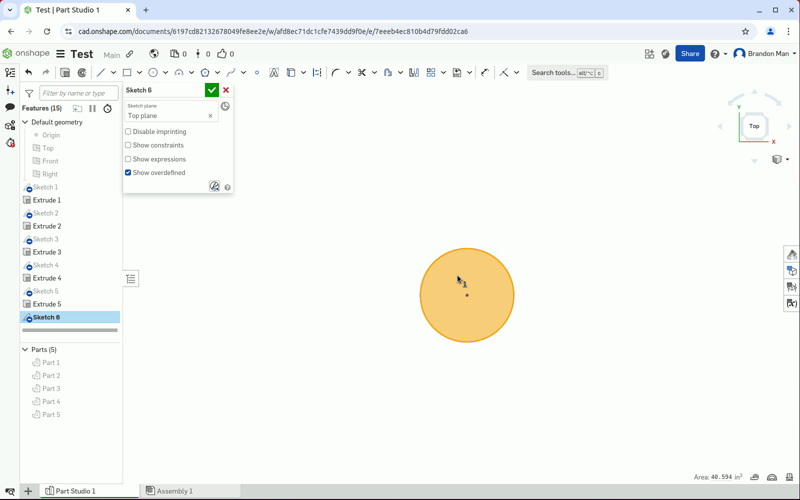
scroll(-6)
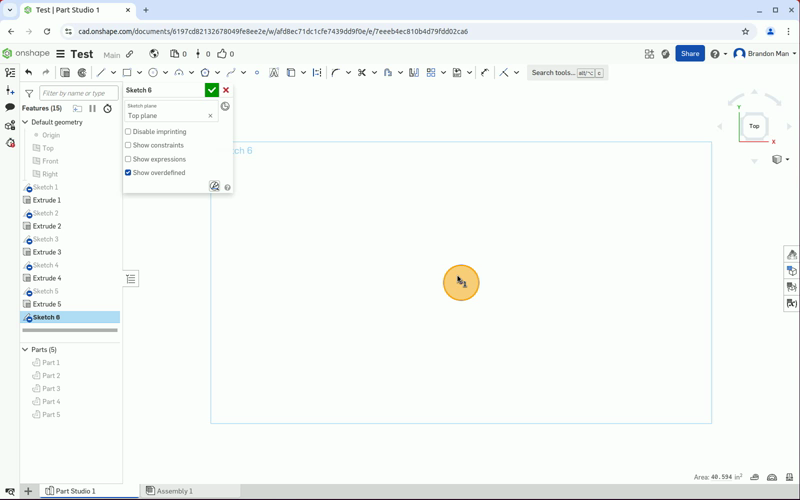
mouse_move(73, 352)
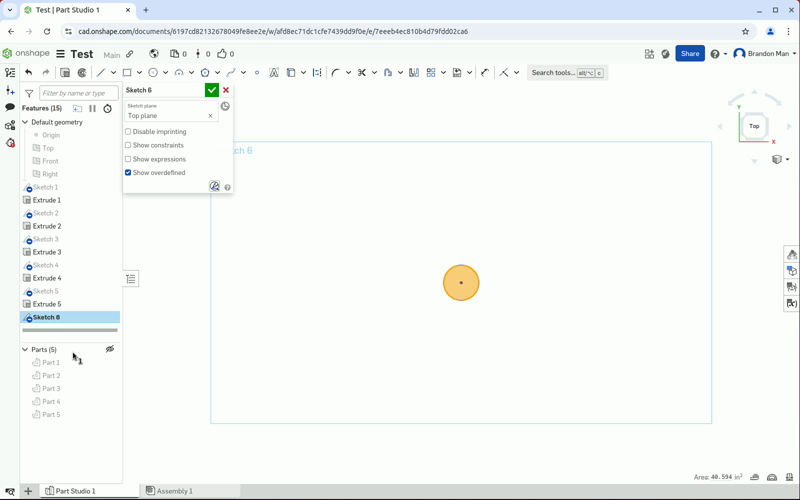
key(shift+y)
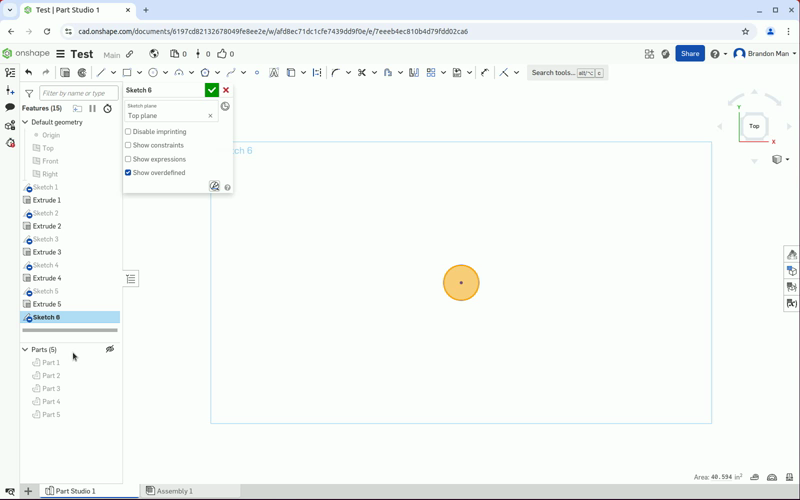
key(shift+e)
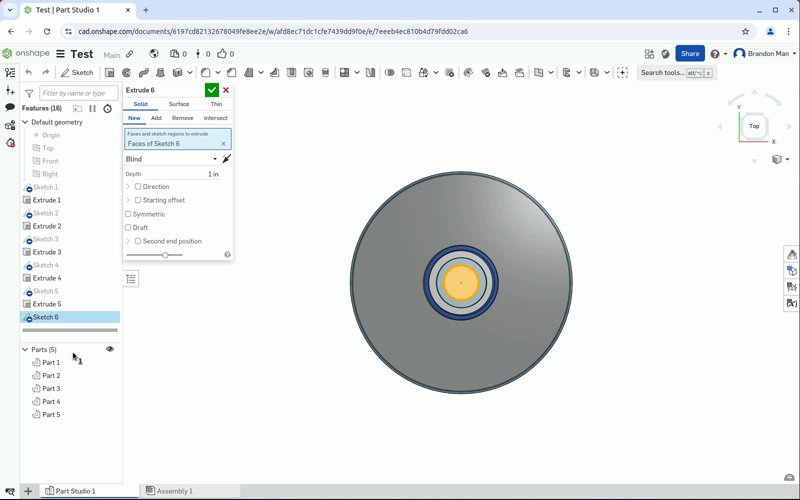
mouse_move(143, 106)
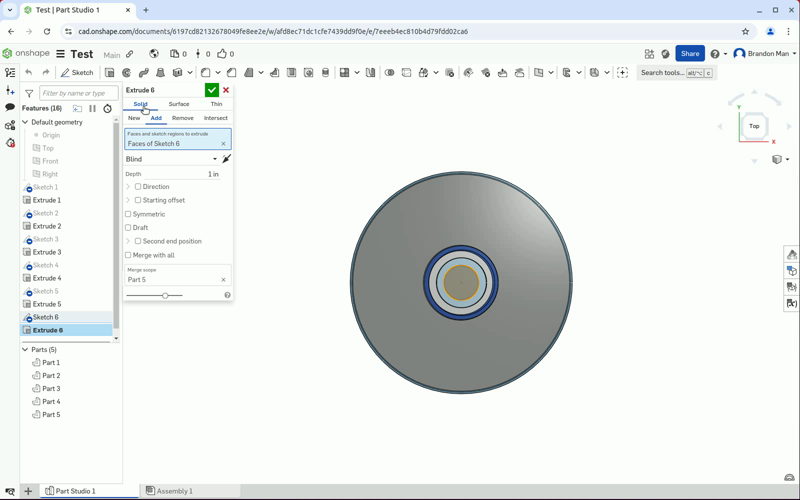
click(143, 106)
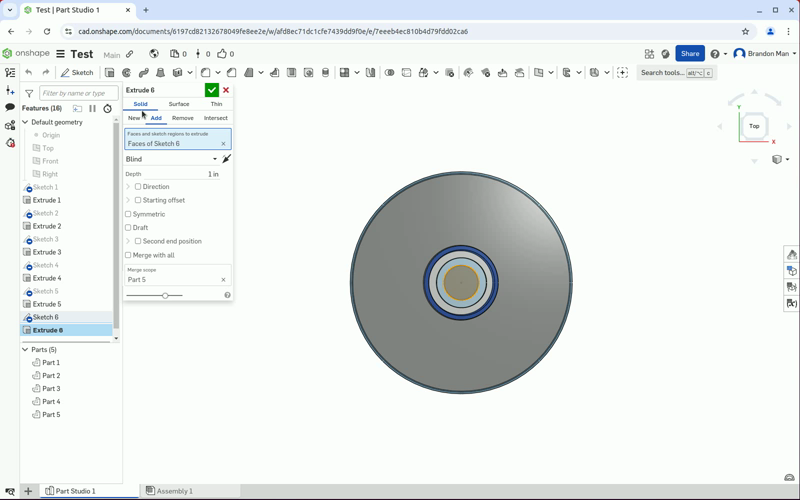
mouse_move(137, 120)
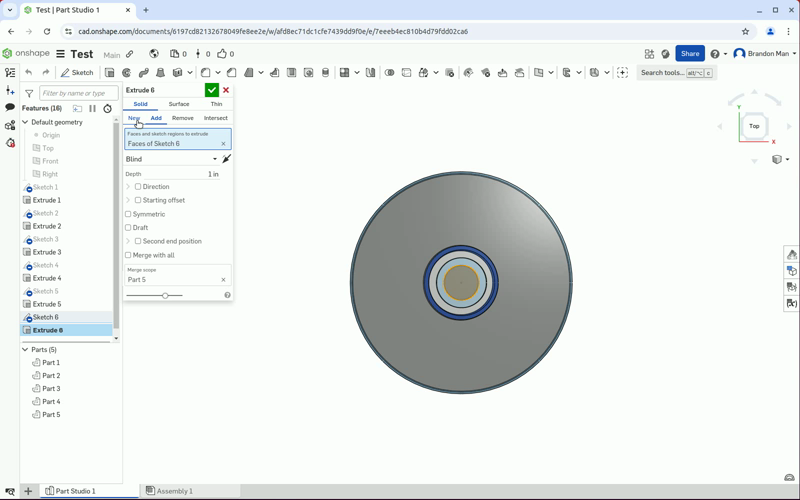
click(137, 120)
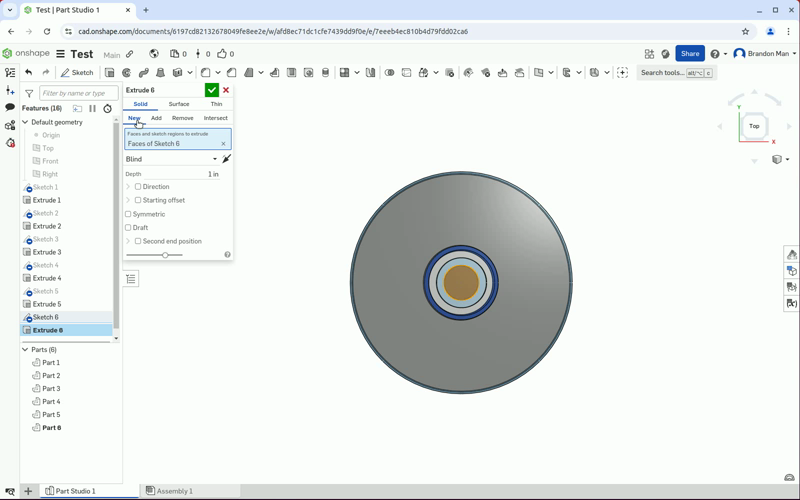
key(tab, 4)
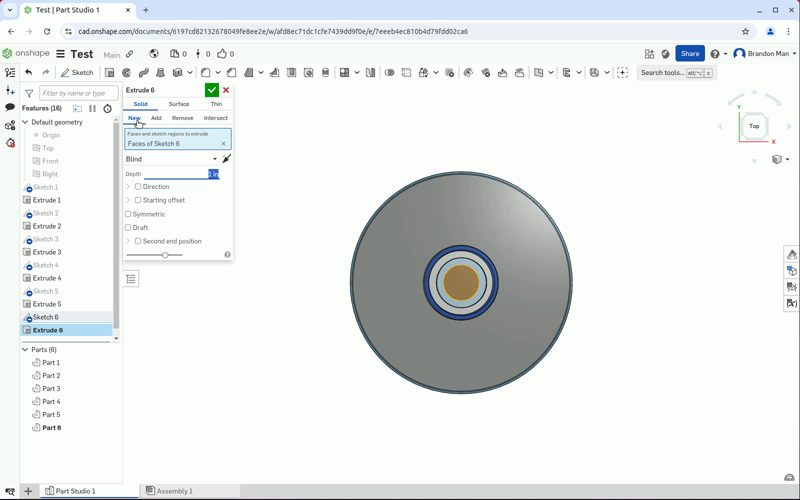
text(0.963)
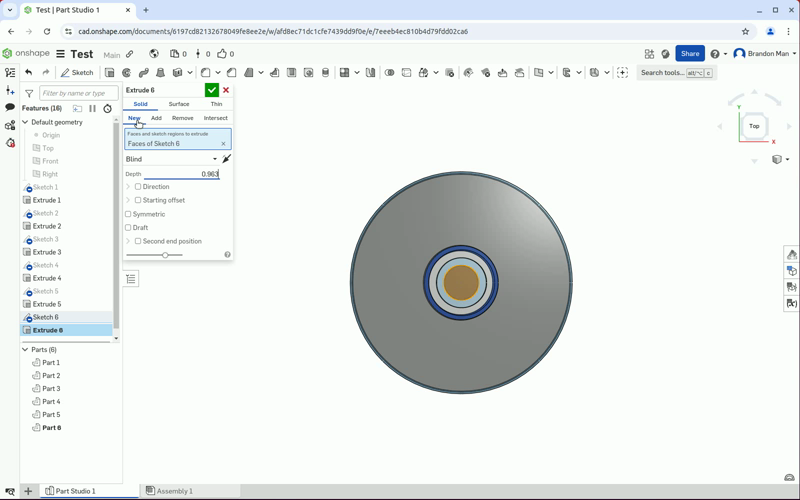
key(enter)
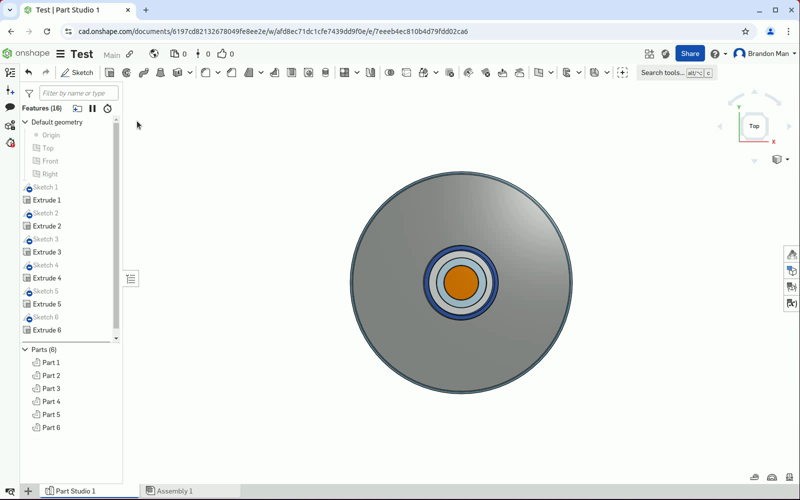
key(shift+h)
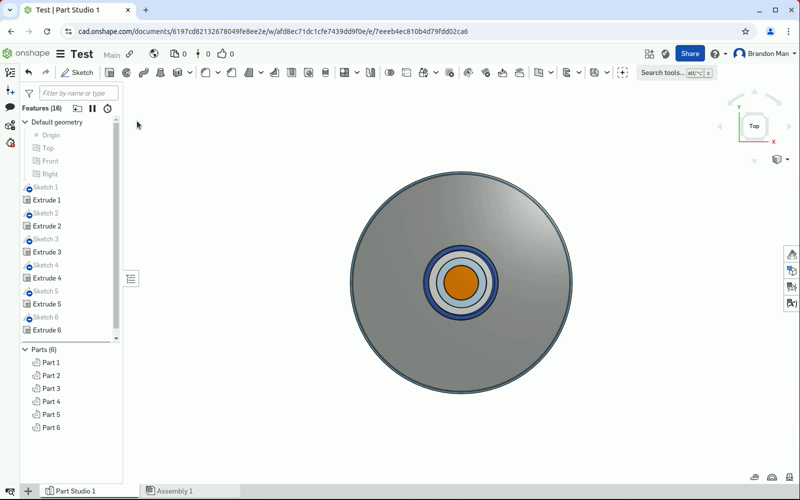
key(shift+h)
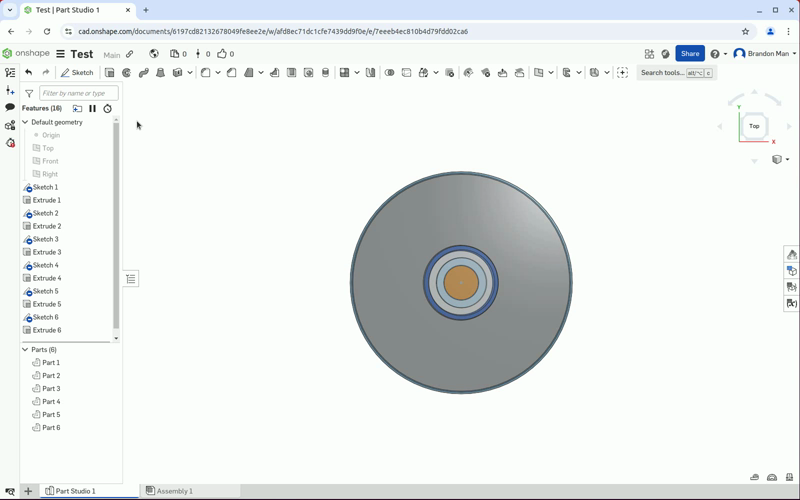
key(shift+7)
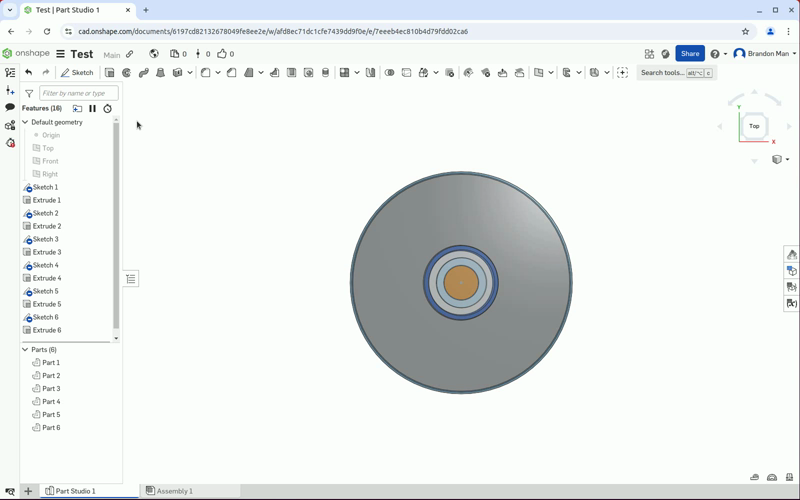
key(up, 3)
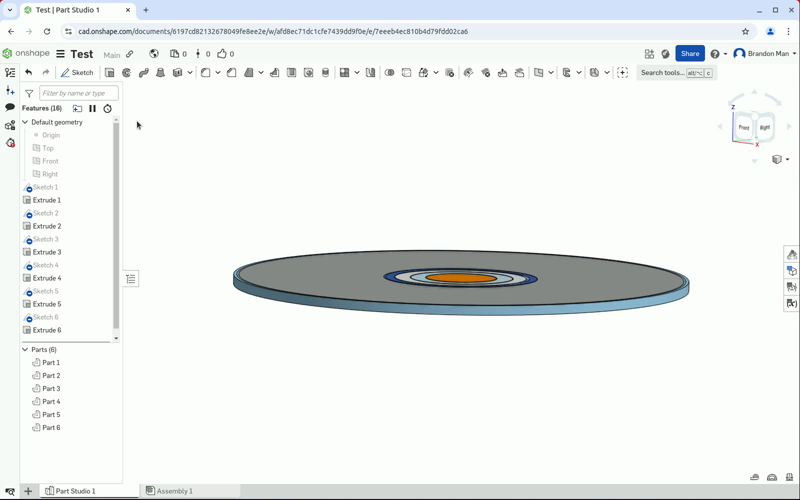
key(left, 3)
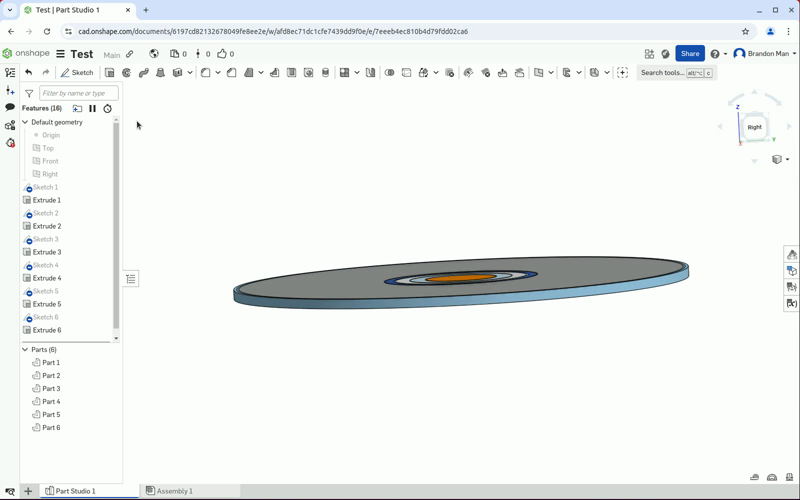
key(right, 3)
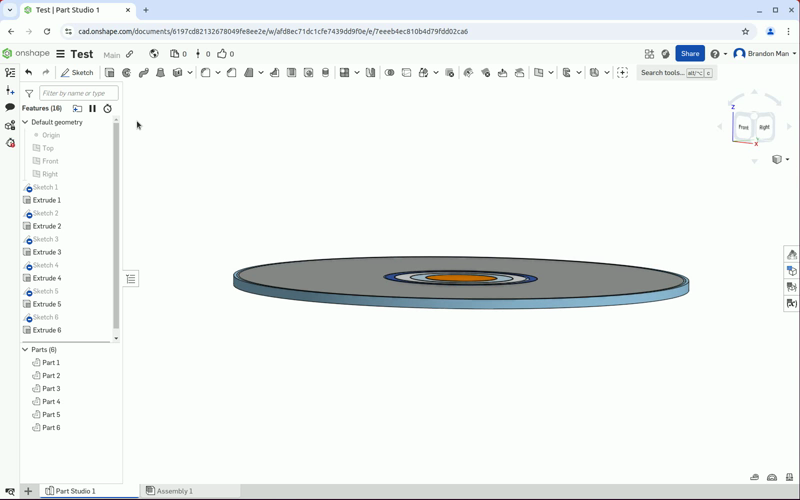
key(down, 3)
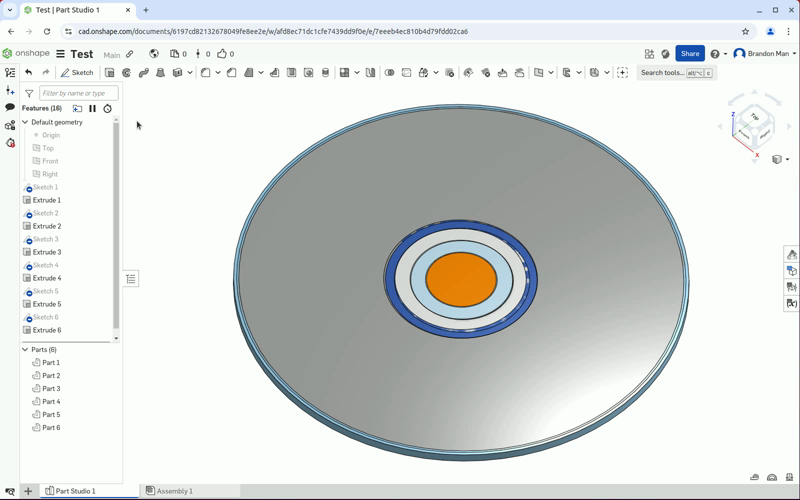
mouse_move(69, 189)
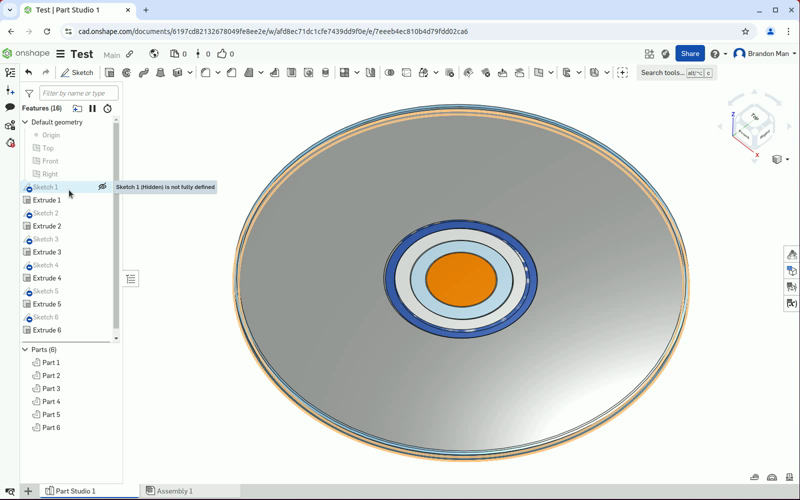
click(69, 189)